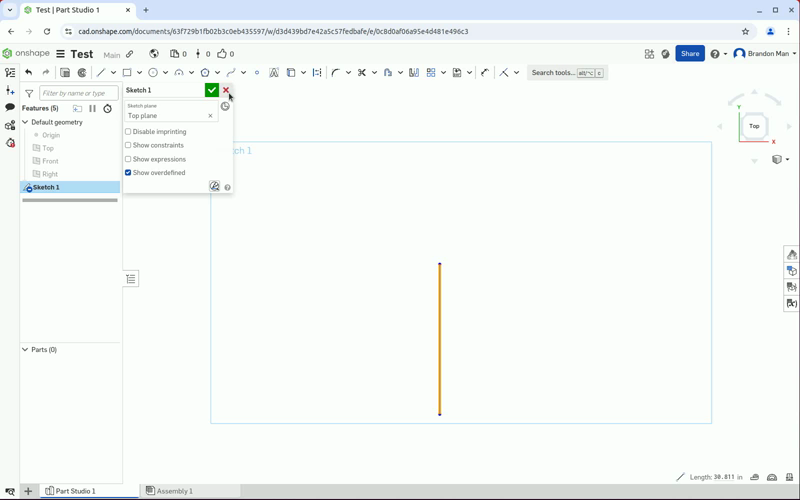
key(shift+h)
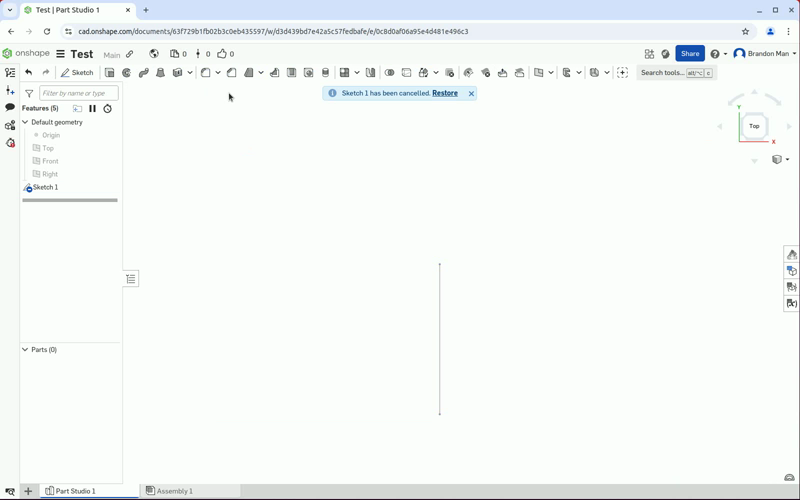
key(shift+s)
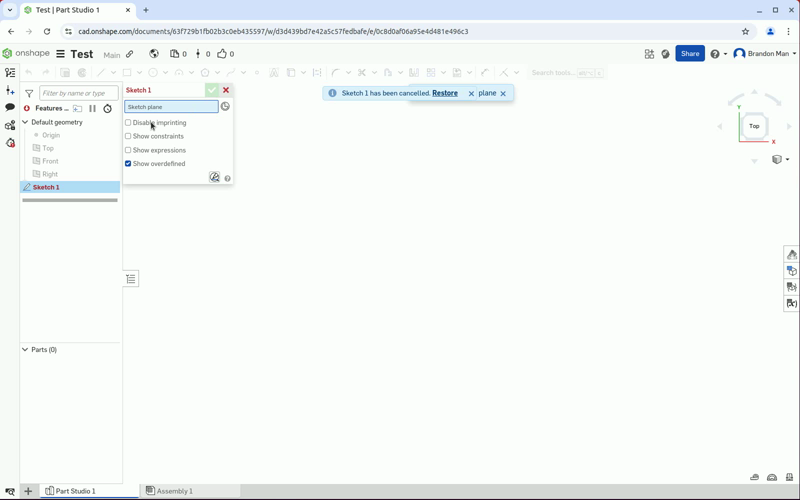
mouse_move(73, 150)
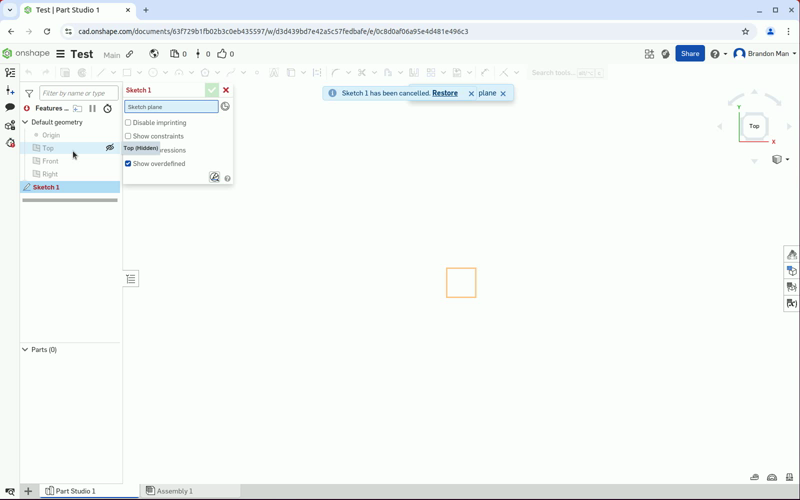
click(73, 150)
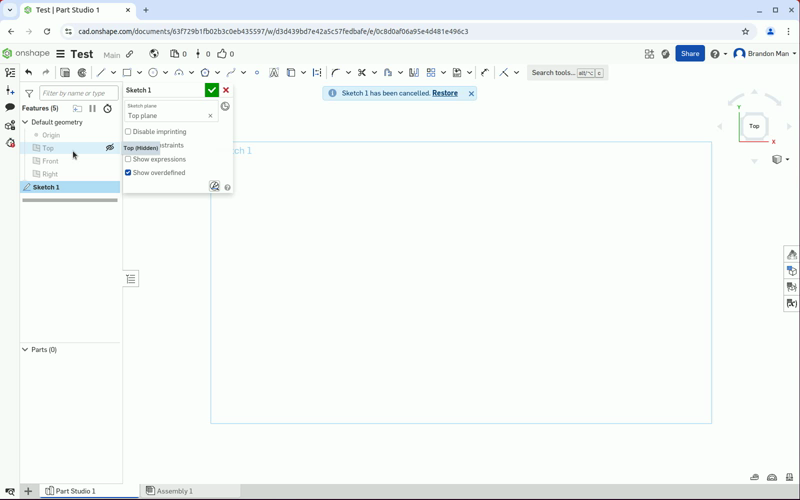
mouse_move(73, 352)
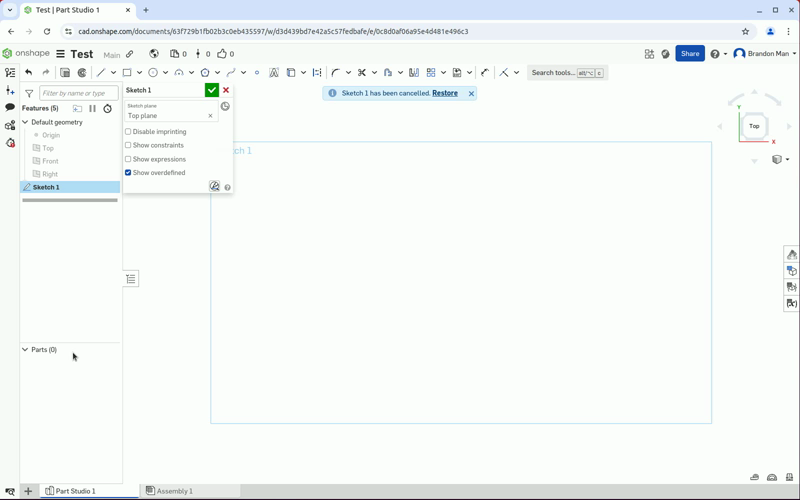
key(y)
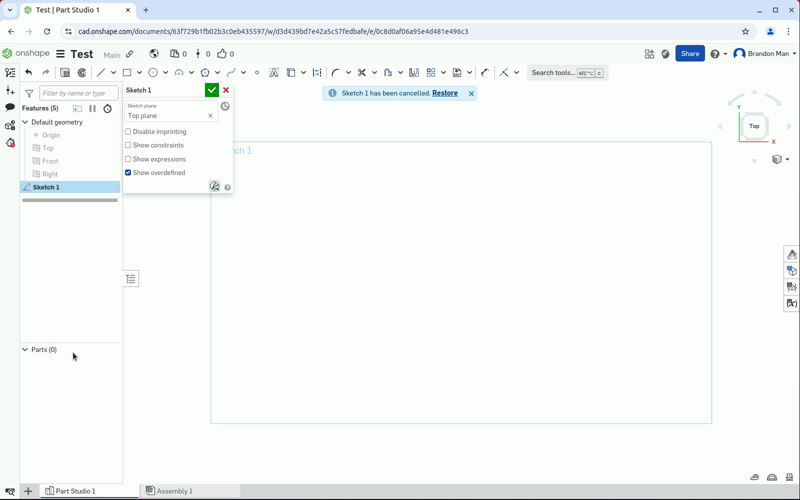
key(l)
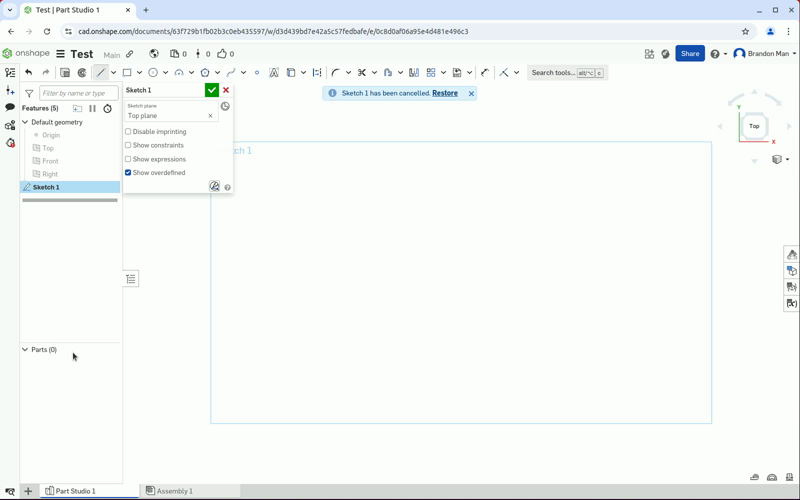
key_down(shift)
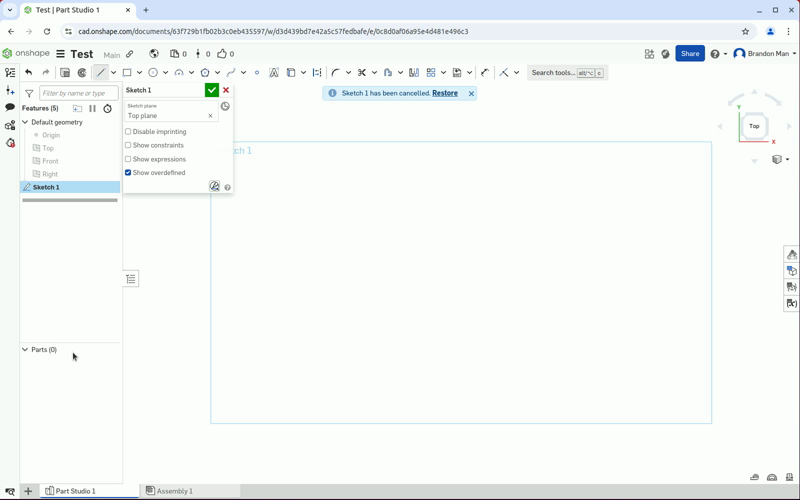
mouse_move(364, 284)
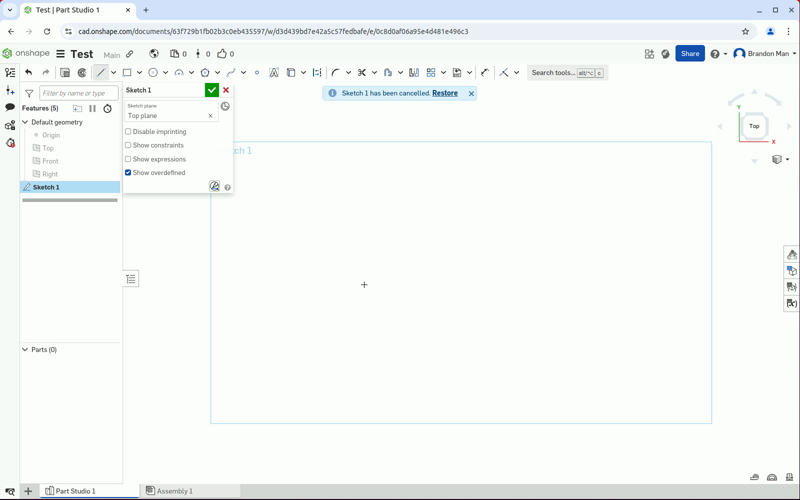
click(364, 284)
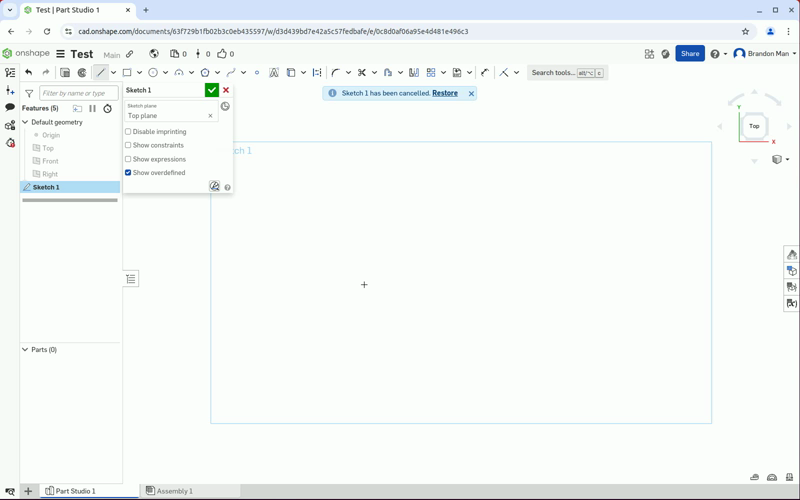
key_up(shift)
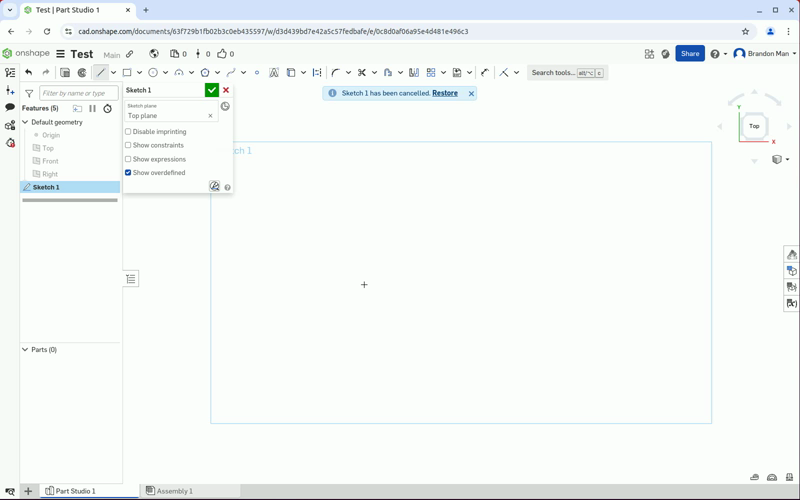
key_down(shift)
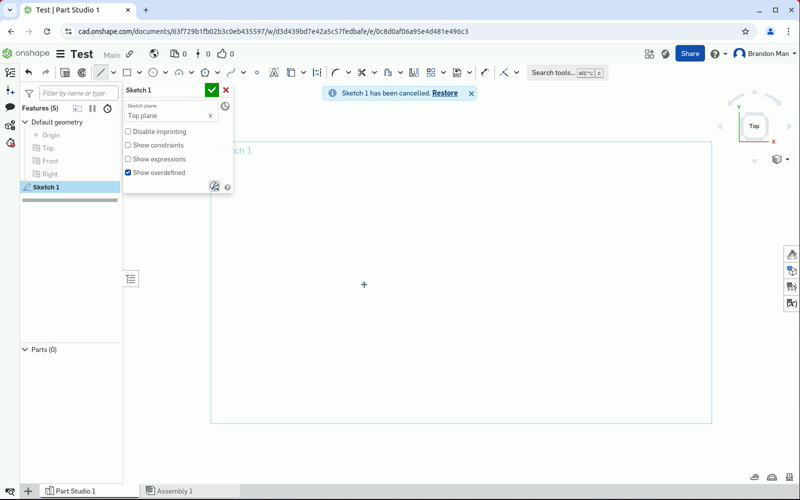
mouse_move(557, 284)
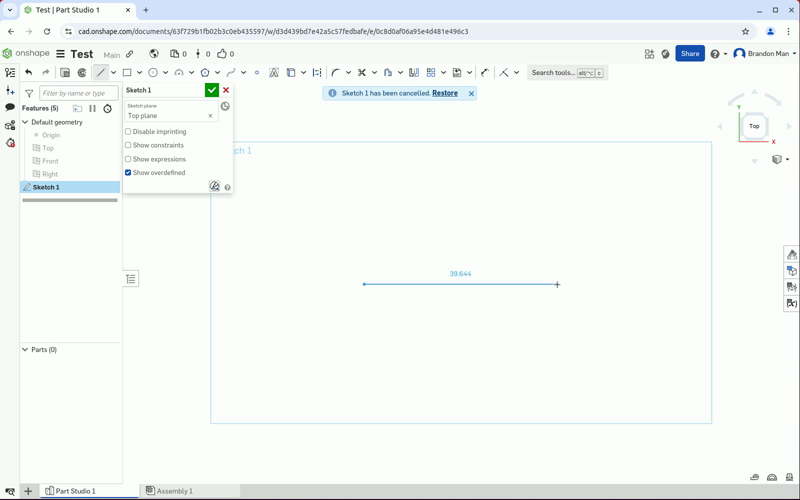
click(557, 284)
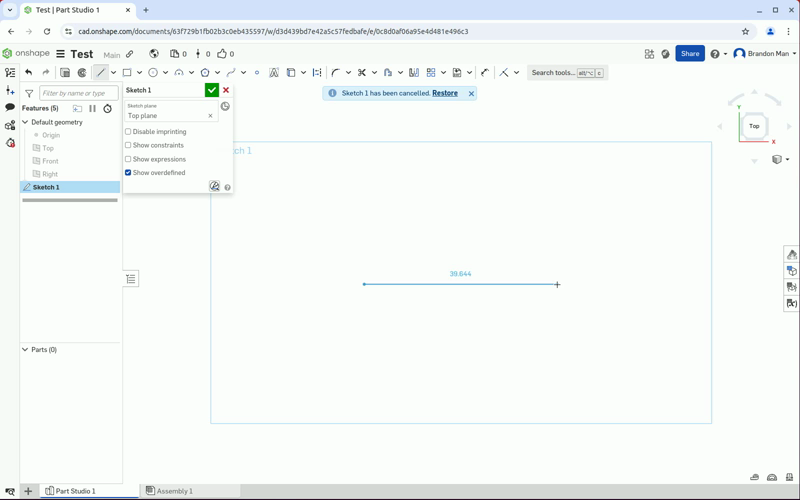
key_up(shift)
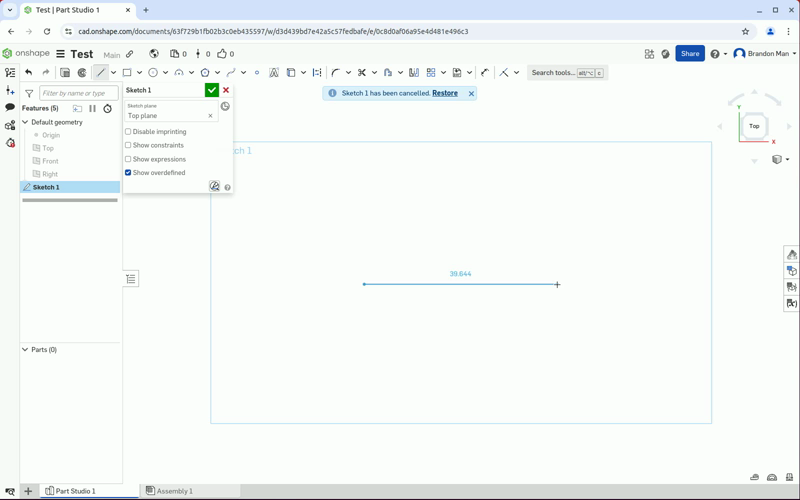
key_down(shift)
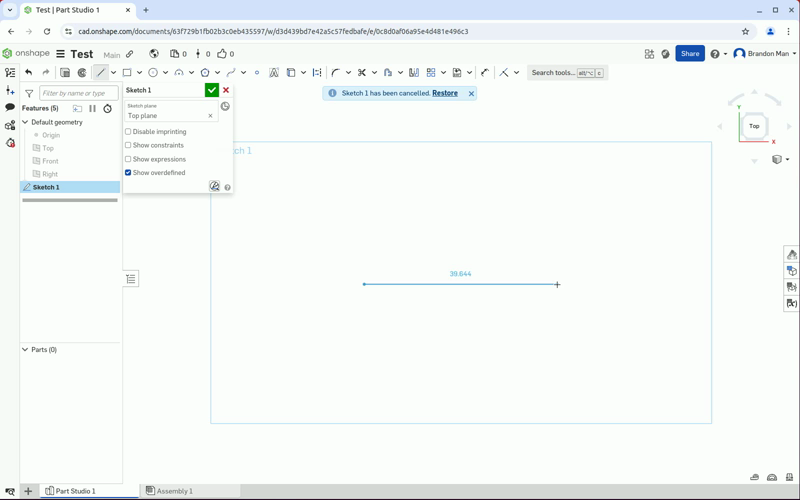
mouse_move(587, 284)
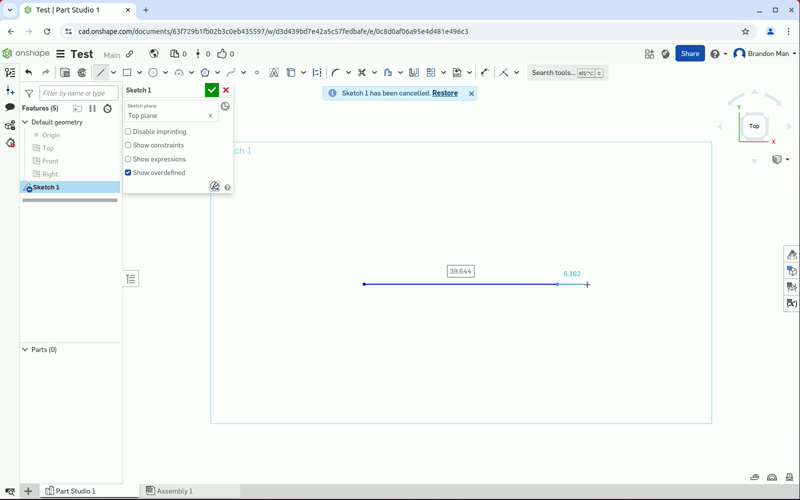
mouse_move(557, 282)
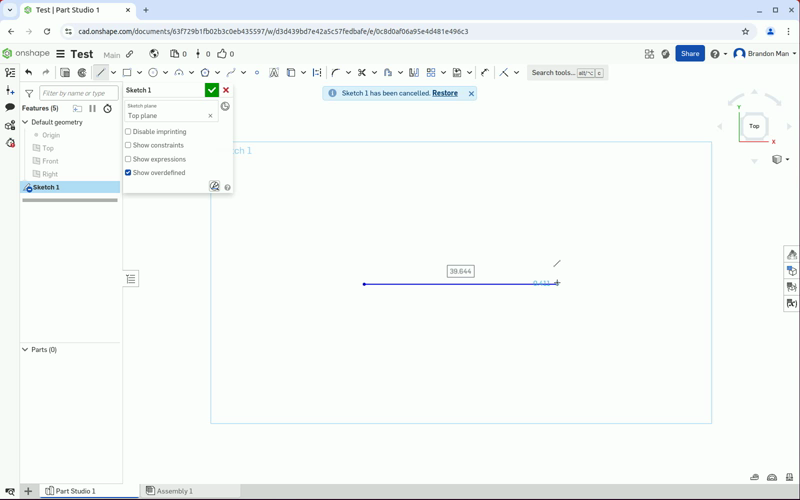
scroll(6)
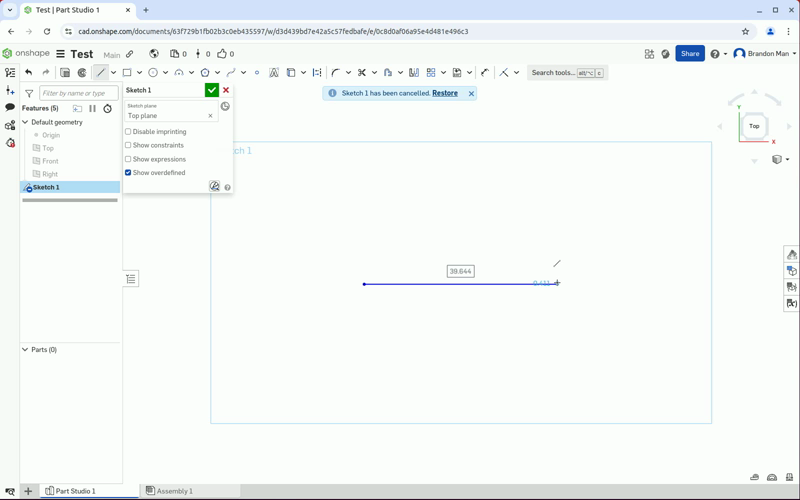
scroll(6)
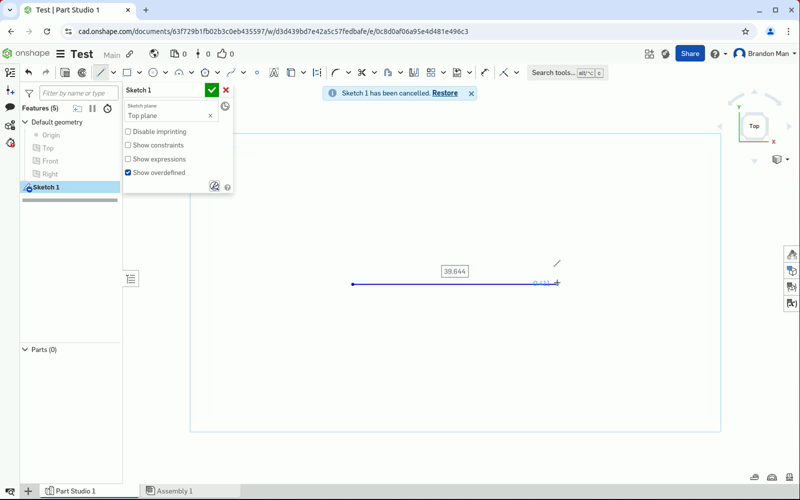
scroll(6)
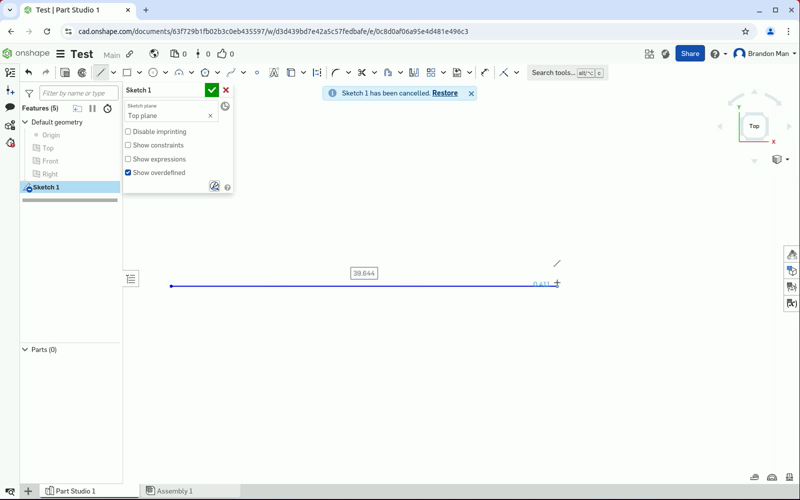
scroll(6)
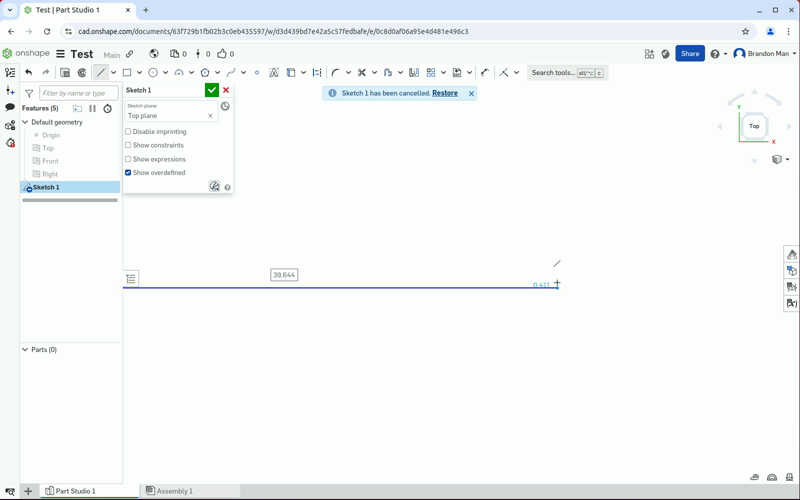
scroll(6)
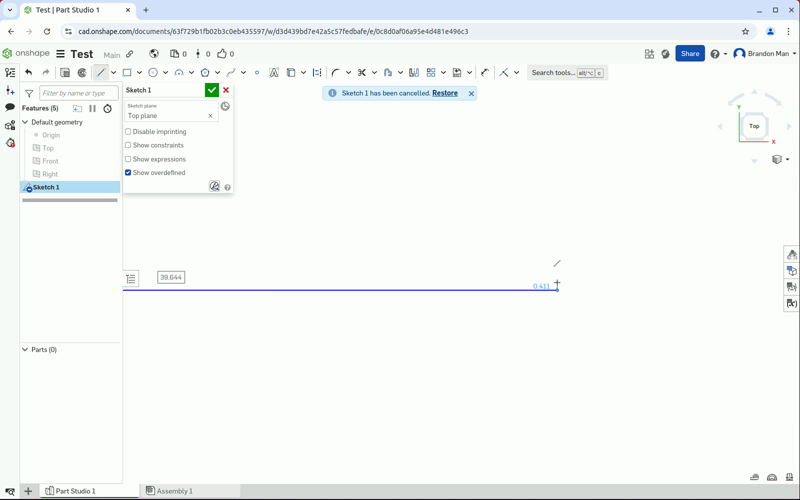
scroll(6)
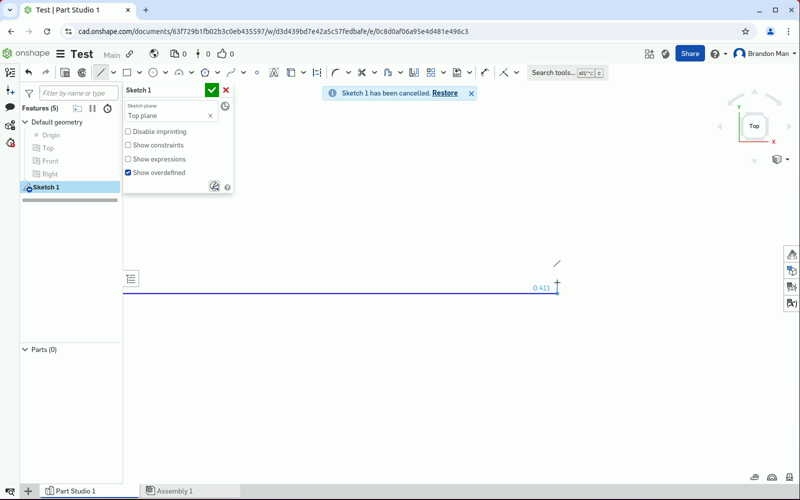
scroll(6)
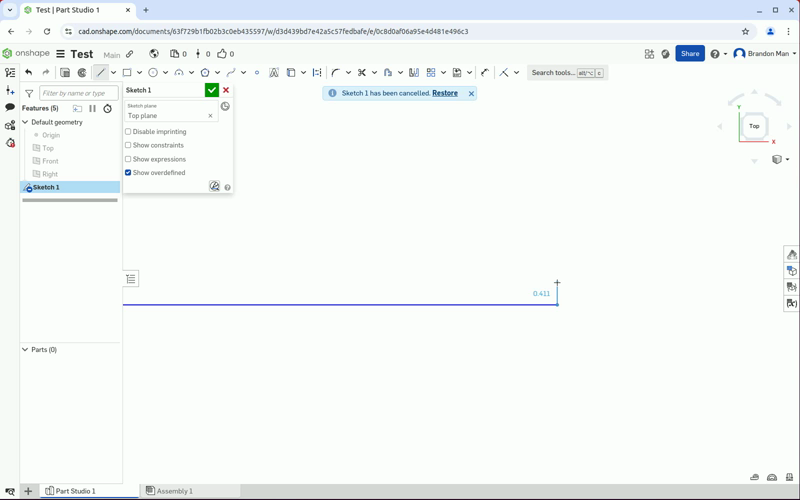
click(557, 282)
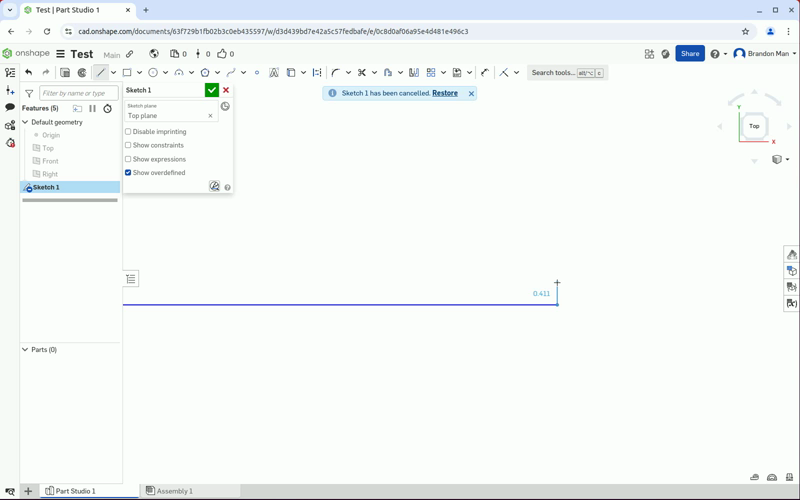
scroll(-6)
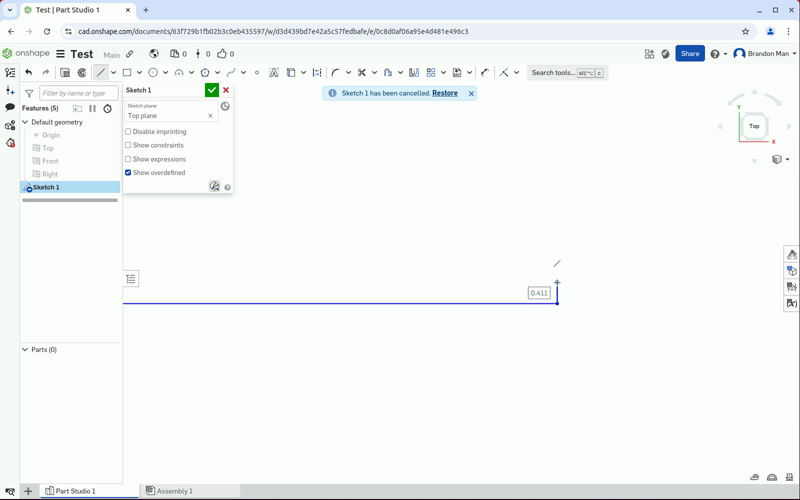
scroll(-6)
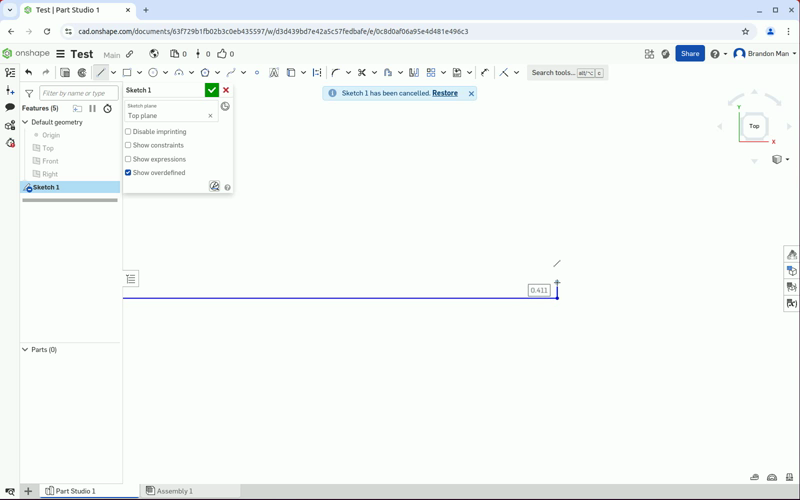
scroll(-6)
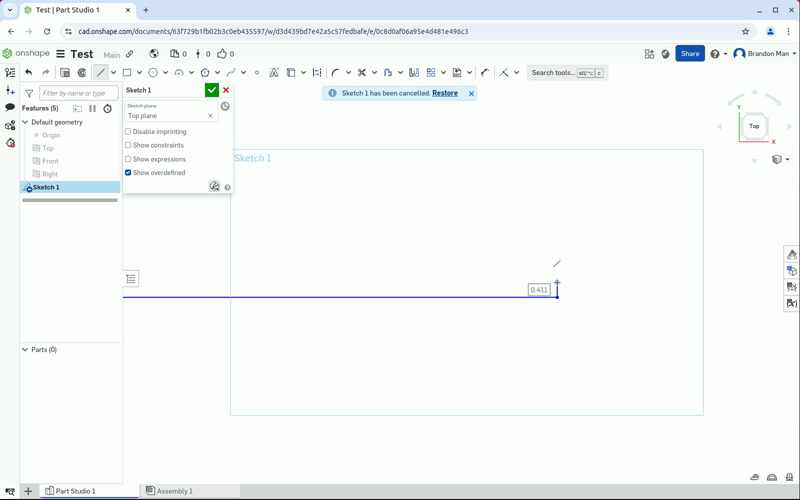
scroll(-6)
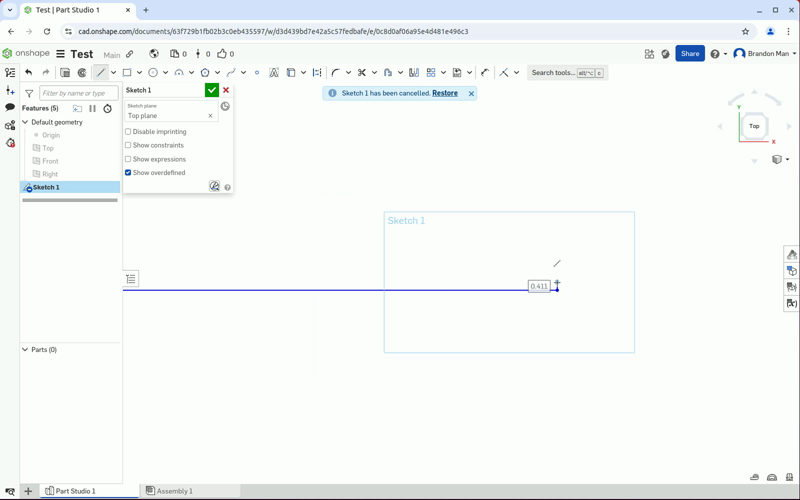
scroll(-6)
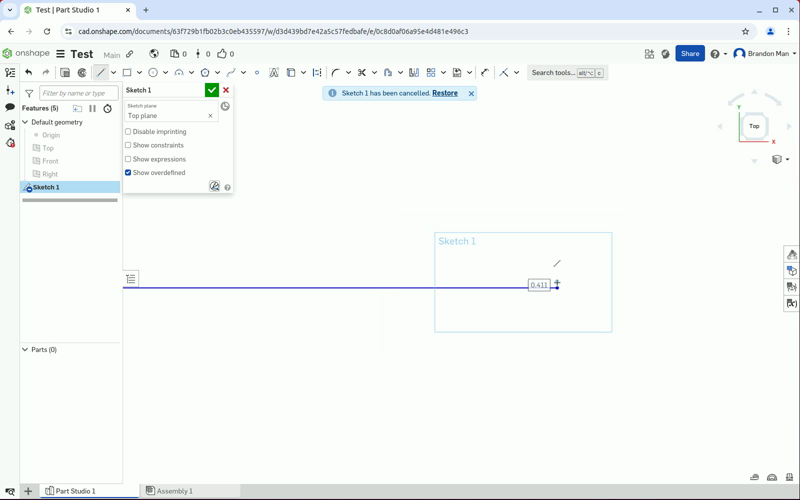
scroll(-6)
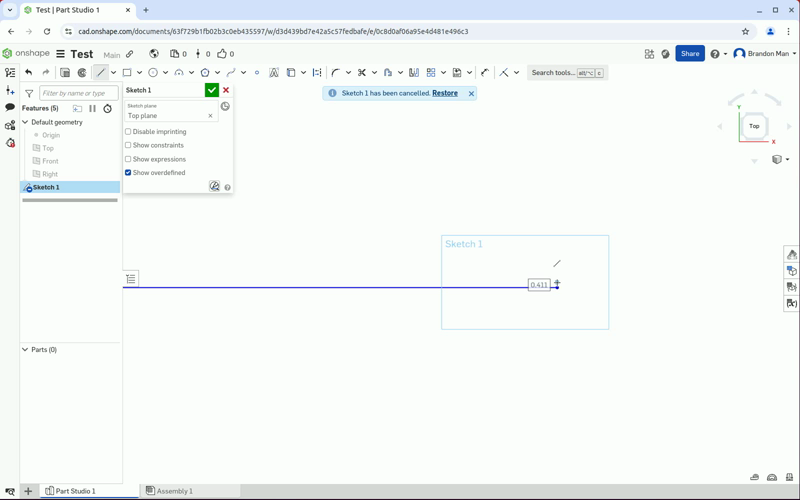
scroll(-6)
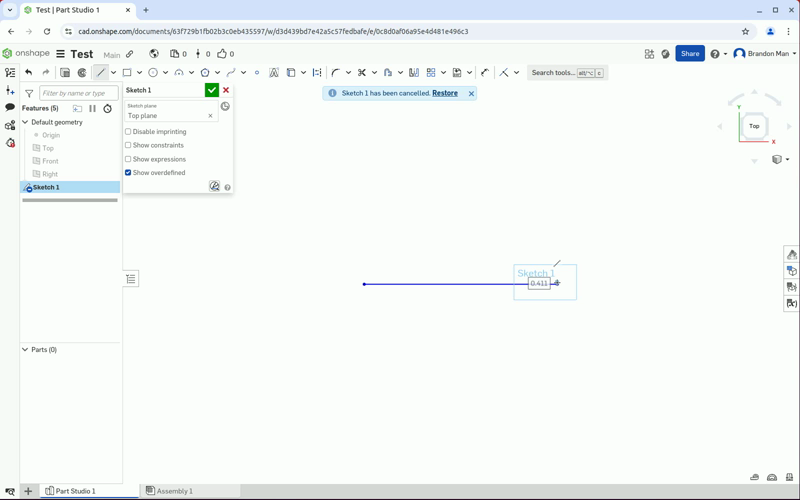
key_up(shift)
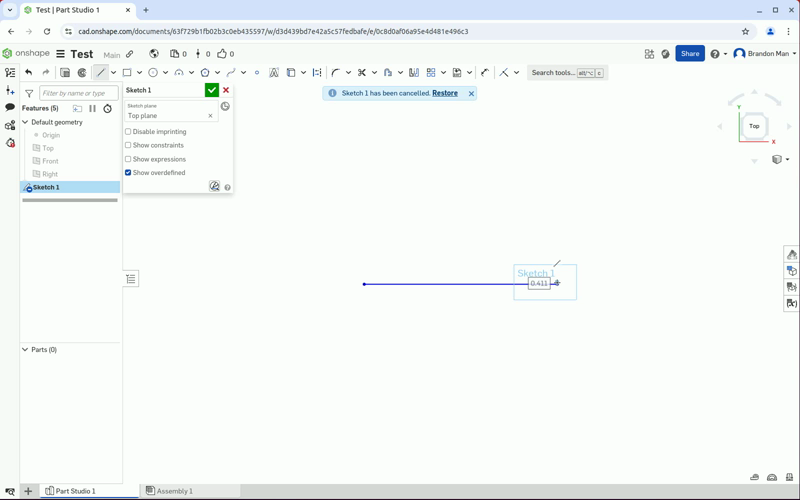
key_down(shift)
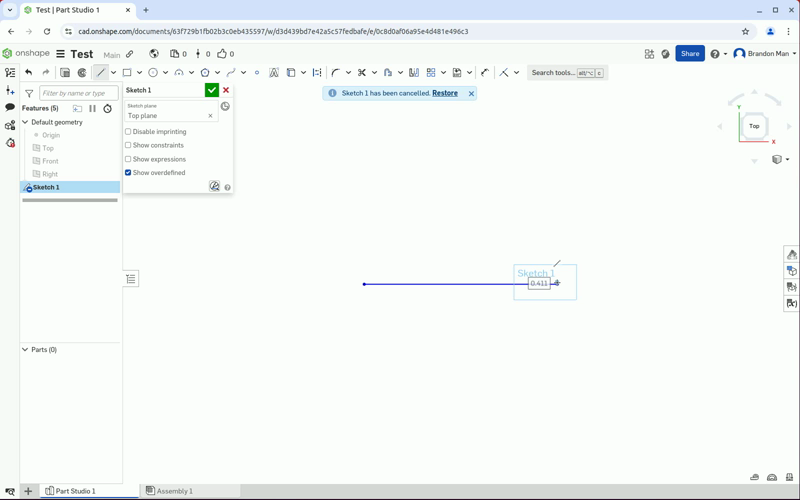
mouse_move(364, 282)
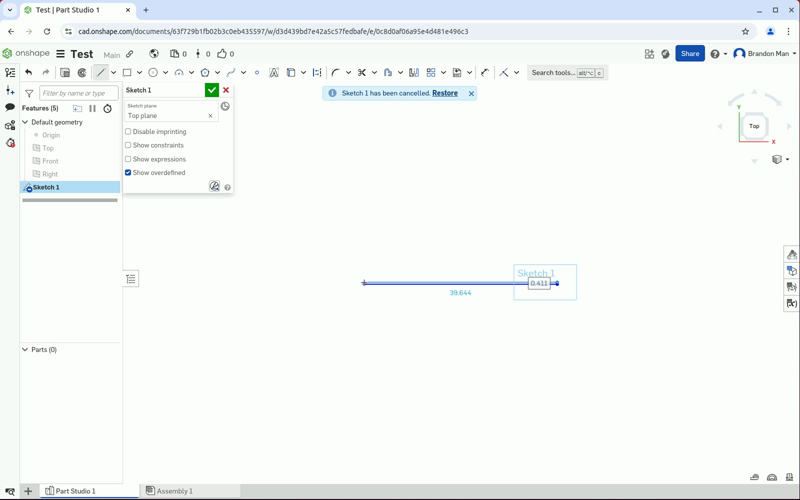
scroll(6)
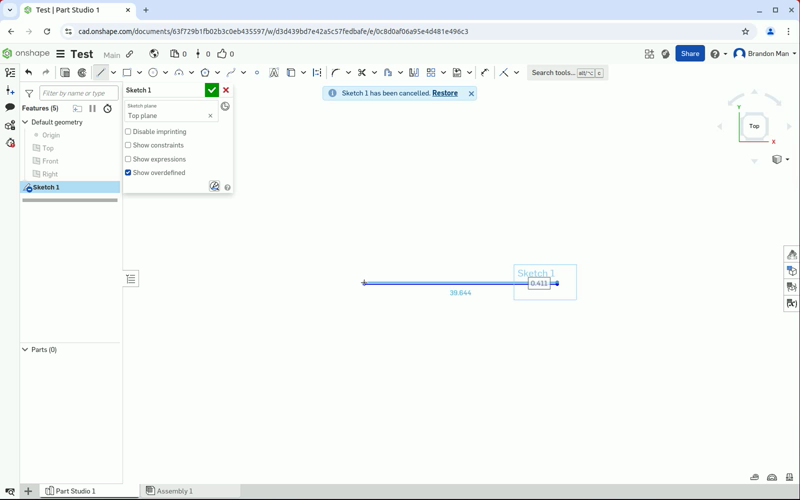
scroll(6)
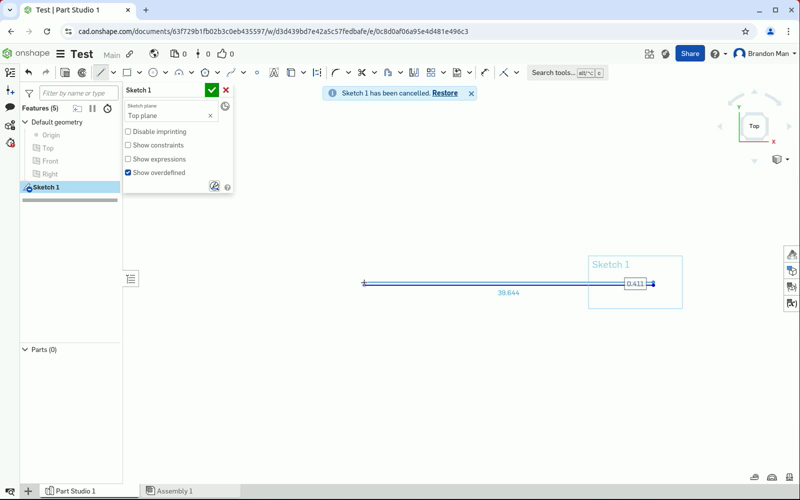
scroll(6)
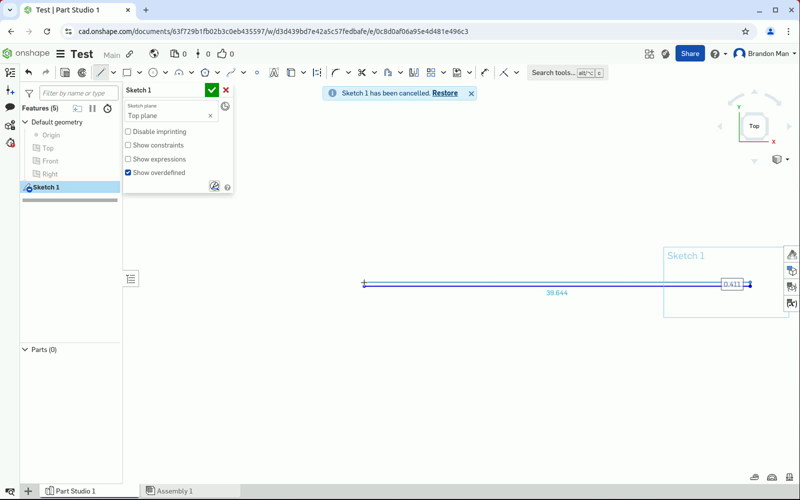
scroll(6)
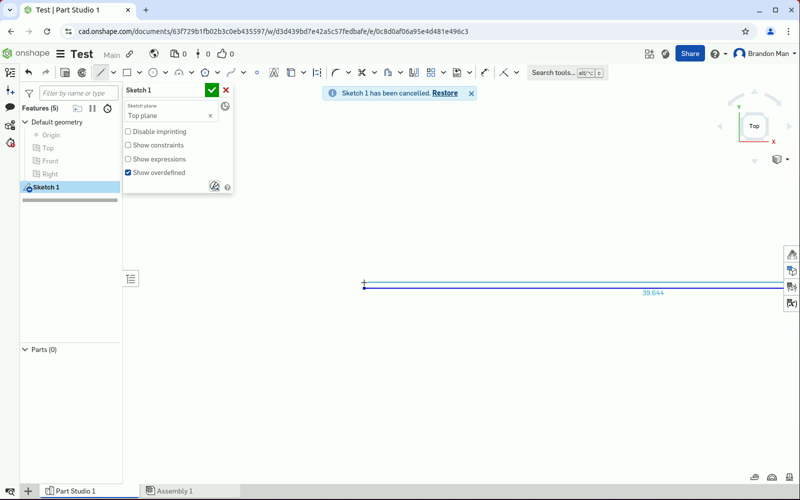
scroll(6)
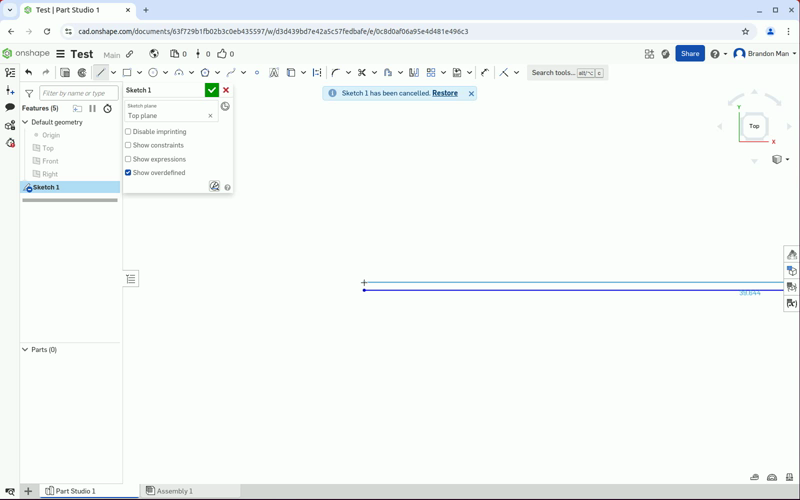
scroll(6)
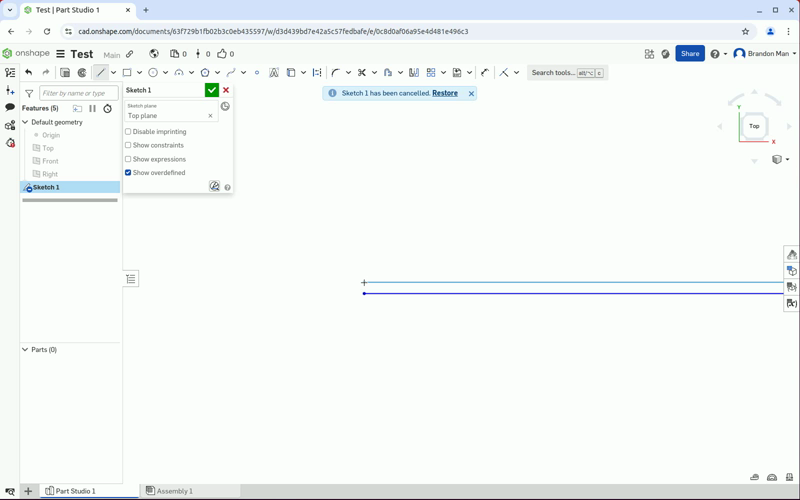
scroll(6)
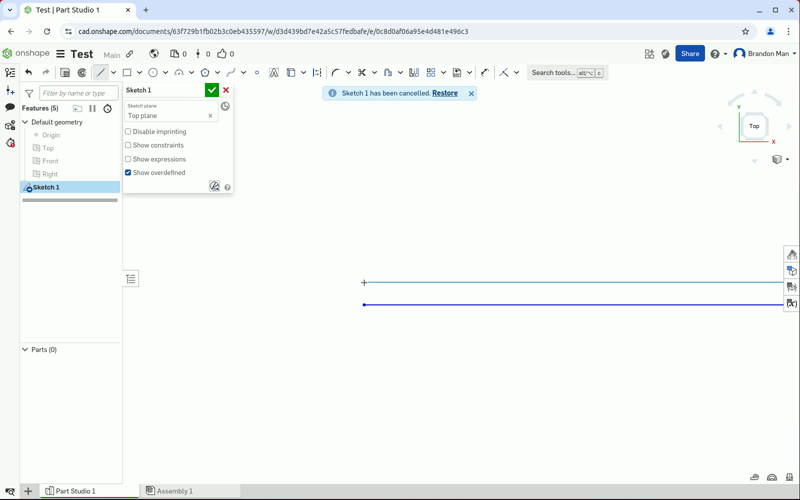
click(364, 282)
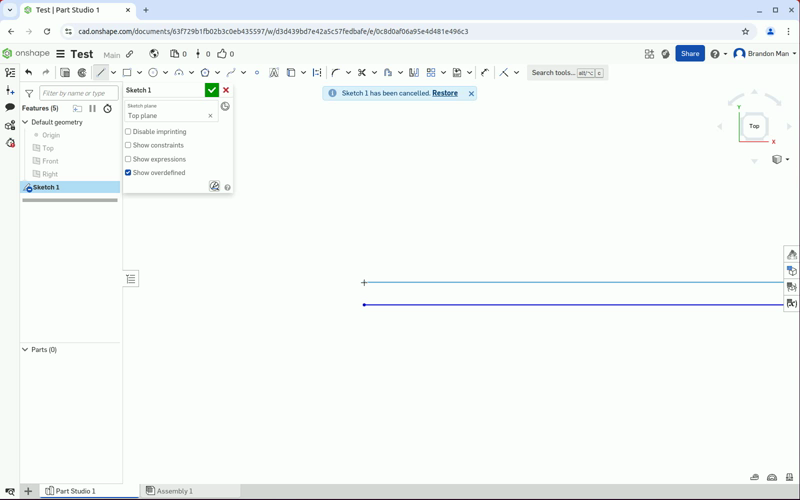
scroll(-6)
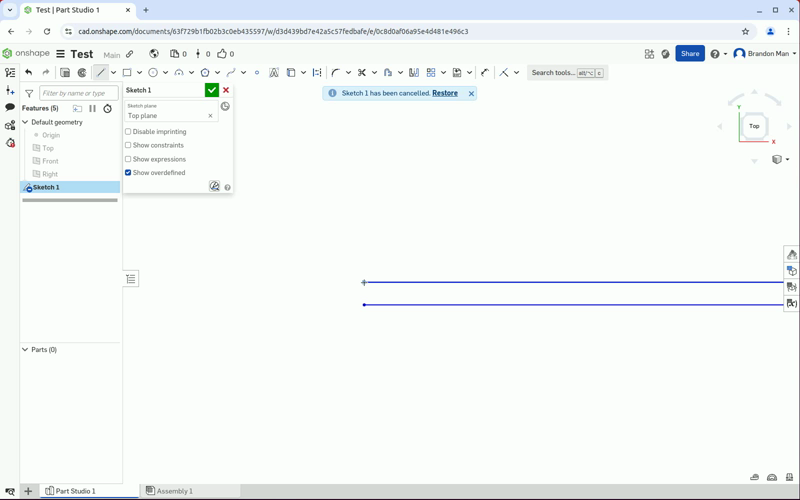
scroll(-6)
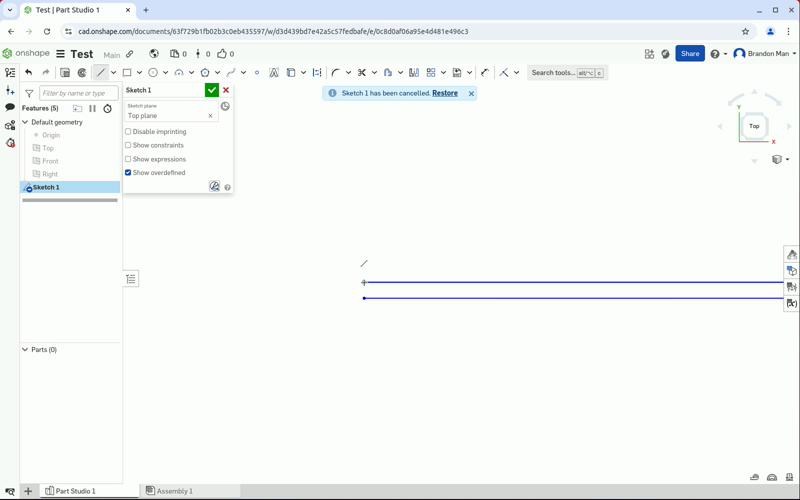
scroll(-6)
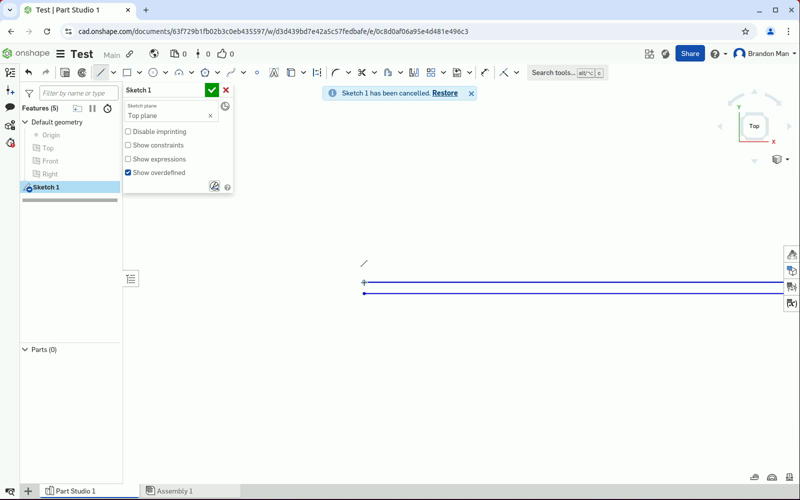
scroll(-6)
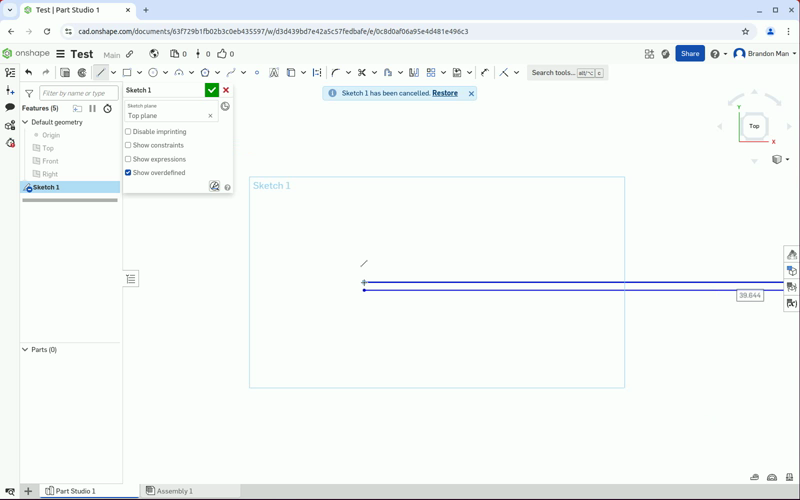
scroll(-6)
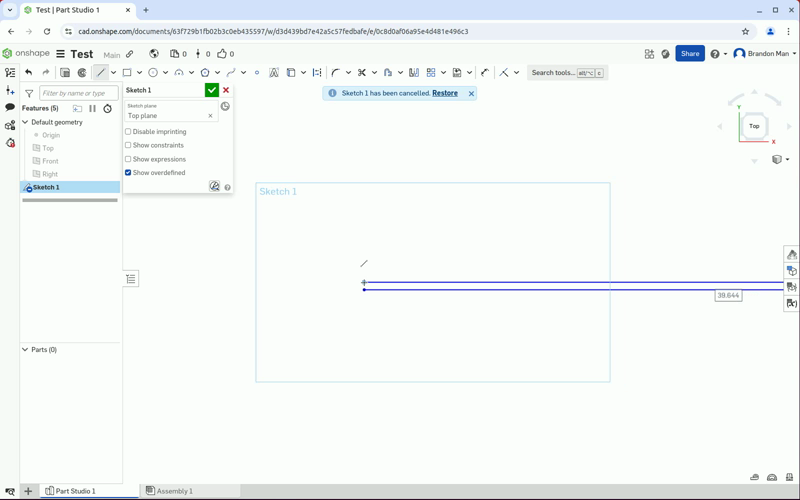
scroll(-6)
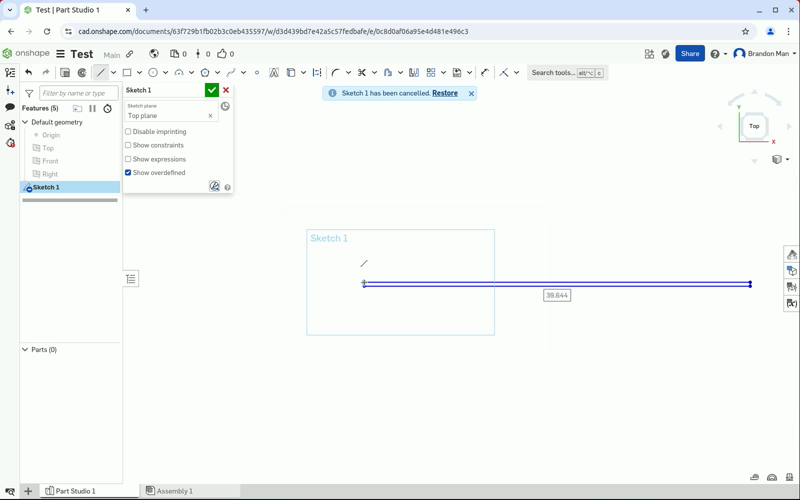
scroll(-6)
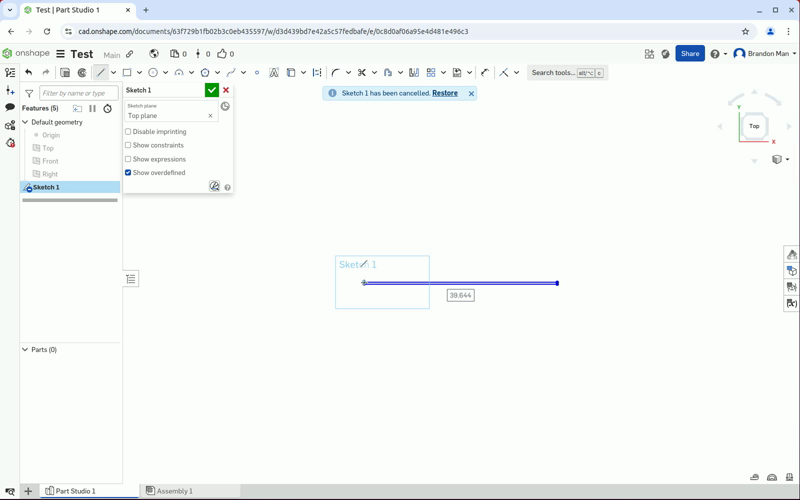
key_up(shift)
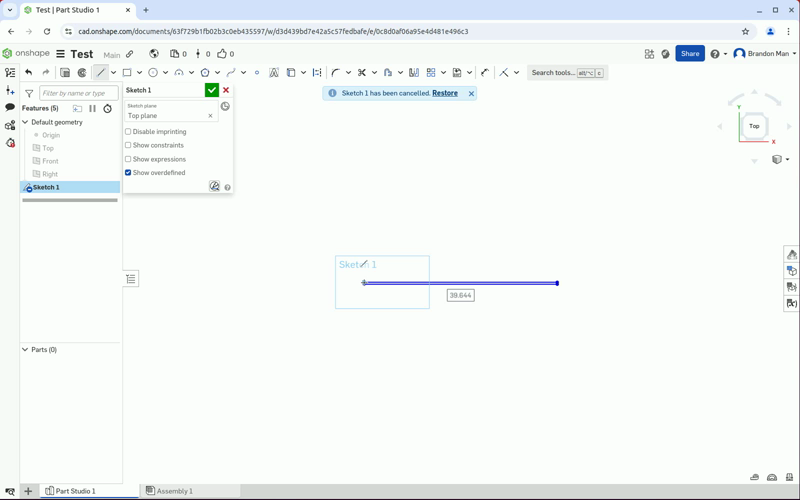
mouse_move(394, 282)
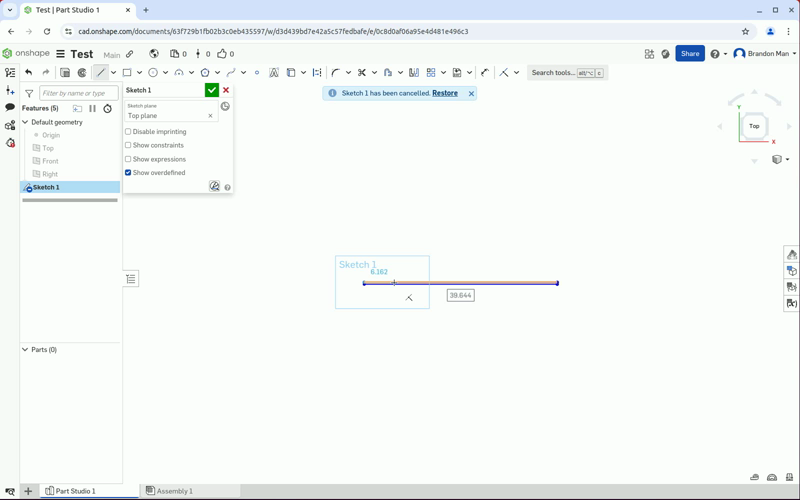
key_down(shift)
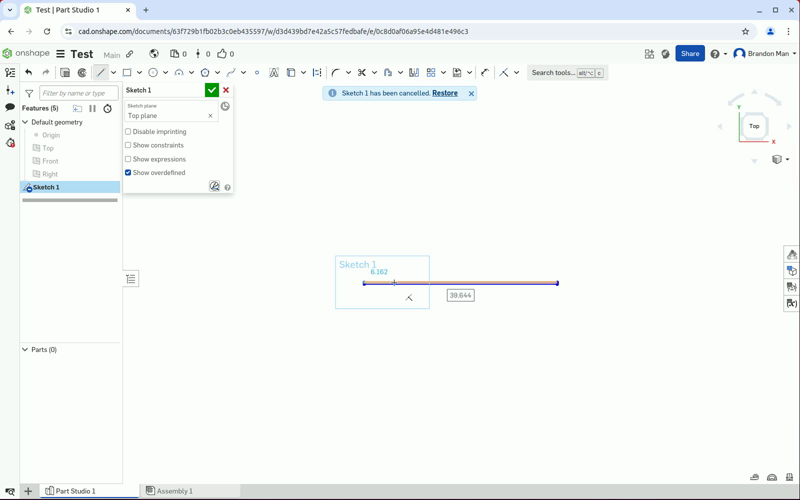
mouse_move(364, 284)
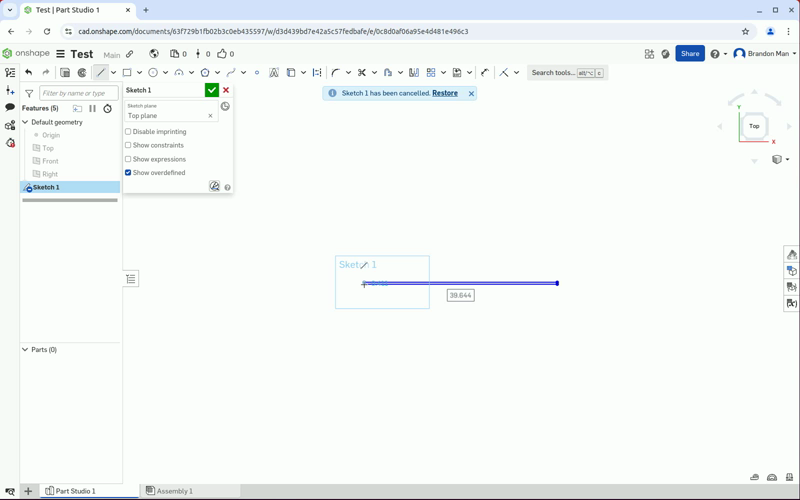
scroll(6)
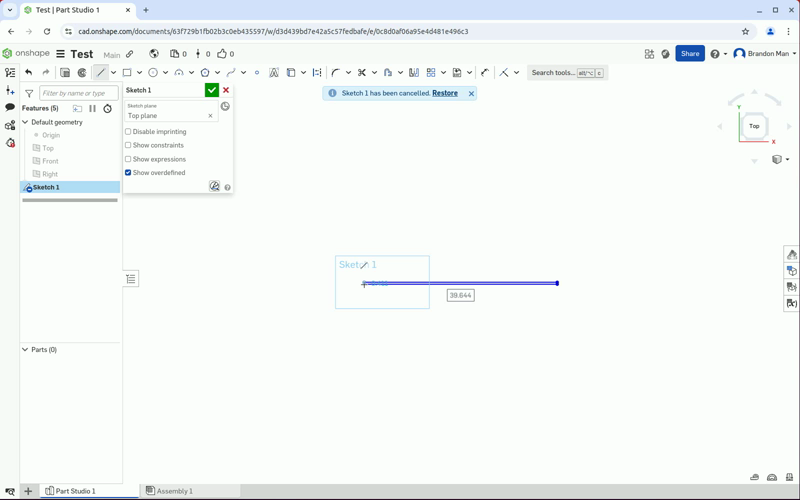
scroll(6)
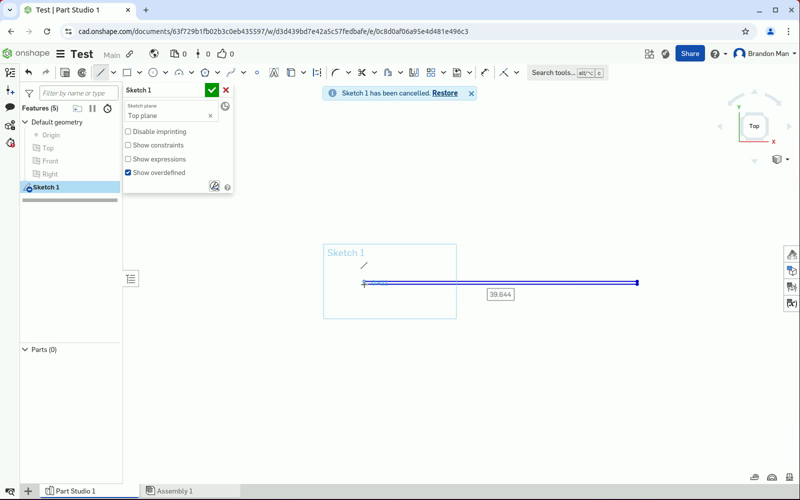
scroll(6)
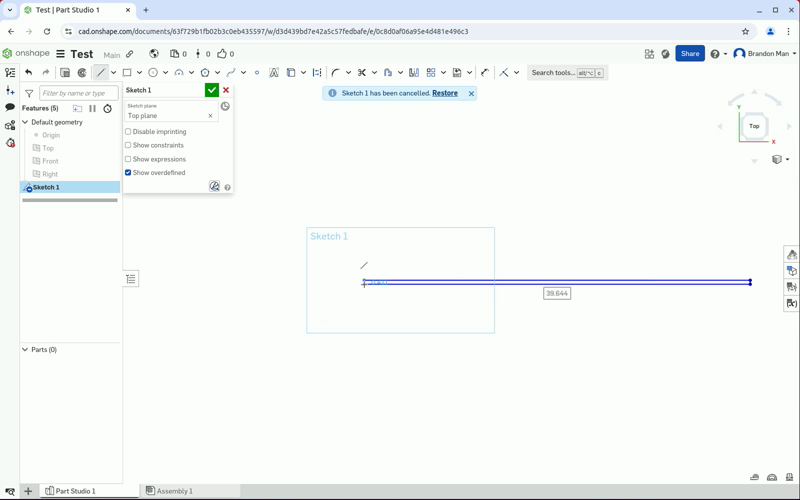
scroll(6)
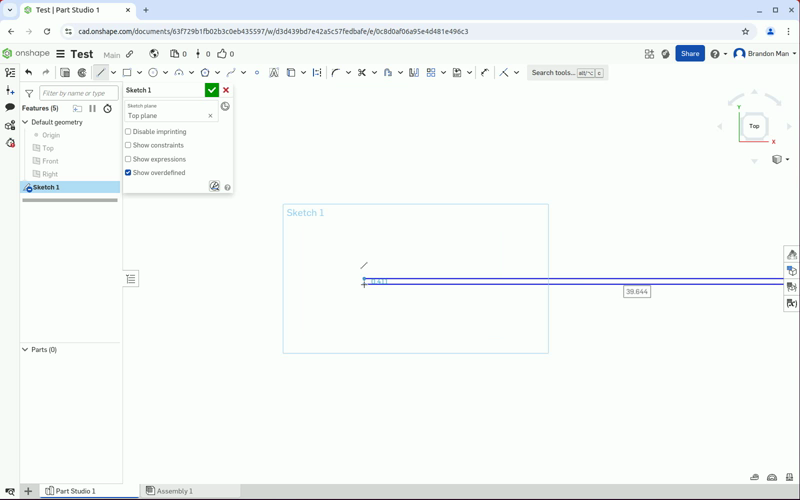
scroll(6)
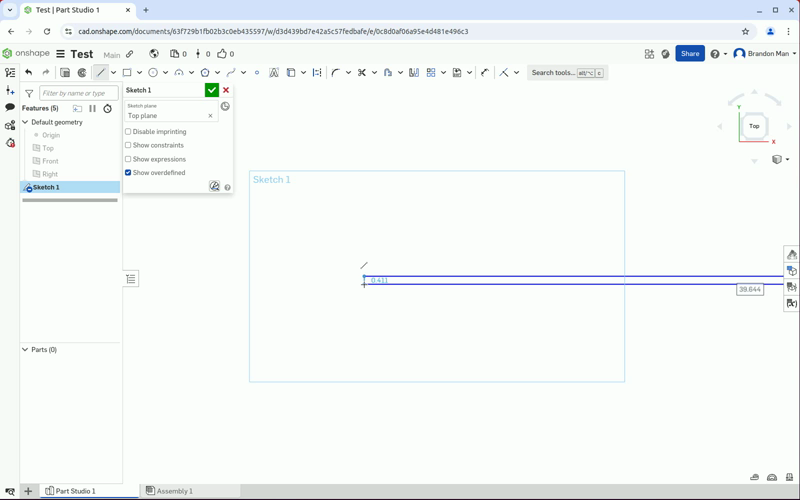
scroll(6)
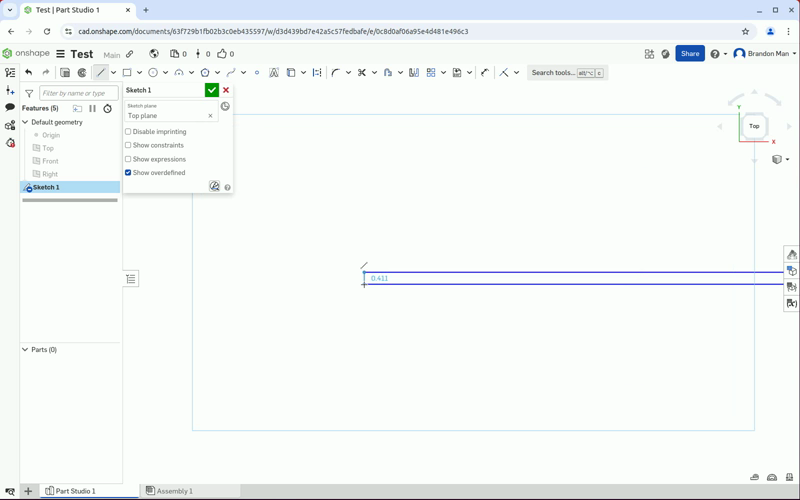
scroll(6)
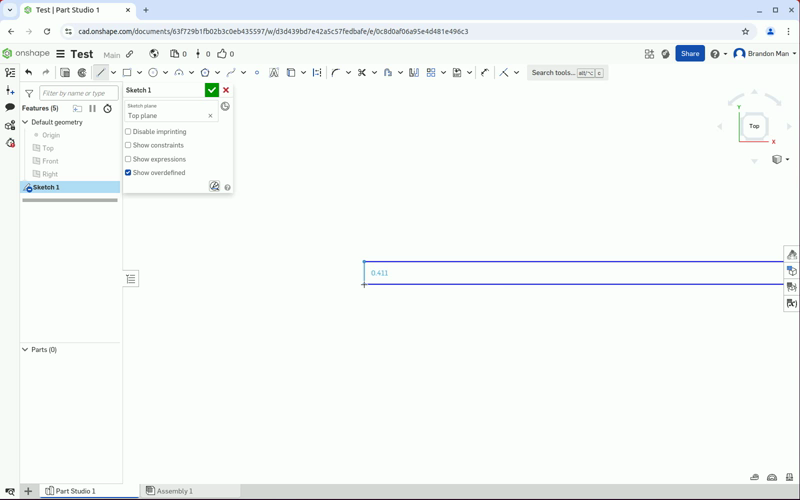
key_up(shift)
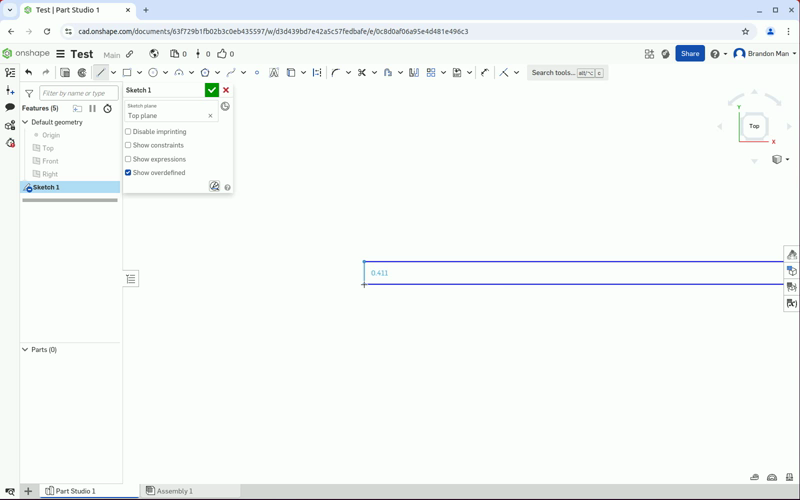
click(364, 284)
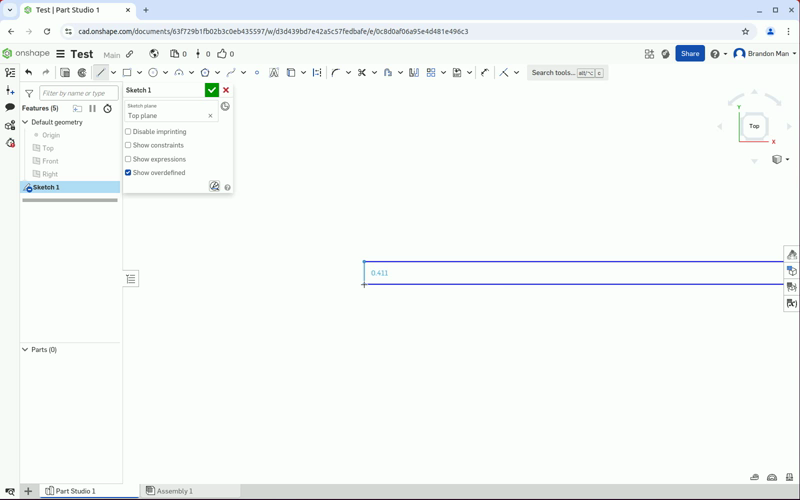
scroll(-6)
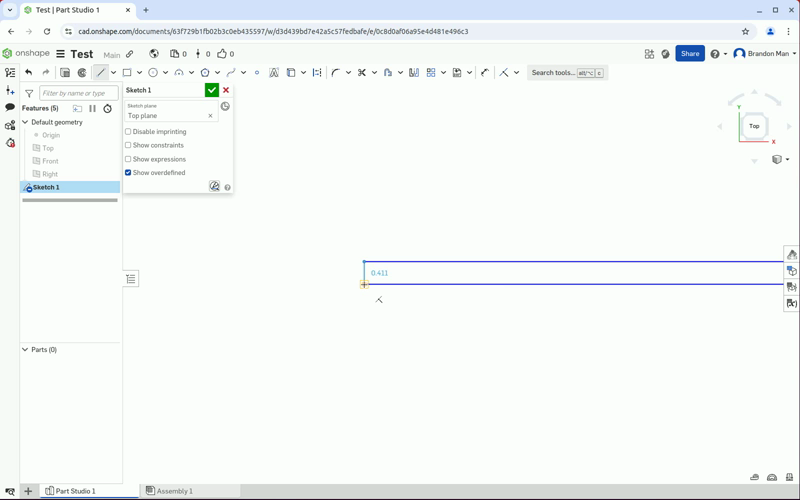
scroll(-6)
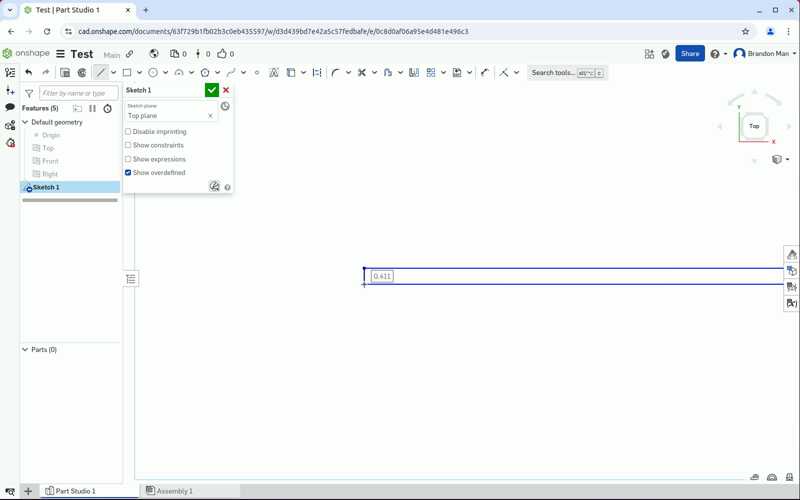
scroll(-6)
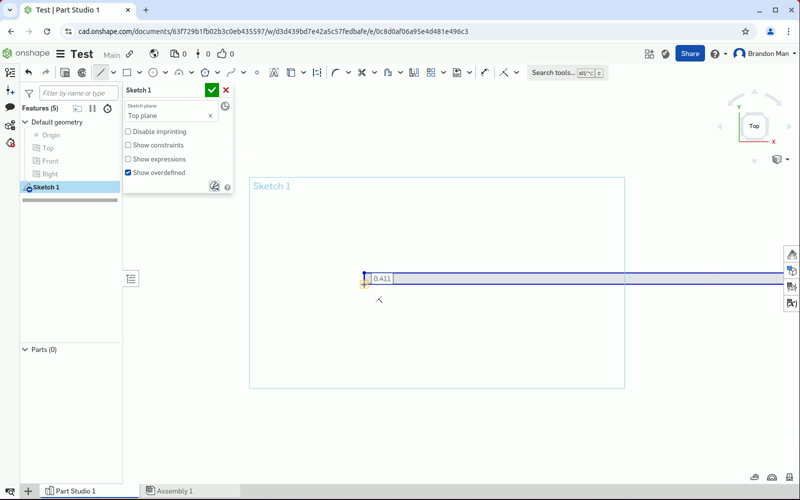
scroll(-6)
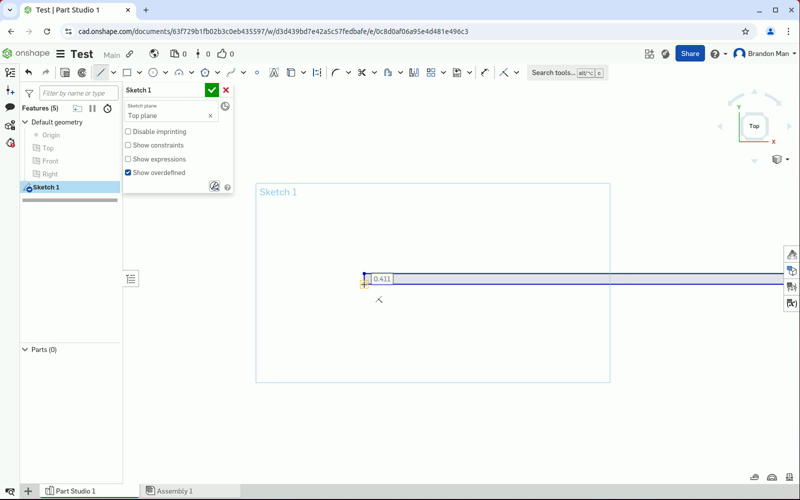
scroll(-6)
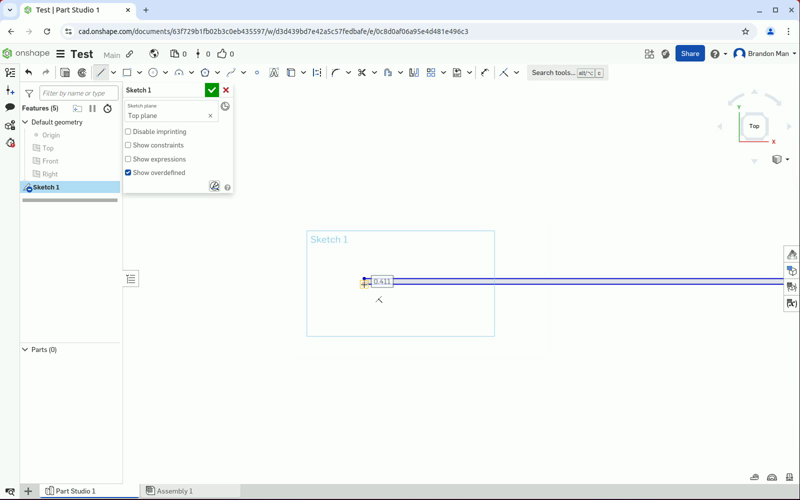
scroll(-6)
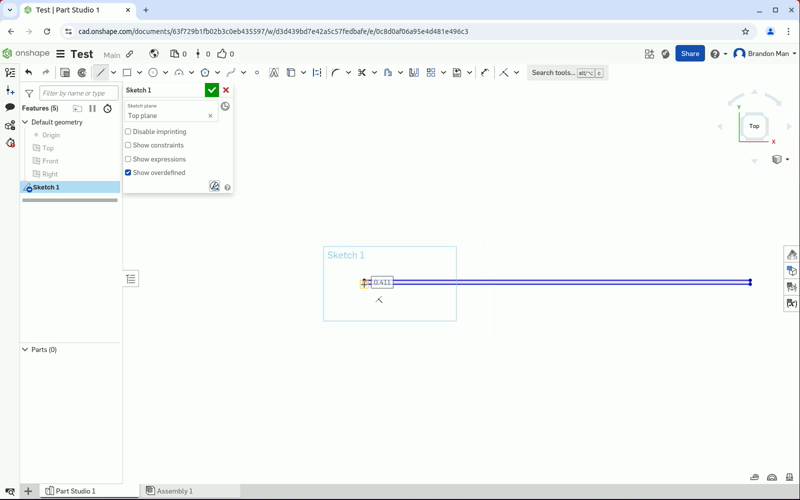
scroll(-6)
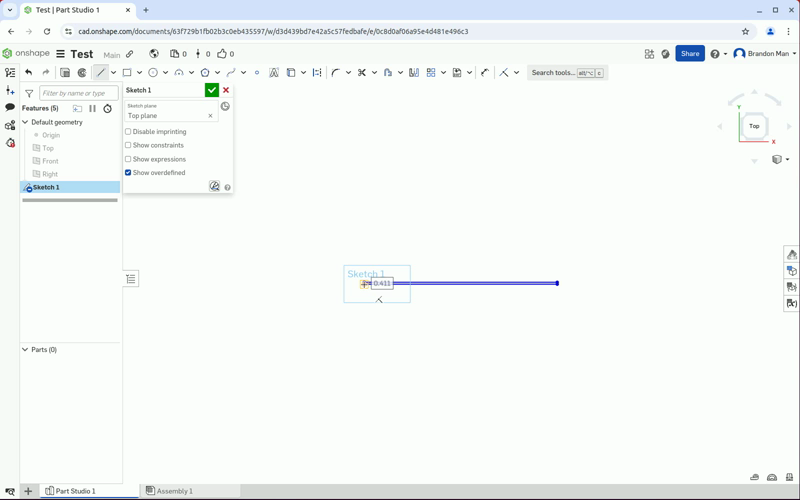
key(esc)
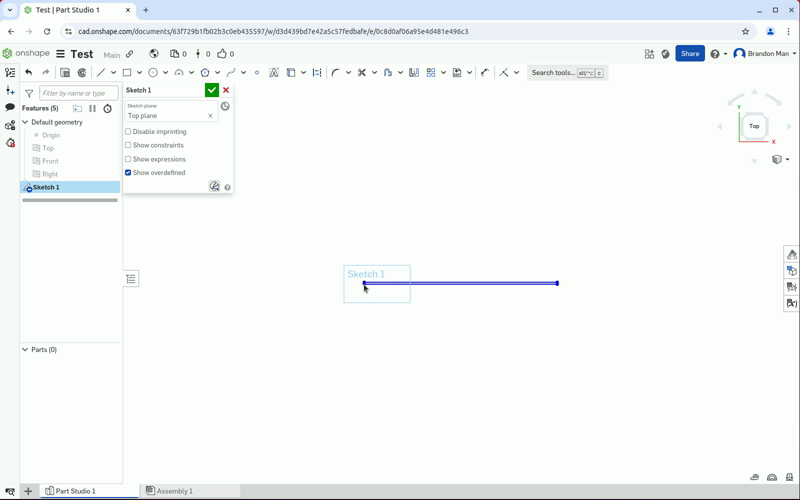
mouse_move(537, 283)
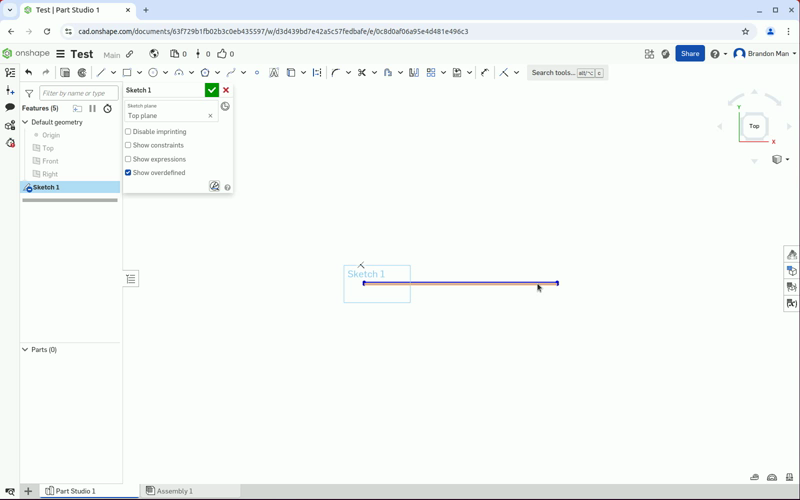
scroll(6)
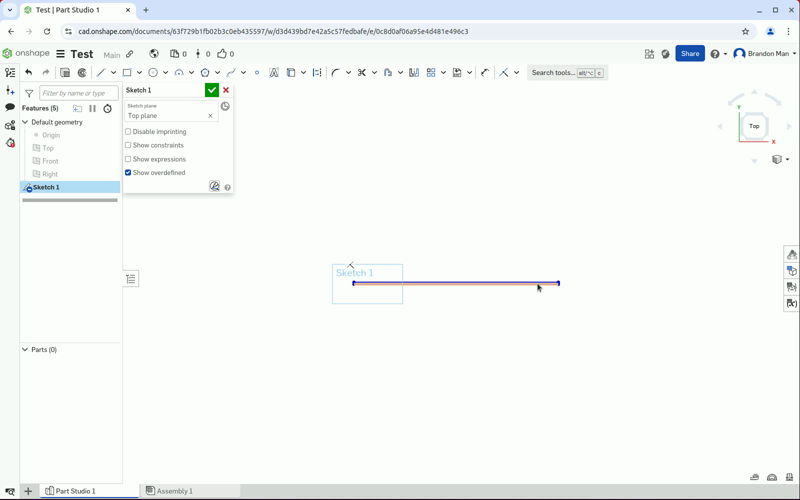
scroll(6)
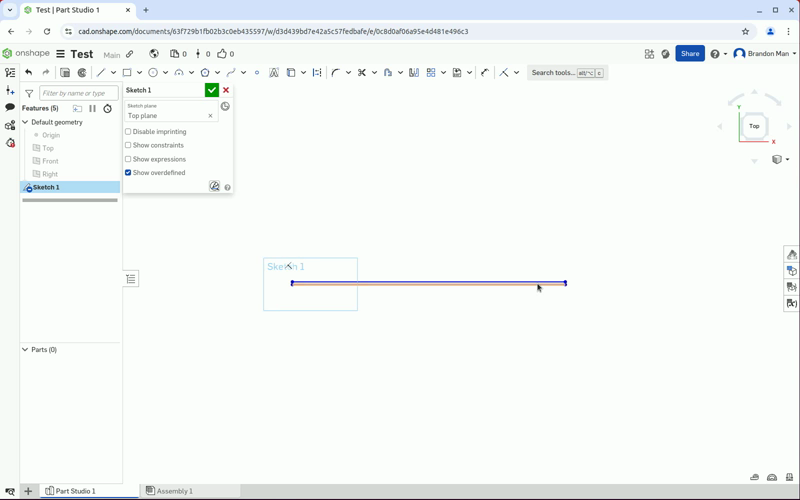
scroll(6)
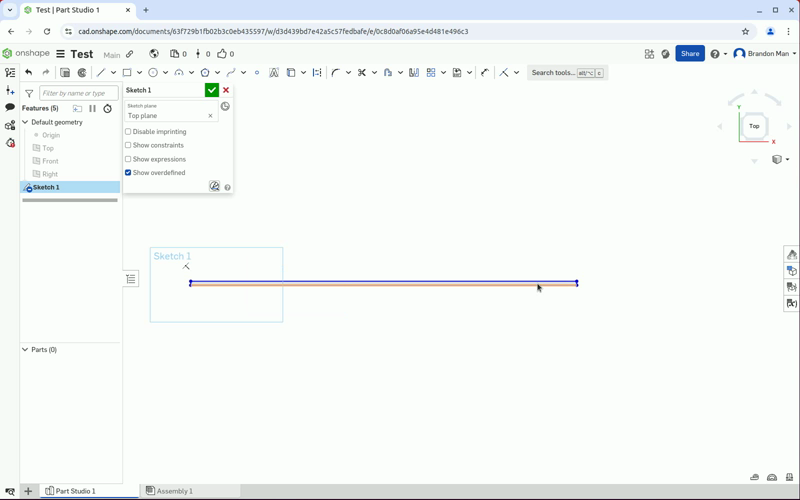
scroll(6)
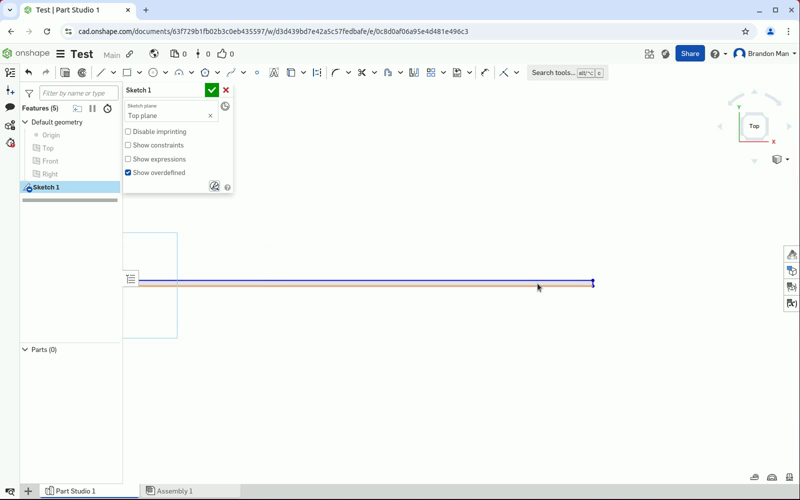
scroll(6)
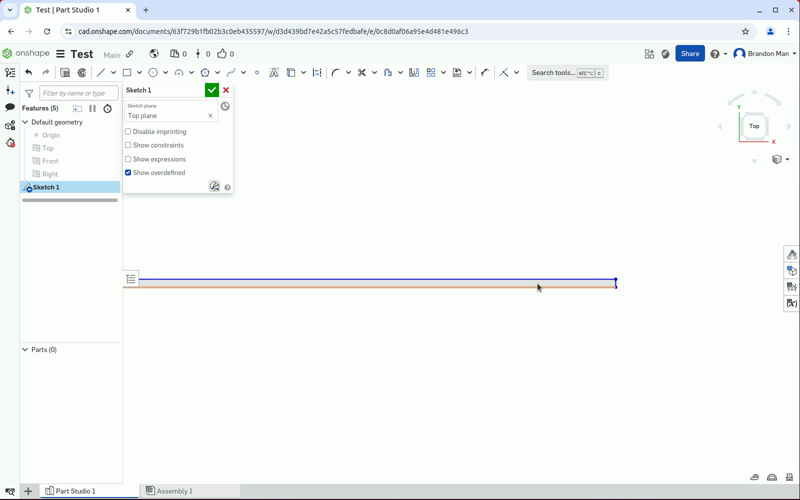
scroll(6)
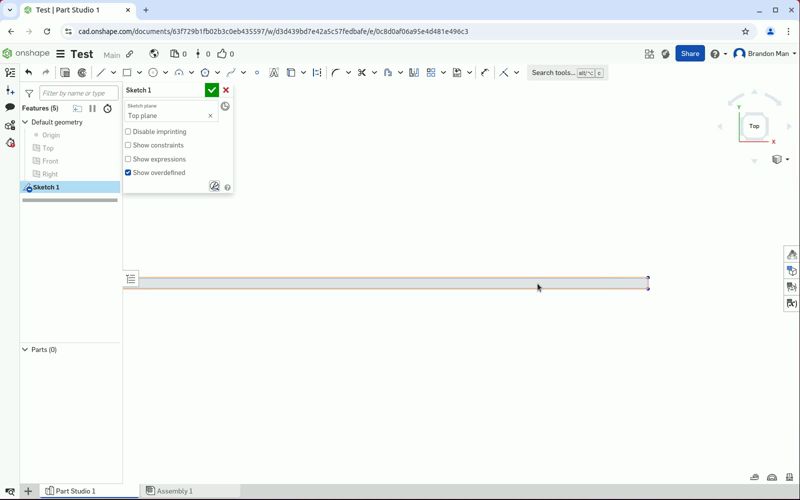
scroll(6)
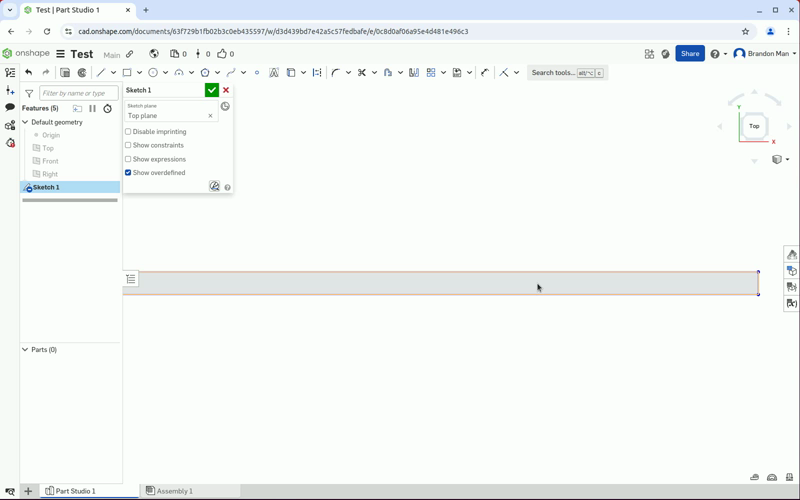
click(537, 283)
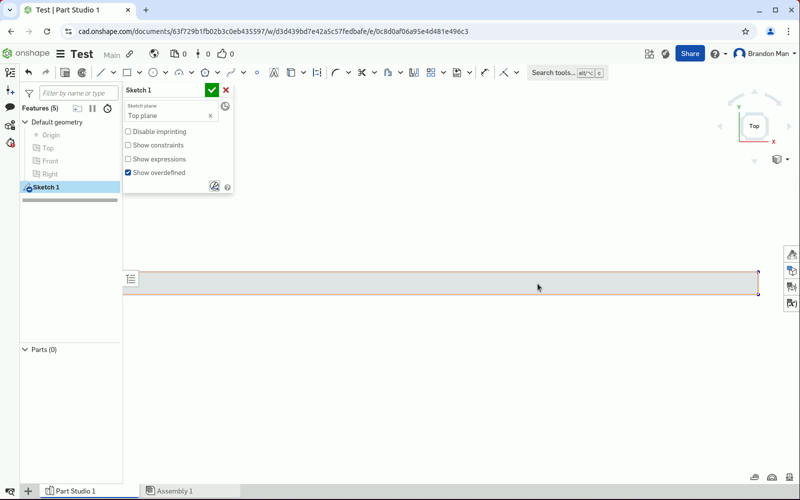
scroll(-6)
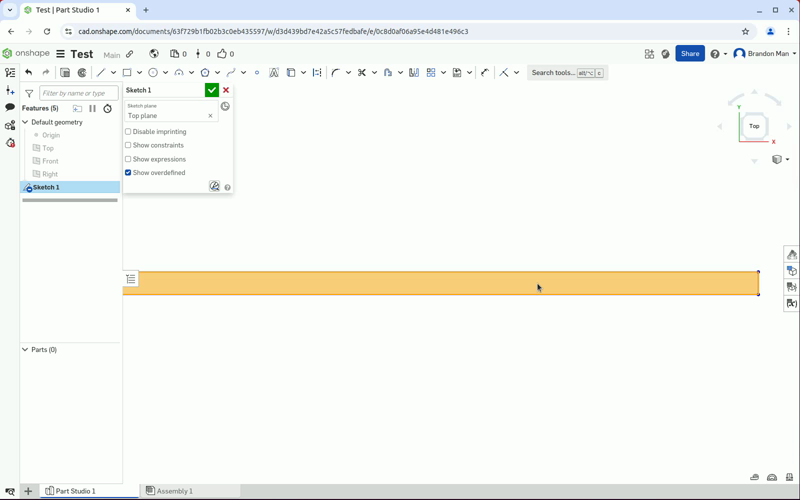
scroll(-6)
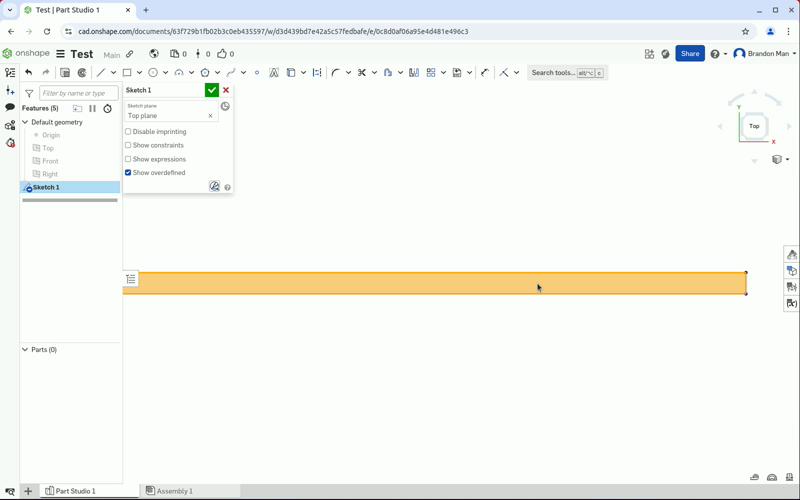
scroll(-6)
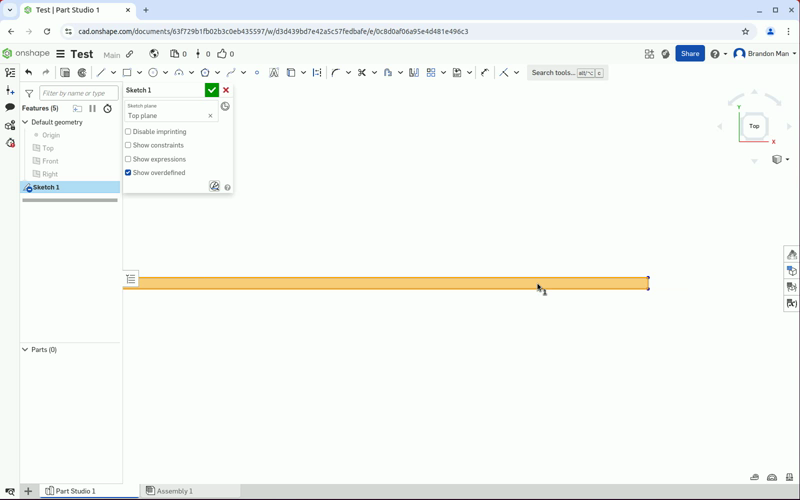
scroll(-6)
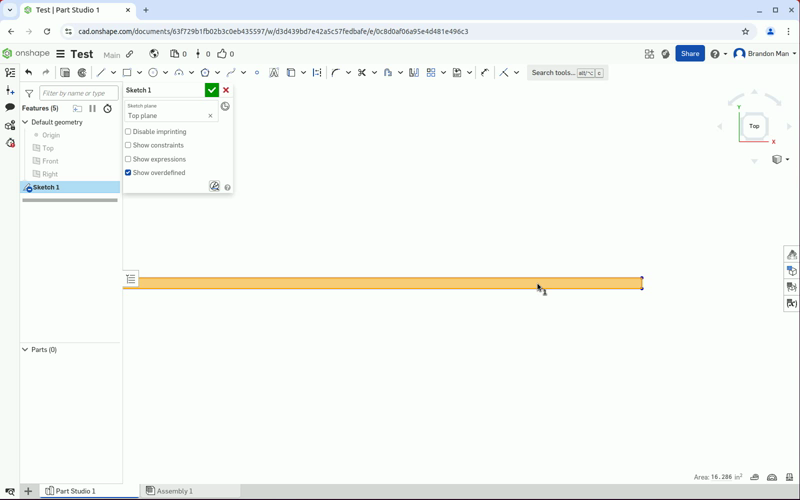
scroll(-6)
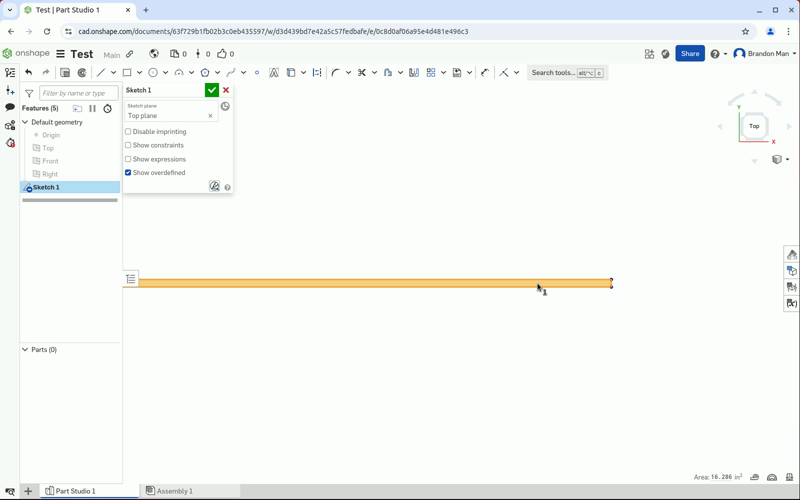
scroll(-6)
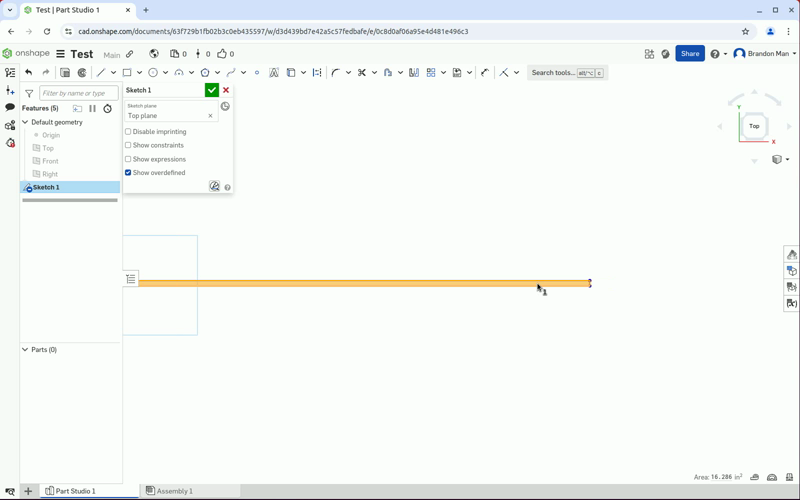
scroll(-6)
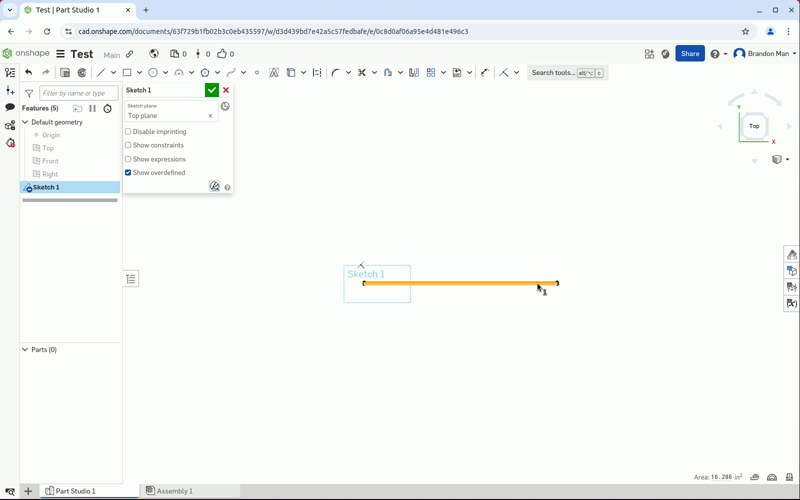
mouse_move(73, 352)
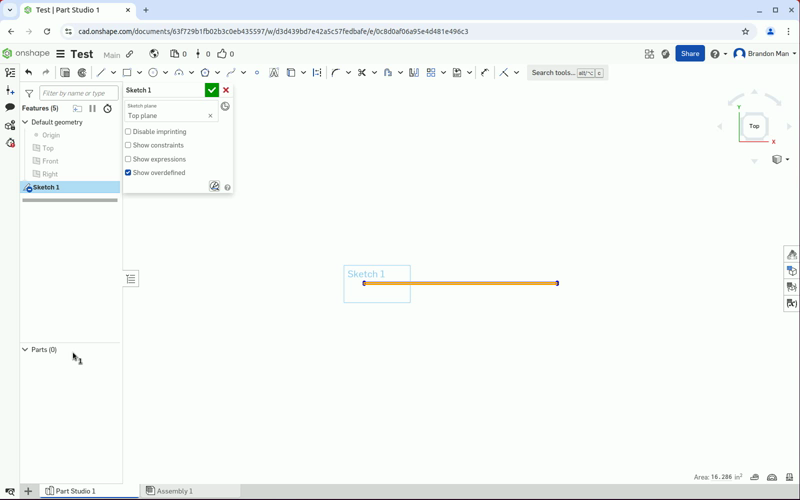
key(shift+y)
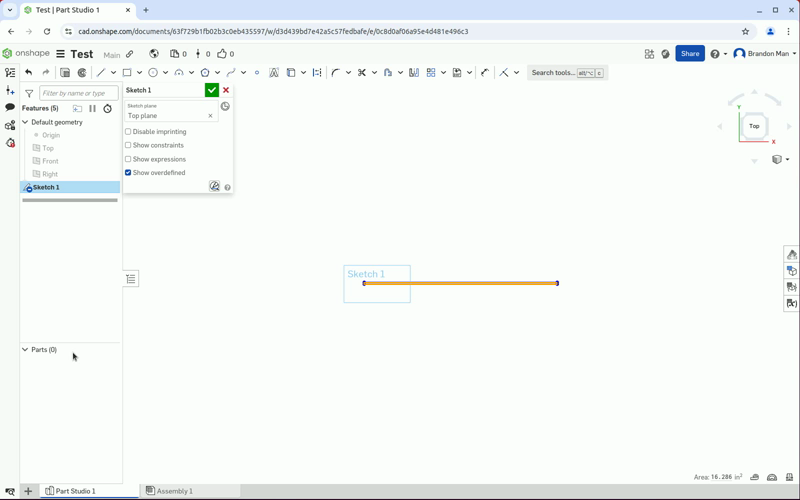
key(shift+e)
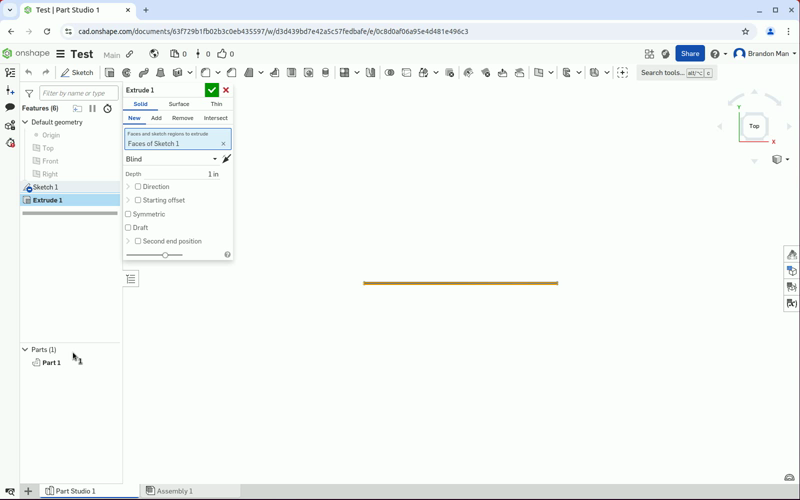
mouse_move(143, 106)
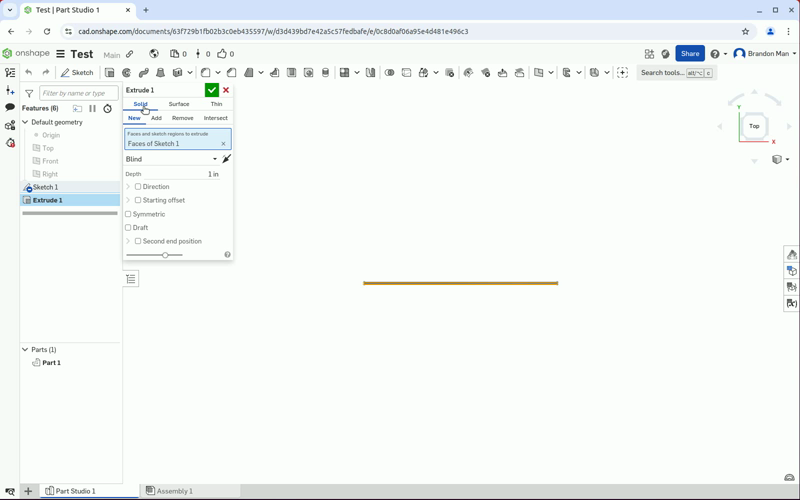
click(143, 106)
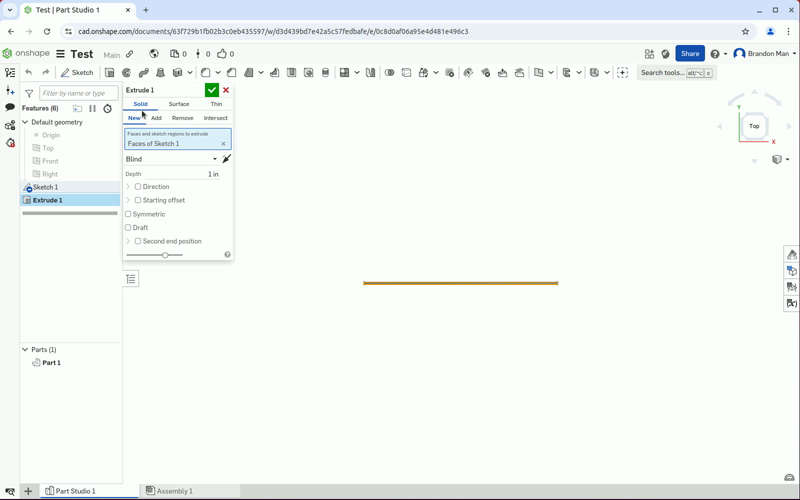
mouse_move(137, 120)
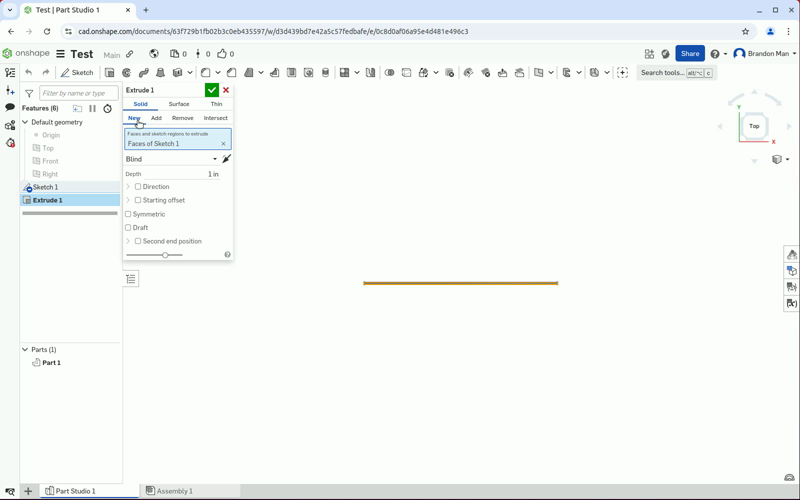
click(137, 120)
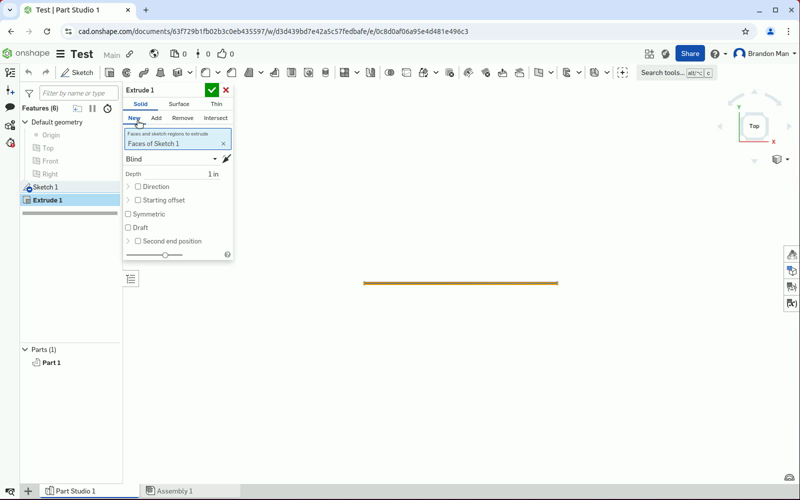
key(tab, 4)
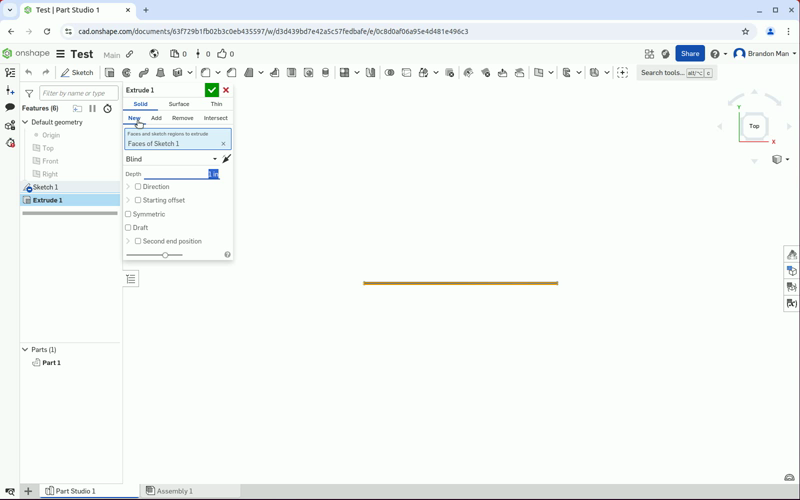
text(3.129)
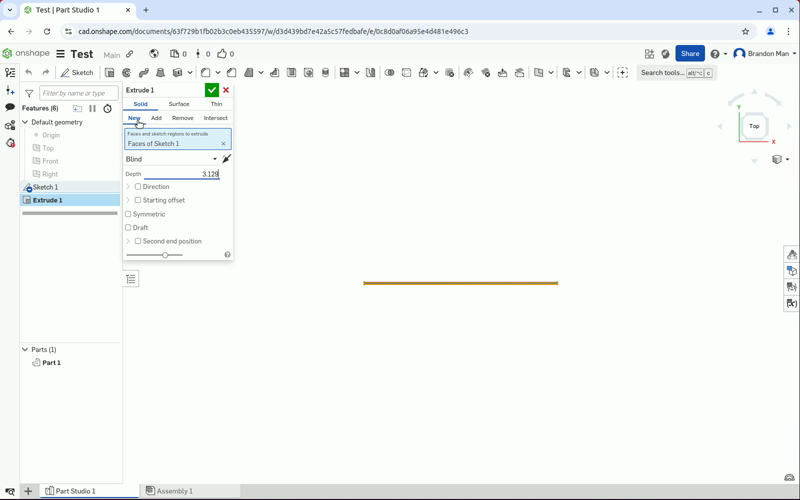
key(enter)
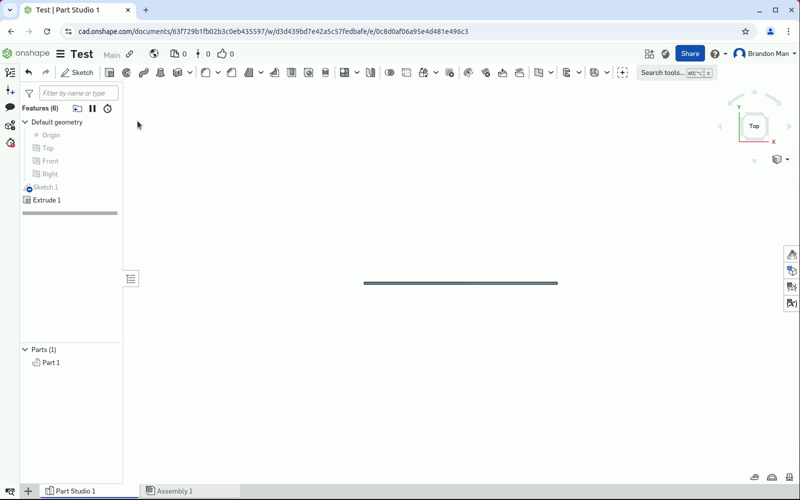
key(shift+h)
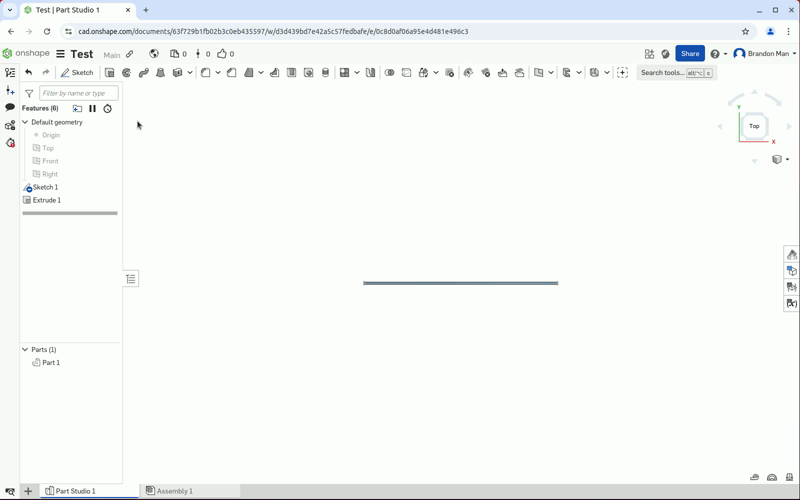
key(shift+h)
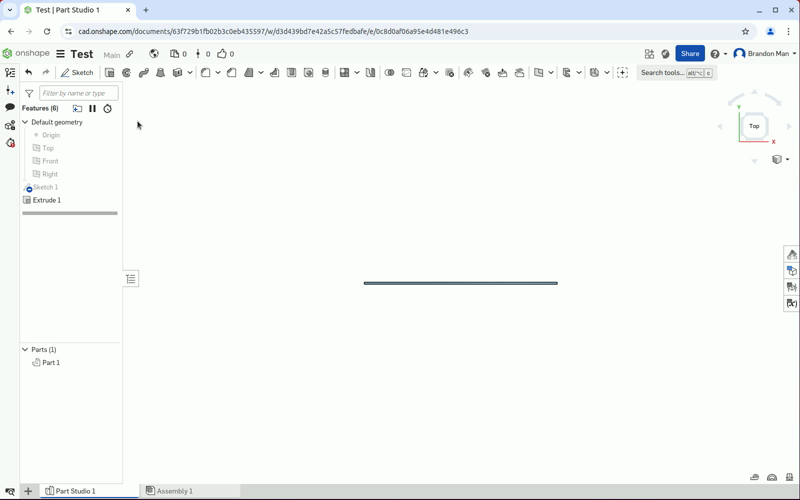
mouse_move(73, 189)
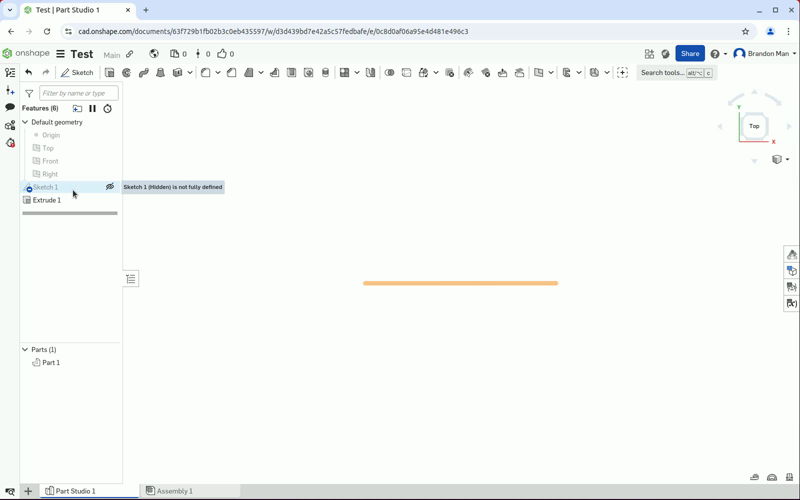
click(73, 189)
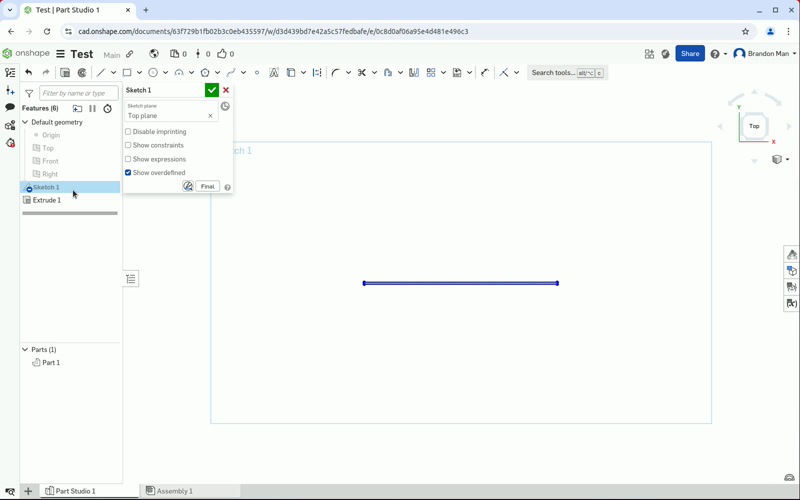
mouse_move(229, 92)
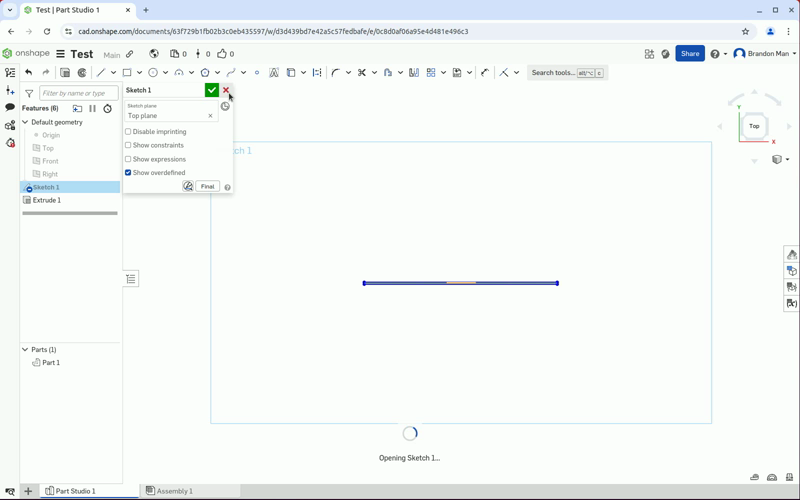
click(229, 92)
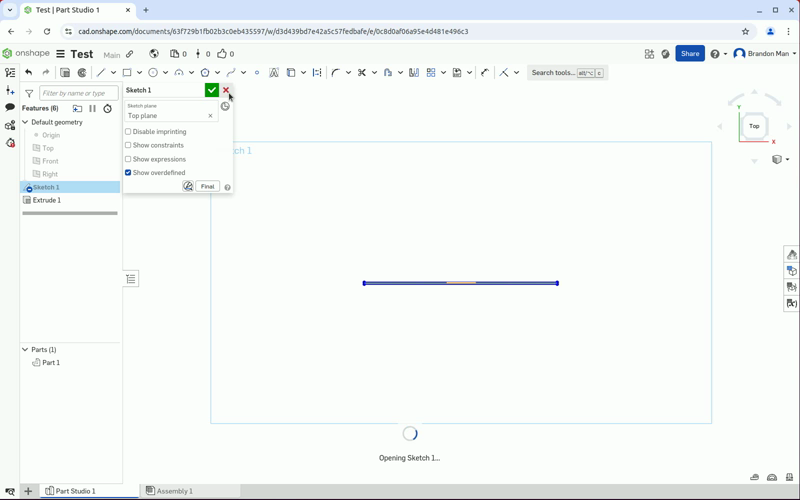
key(shift+s)
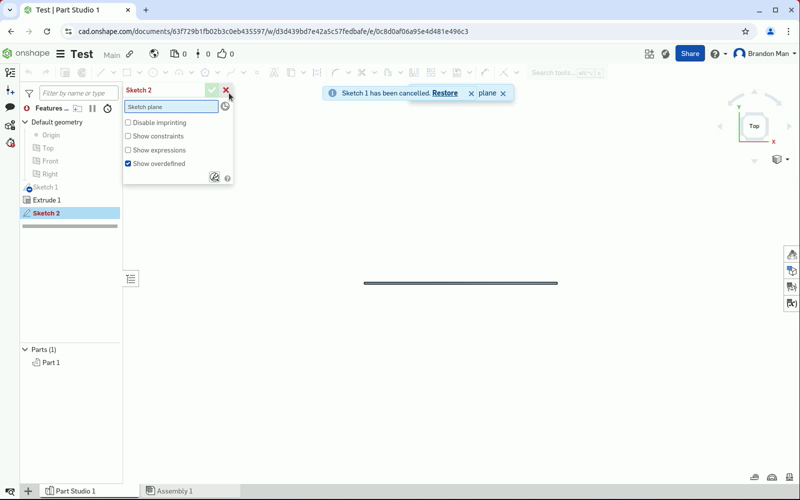
mouse_move(73, 150)
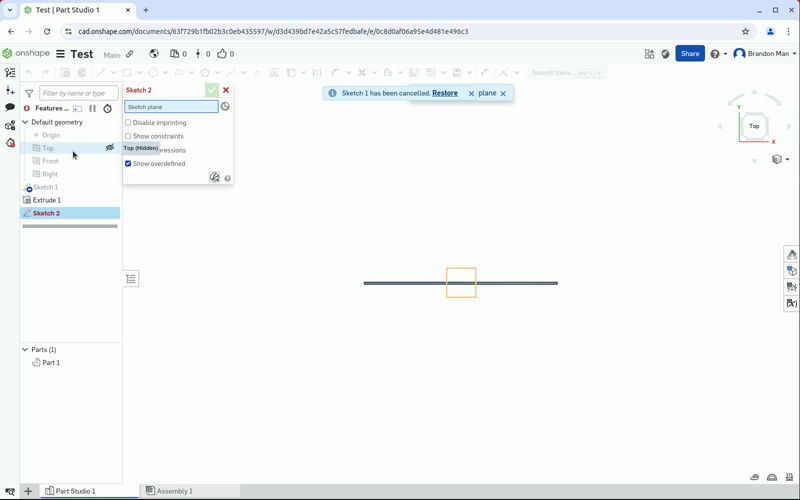
click(73, 150)
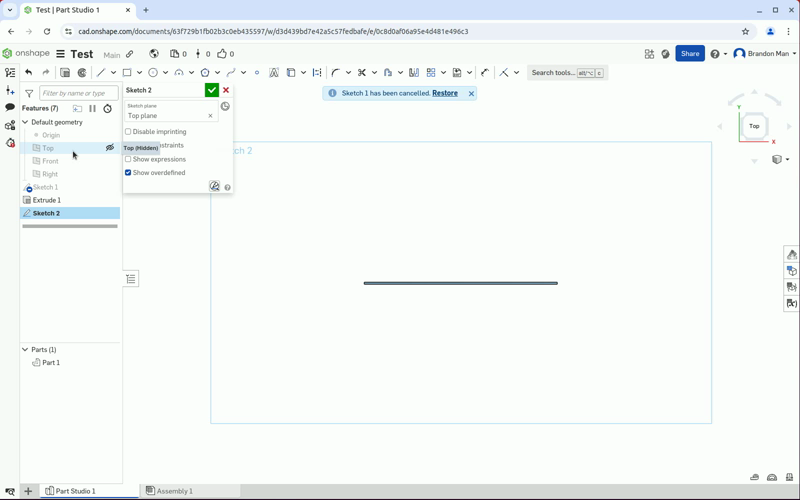
mouse_move(73, 352)
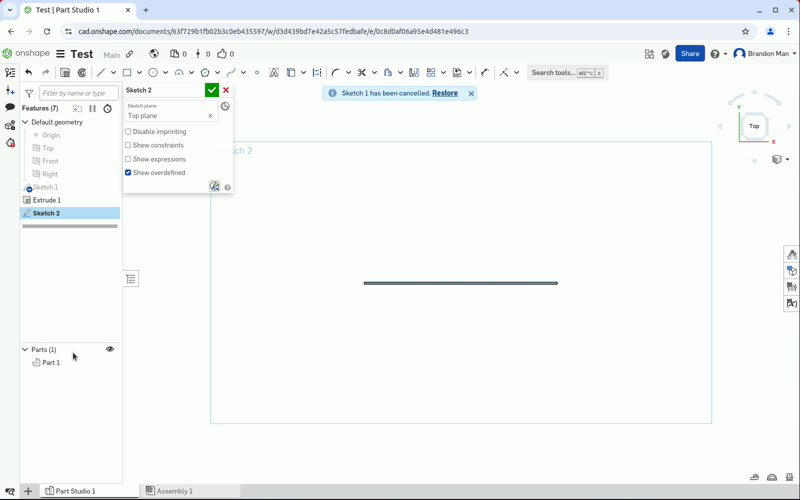
key(y)
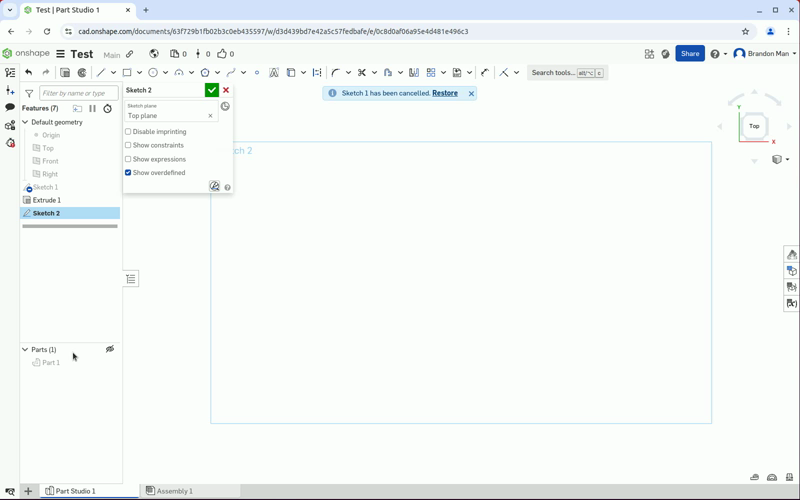
key(l)
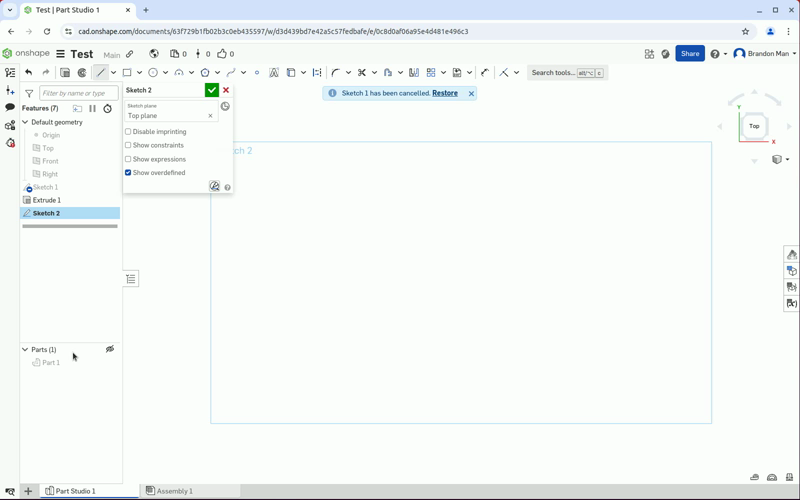
key_down(shift)
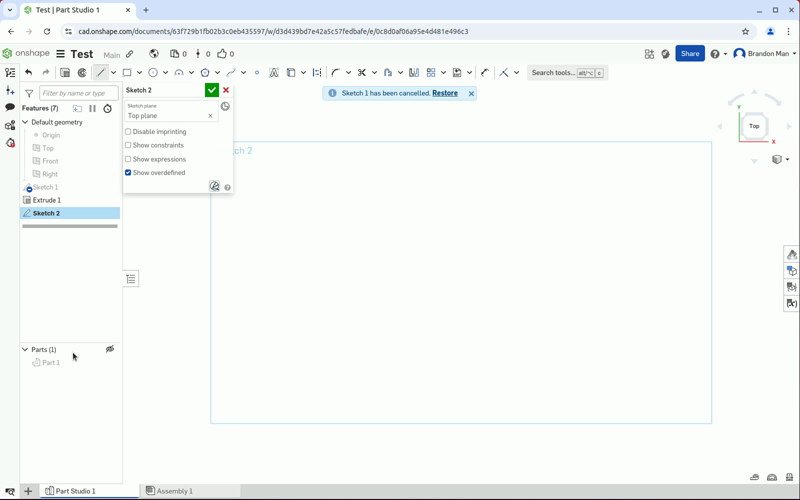
mouse_move(348, 268)
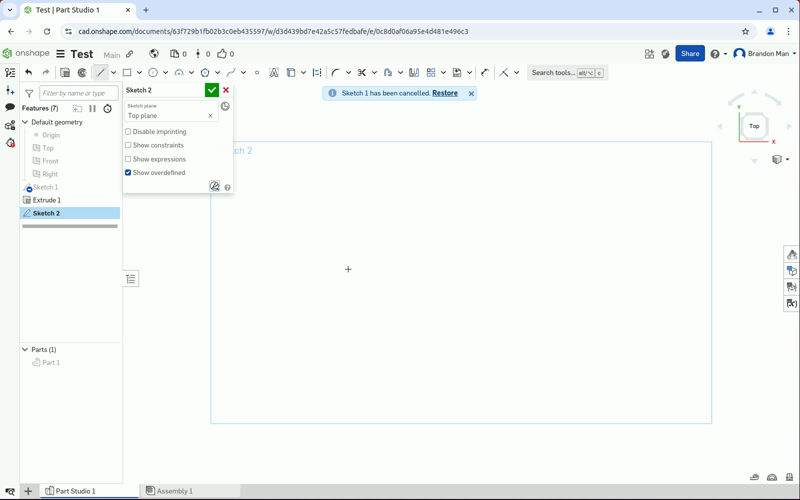
click(348, 268)
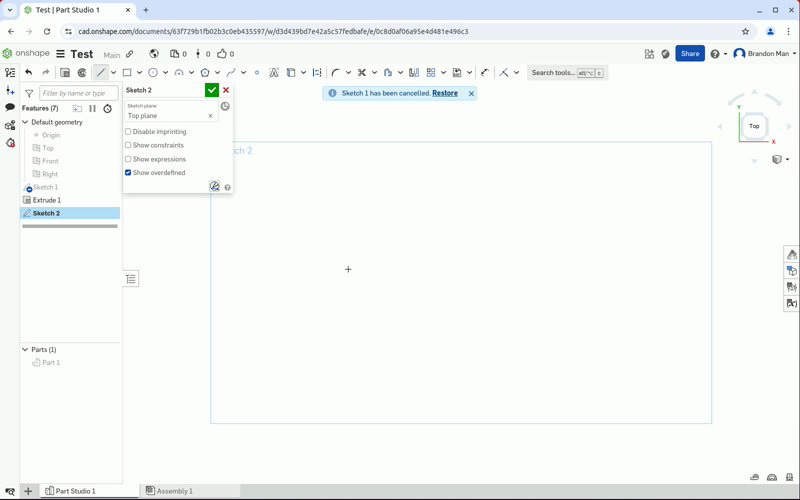
key_up(shift)
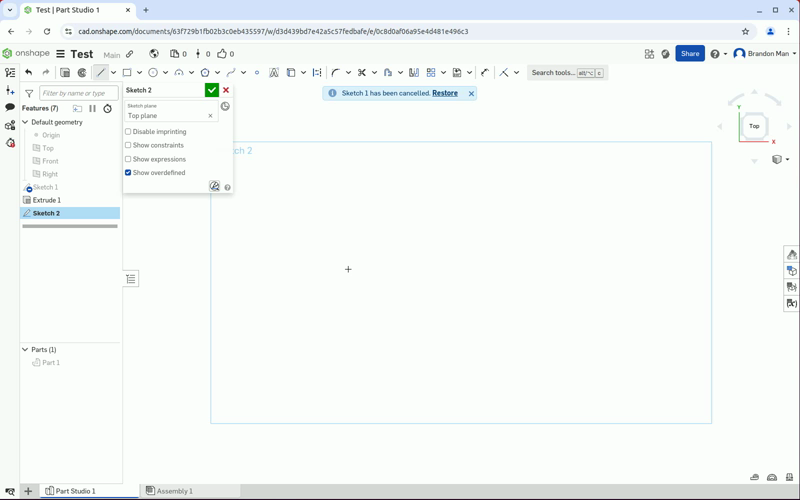
key_down(shift)
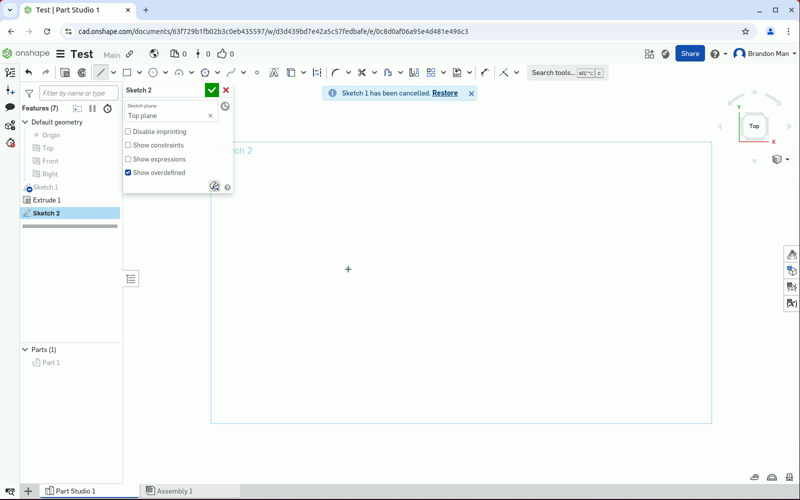
mouse_move(378, 268)
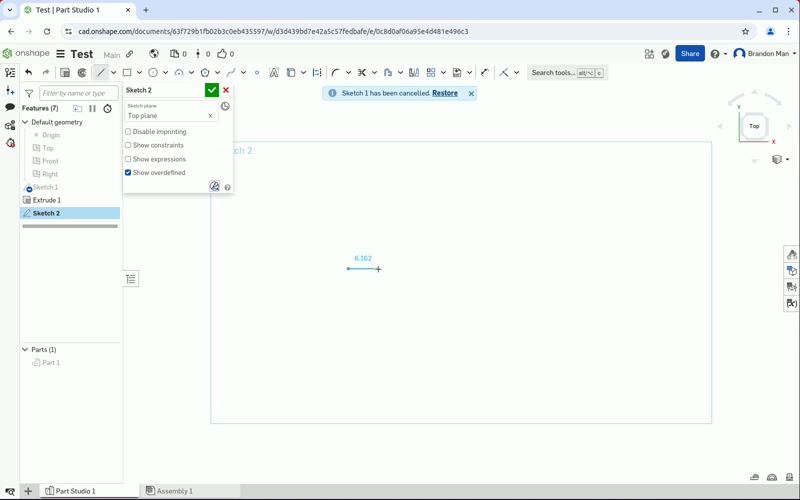
mouse_move(364, 285)
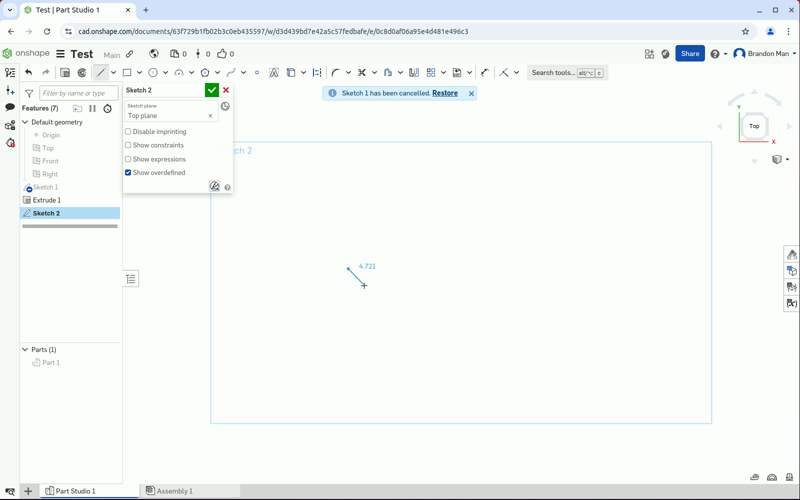
click(364, 285)
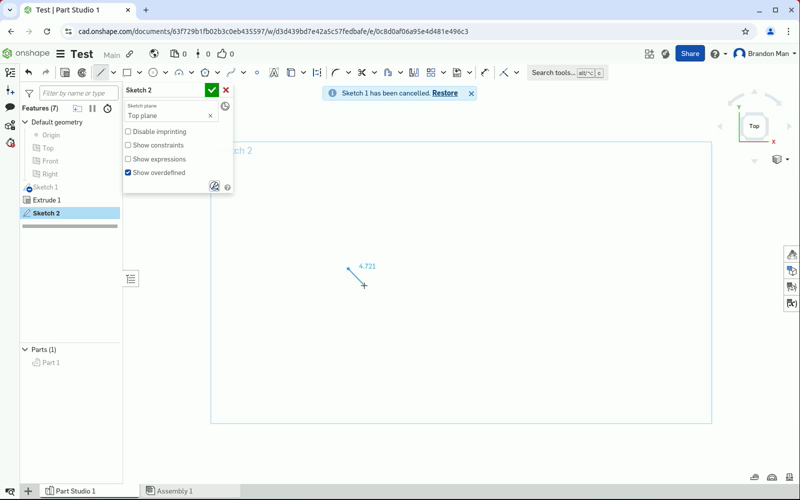
key_up(shift)
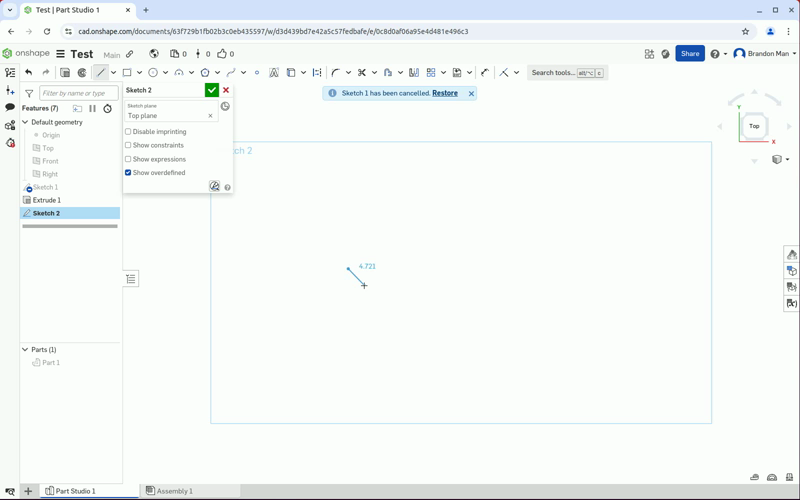
key_down(shift)
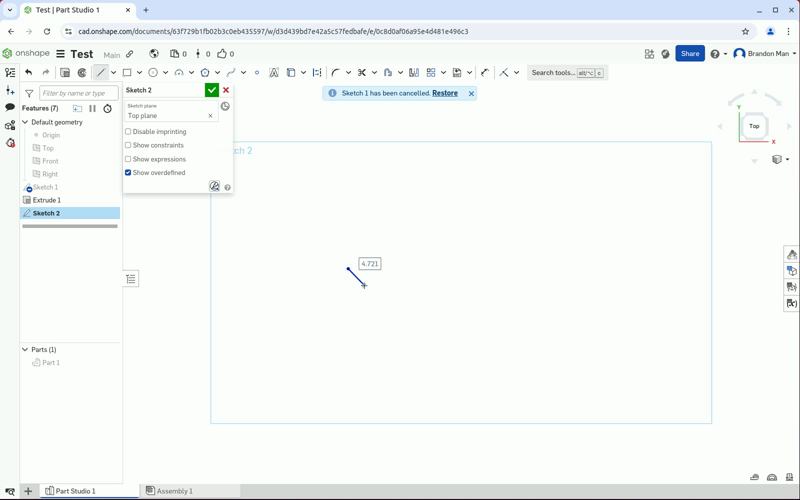
mouse_move(394, 285)
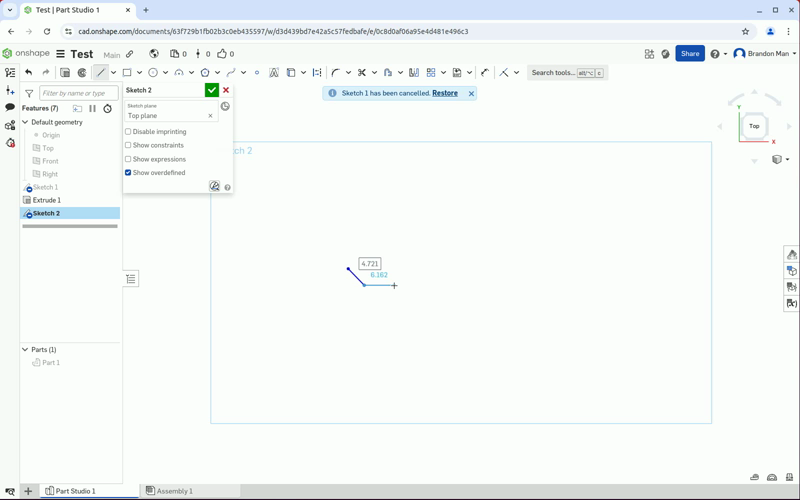
mouse_move(365, 285)
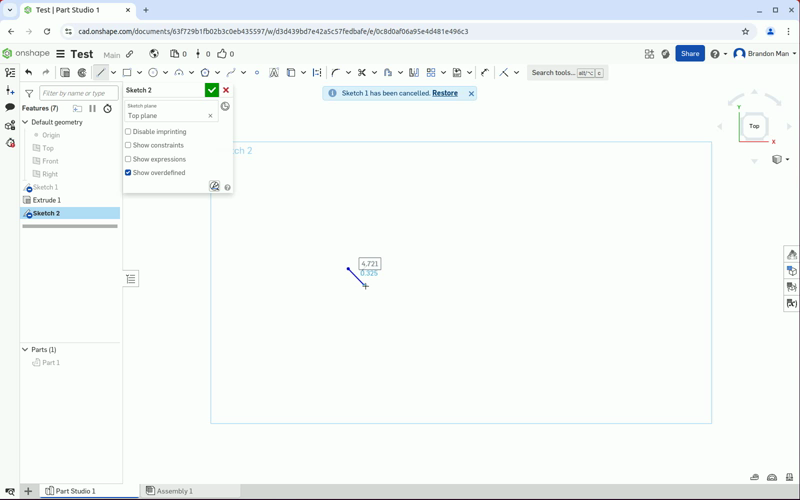
scroll(6)
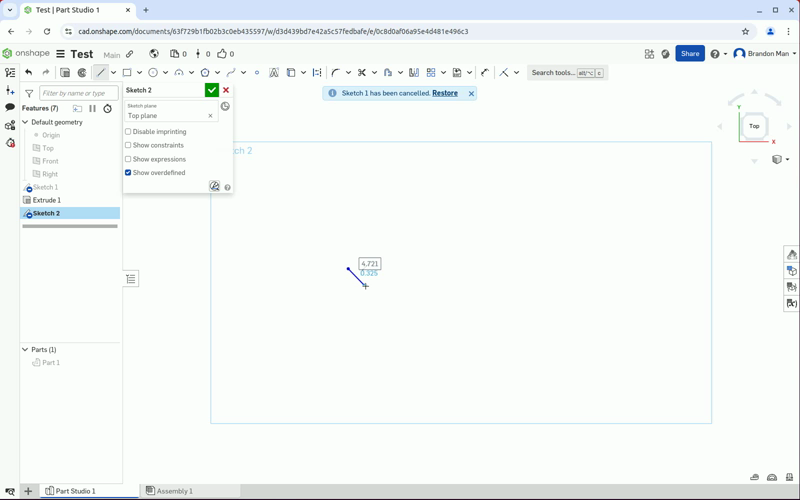
scroll(6)
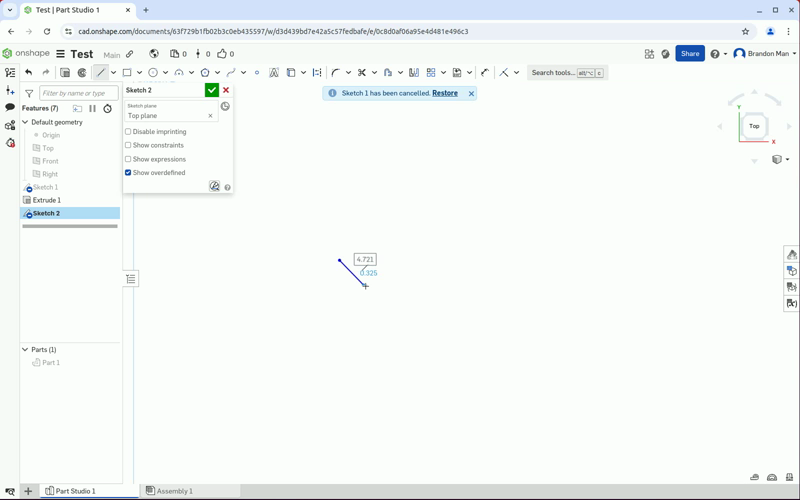
scroll(6)
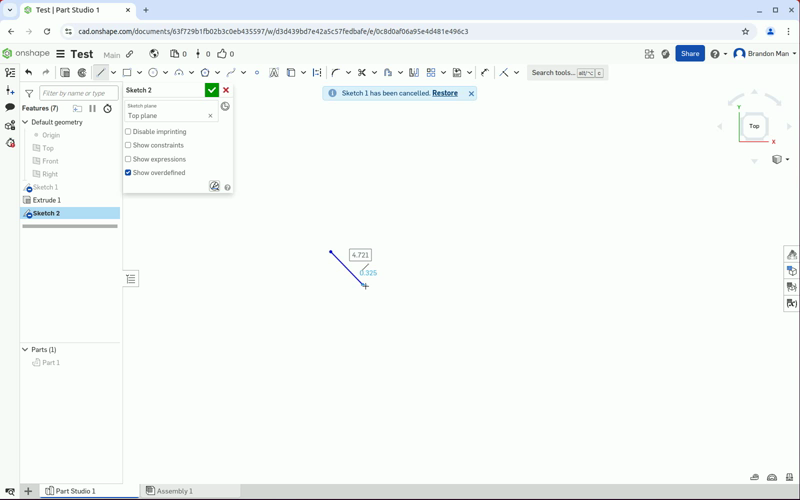
scroll(6)
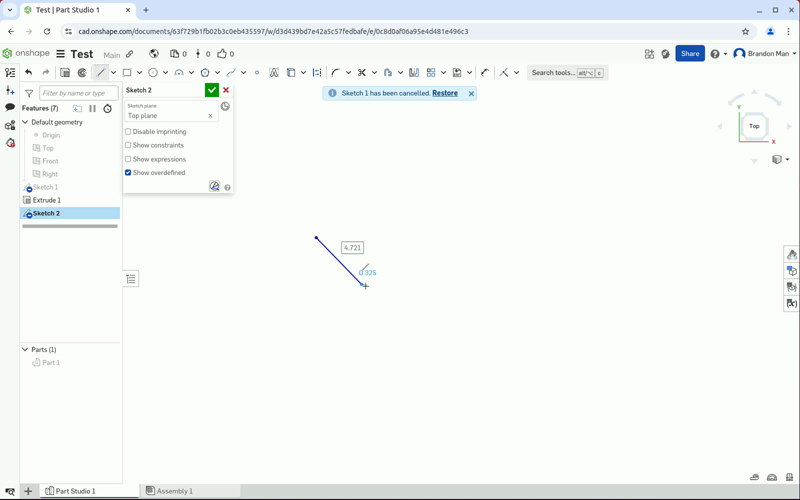
scroll(6)
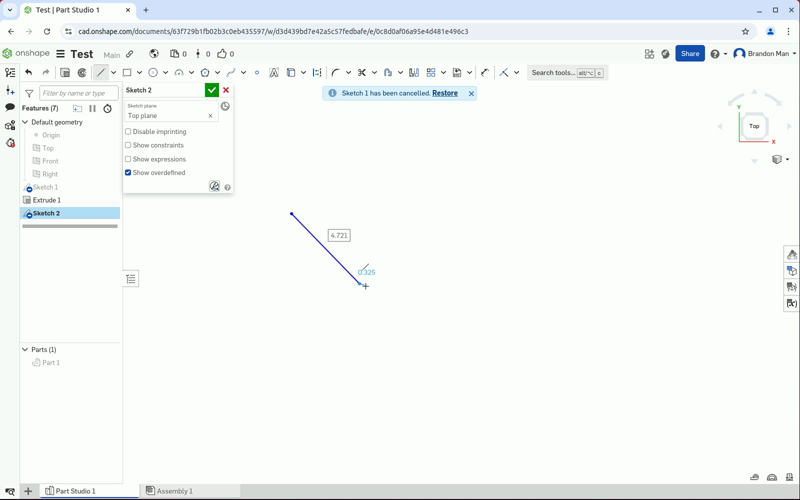
scroll(6)
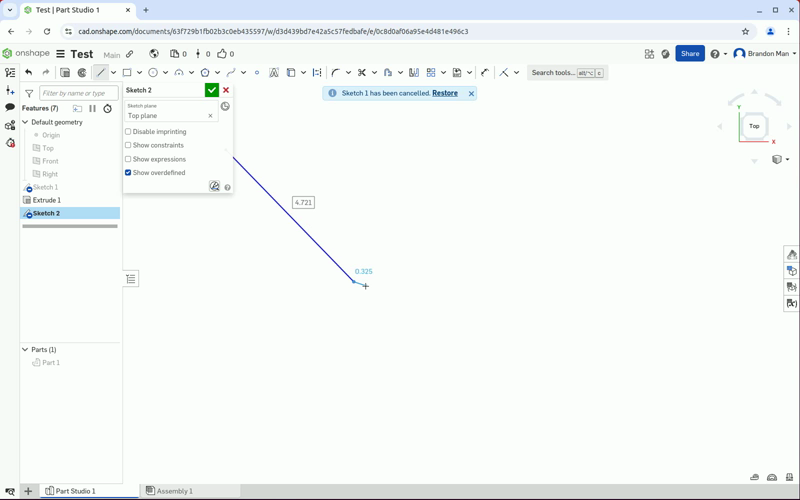
scroll(6)
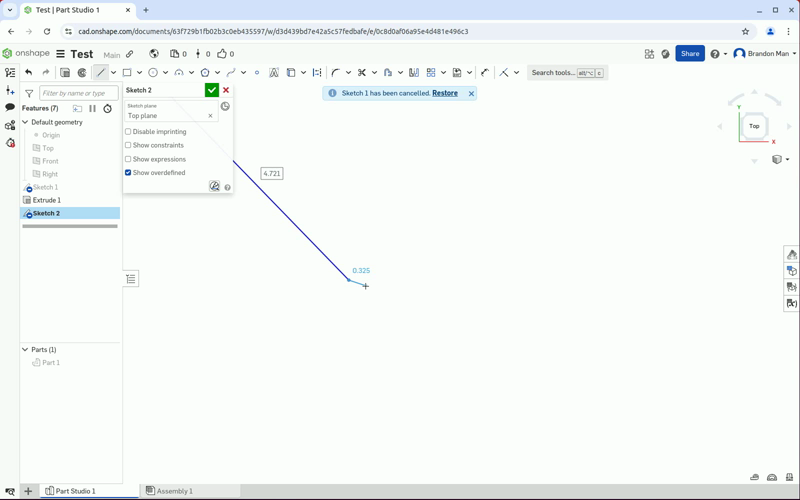
click(365, 285)
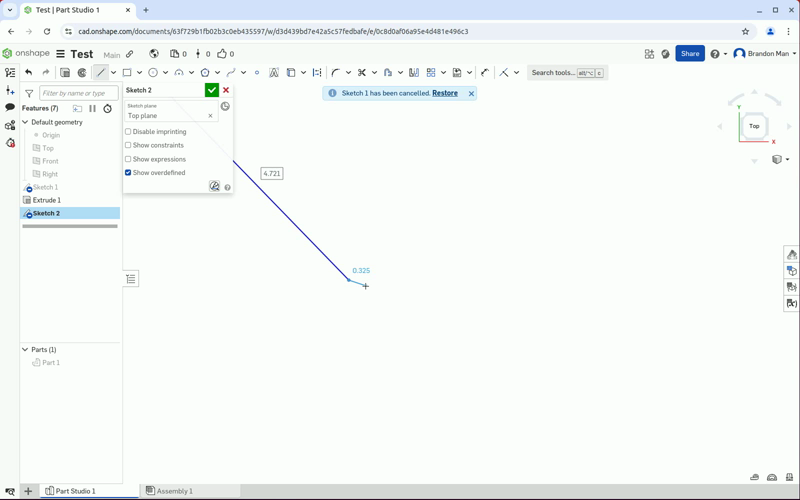
scroll(-6)
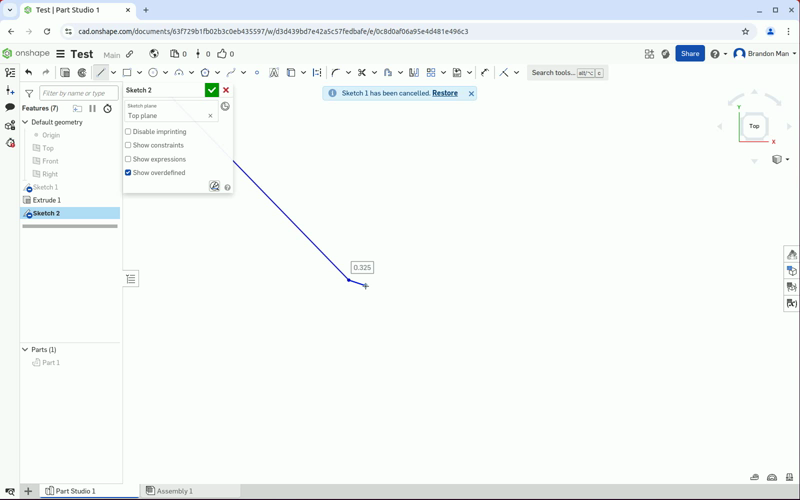
scroll(-6)
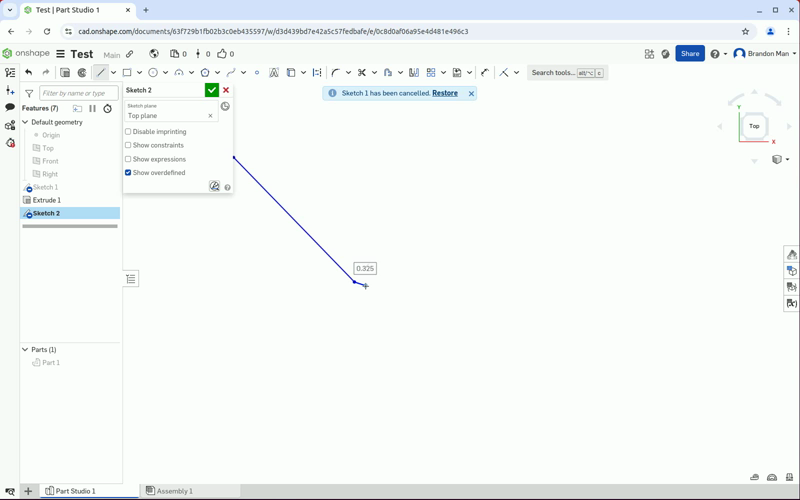
scroll(-6)
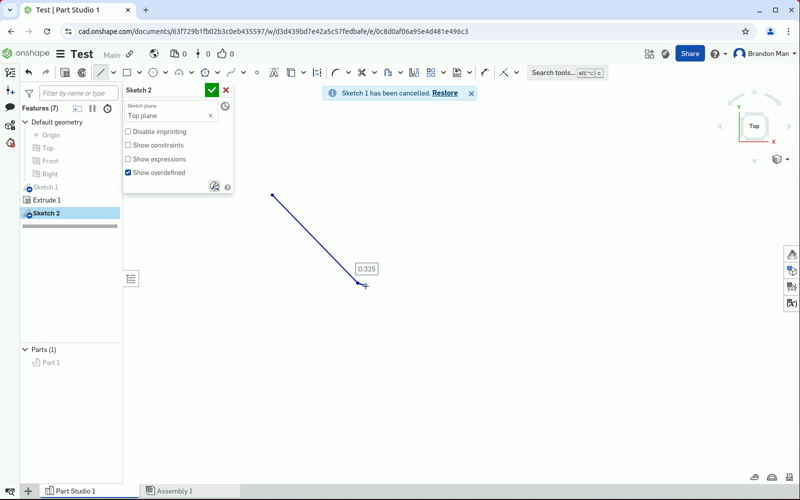
scroll(-6)
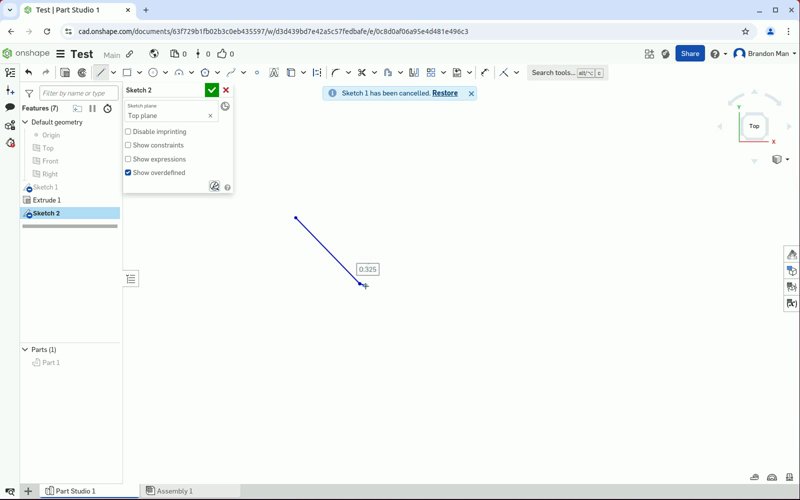
scroll(-6)
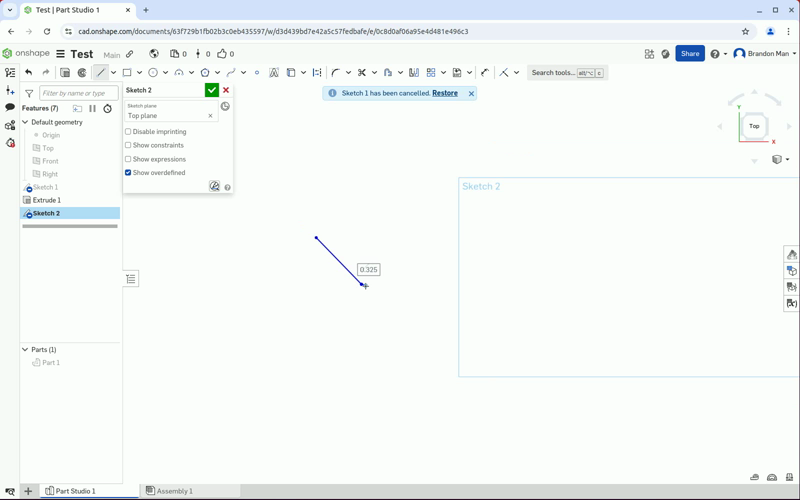
scroll(-6)
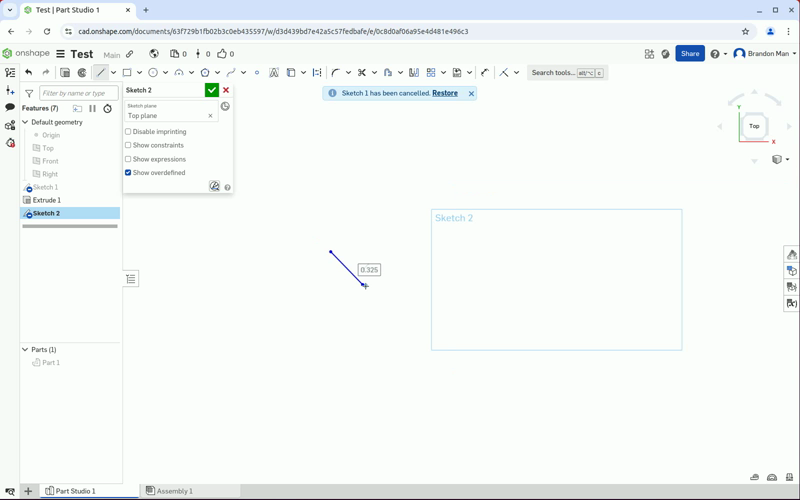
scroll(-6)
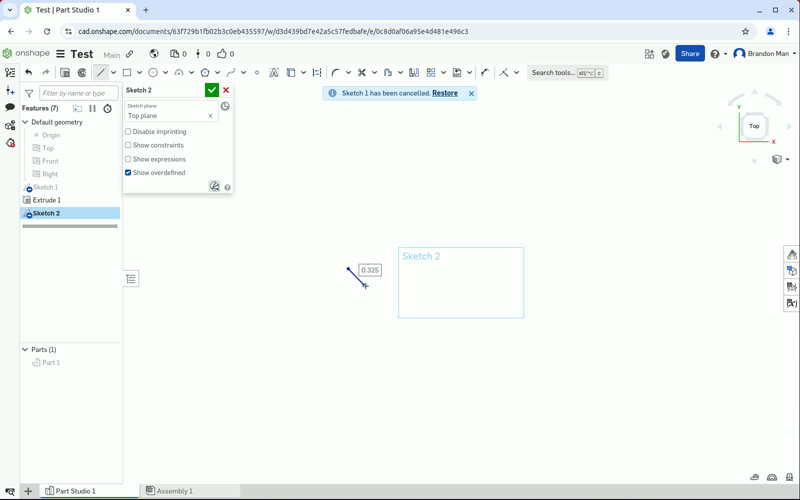
key_up(shift)
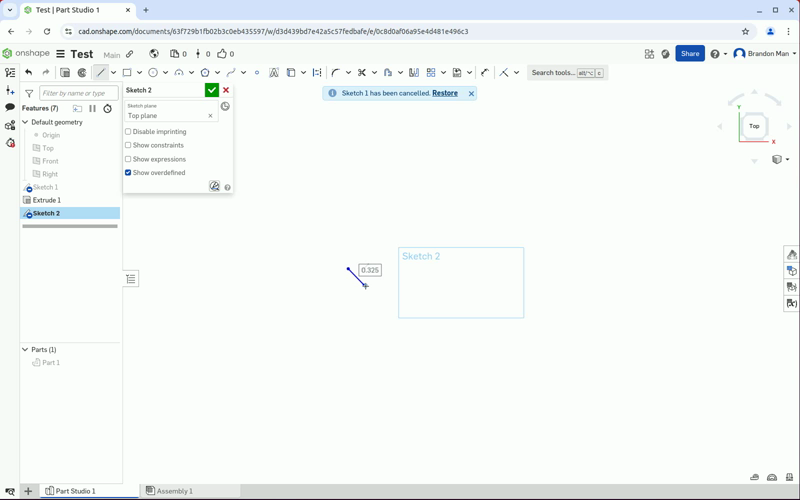
key_down(shift)
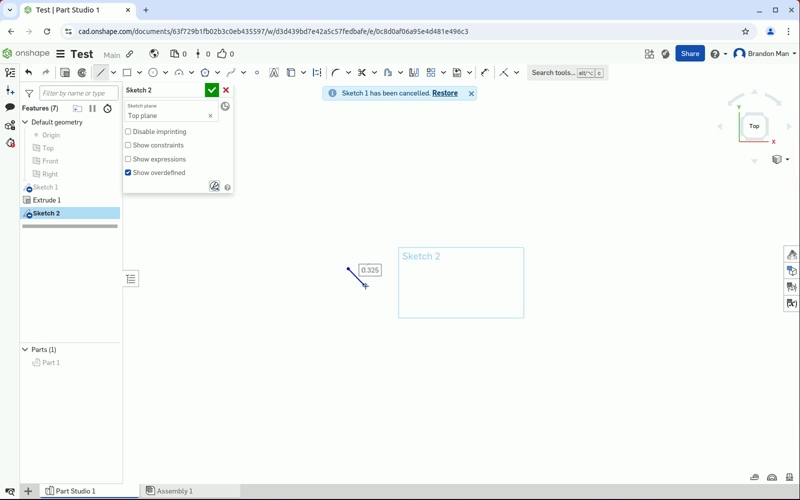
mouse_move(395, 285)
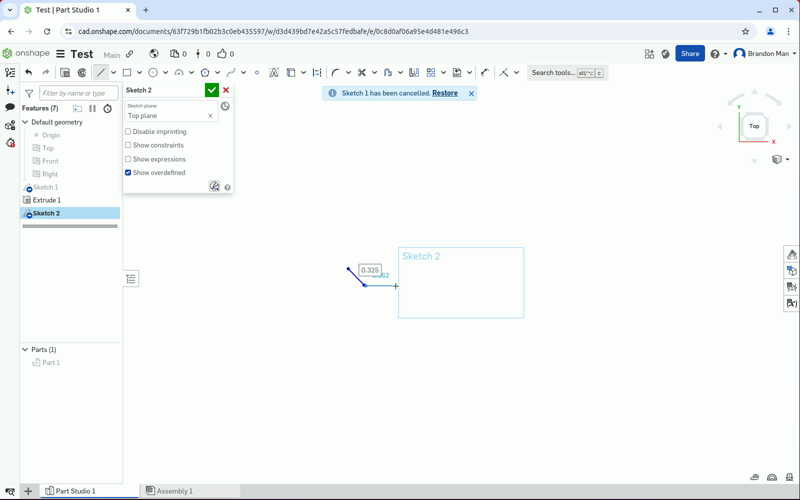
mouse_move(365, 283)
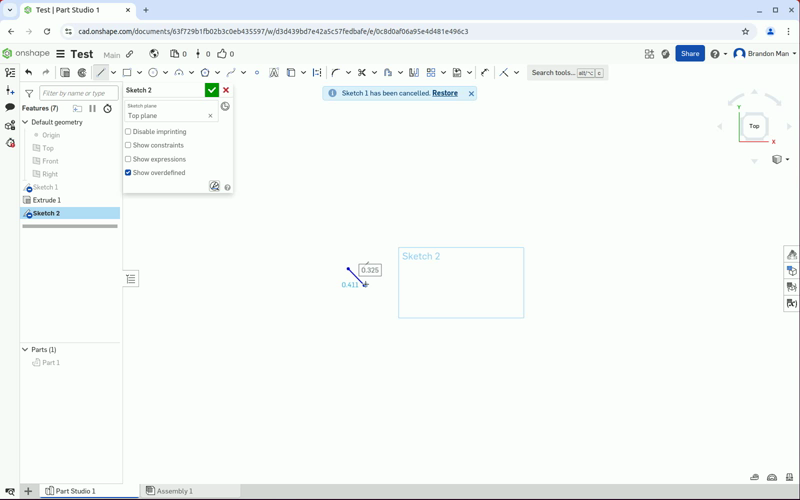
scroll(6)
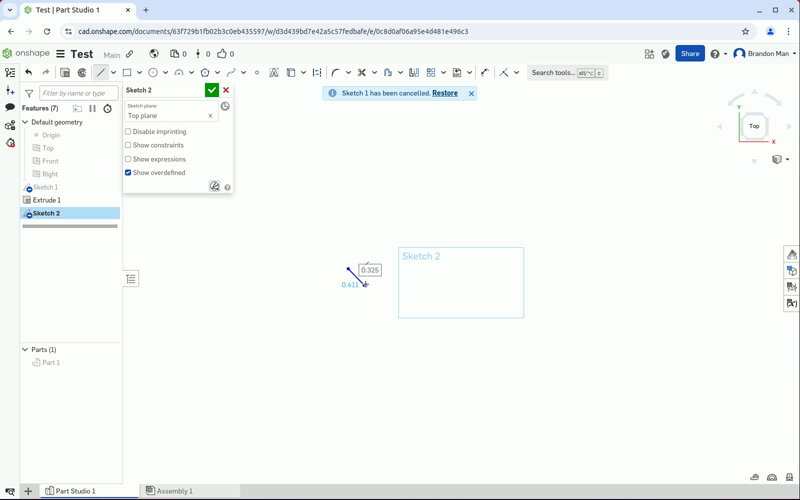
scroll(6)
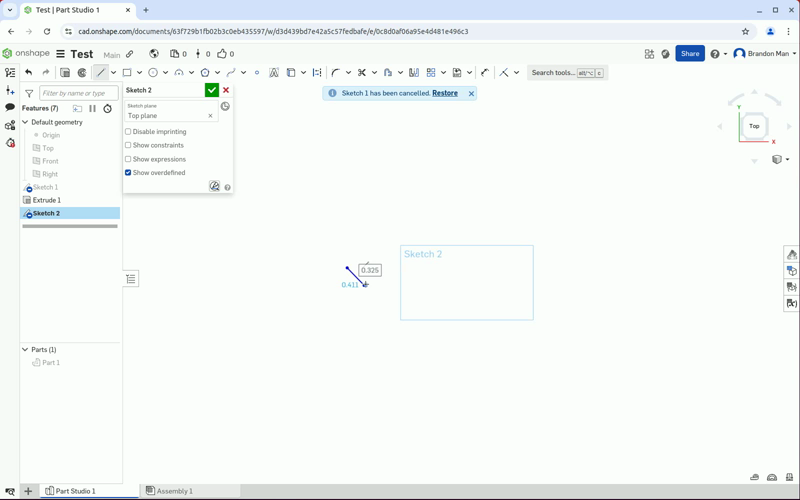
scroll(6)
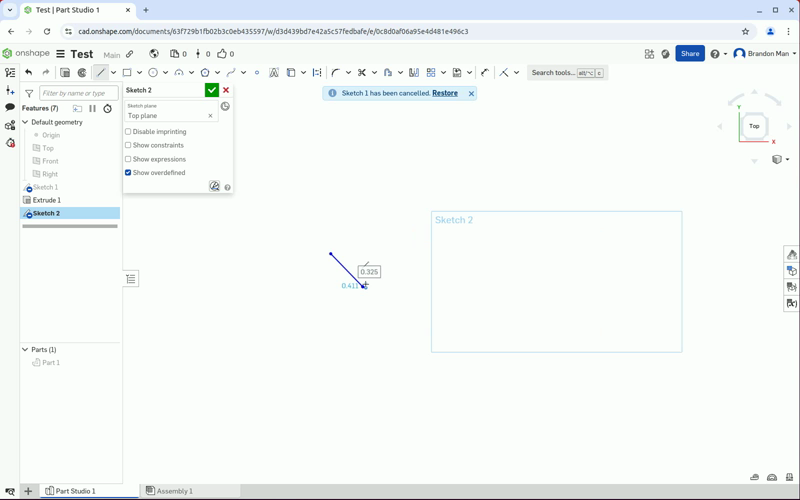
scroll(6)
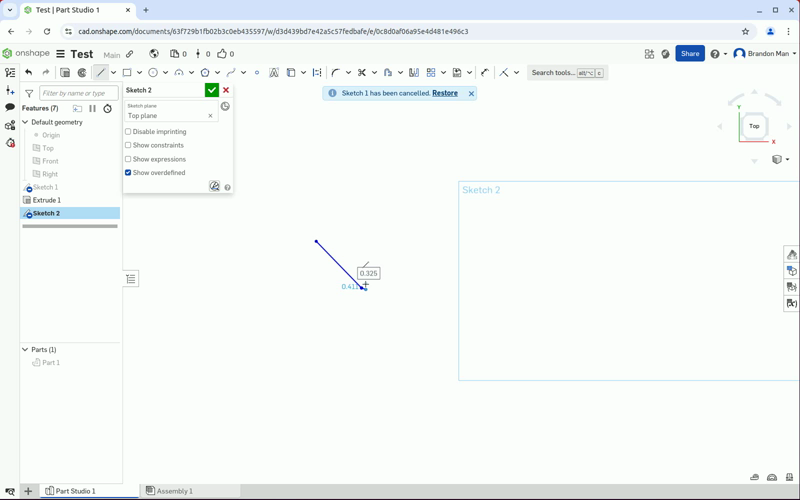
scroll(6)
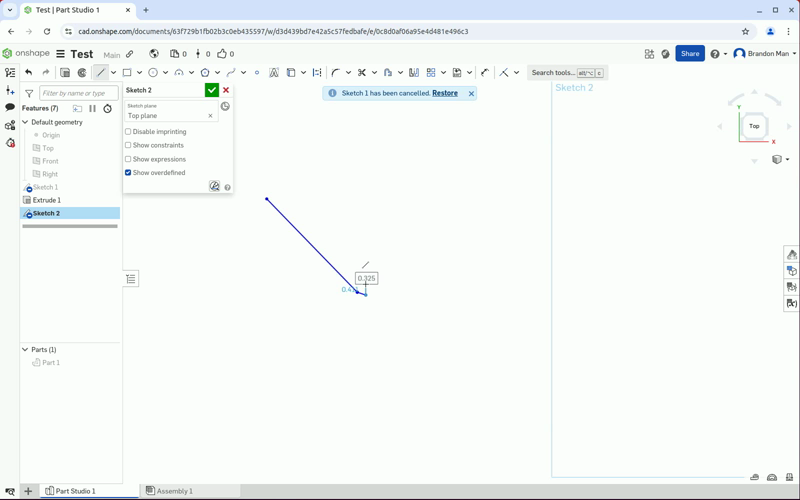
scroll(6)
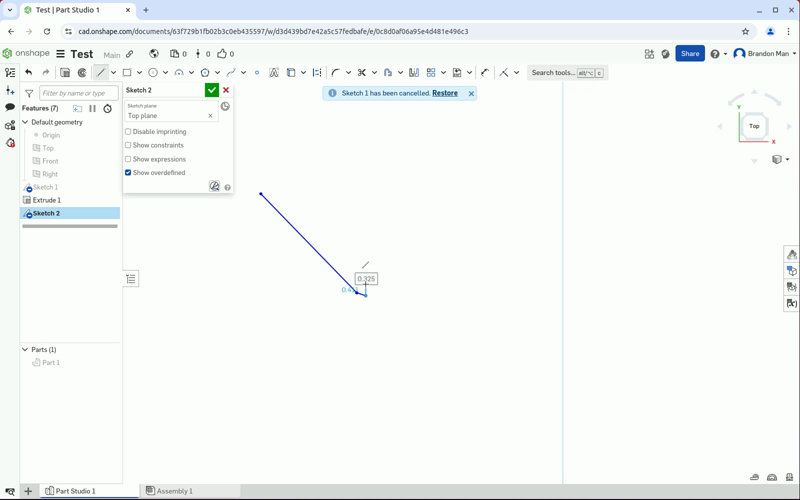
scroll(6)
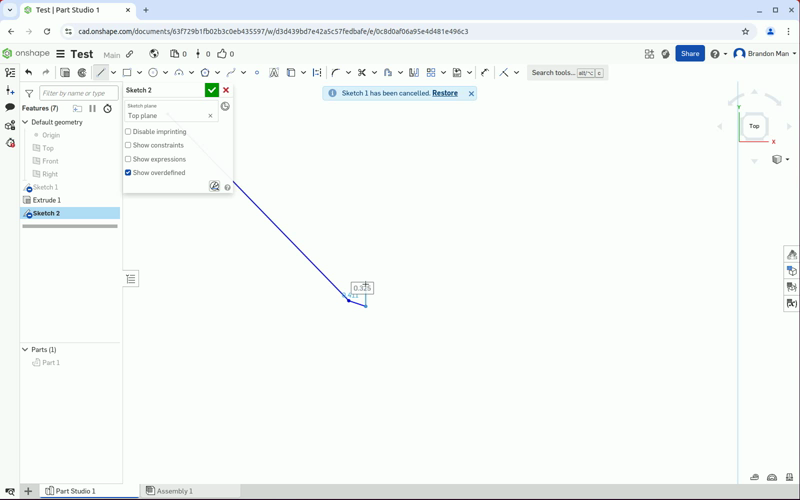
click(365, 283)
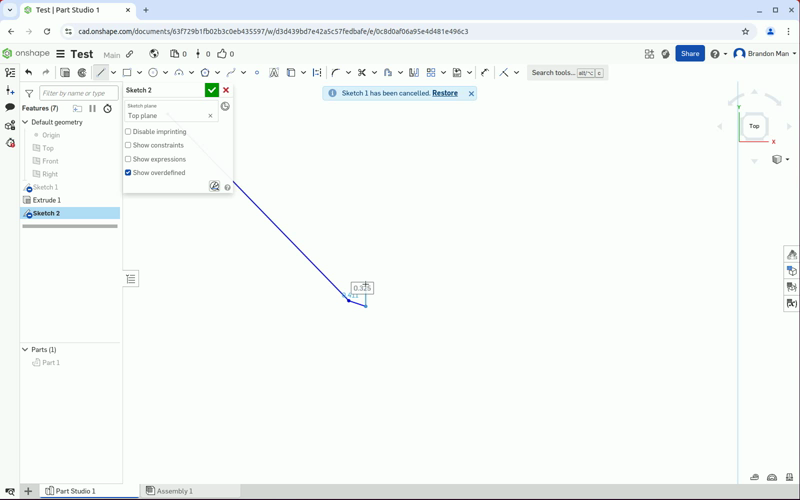
scroll(-6)
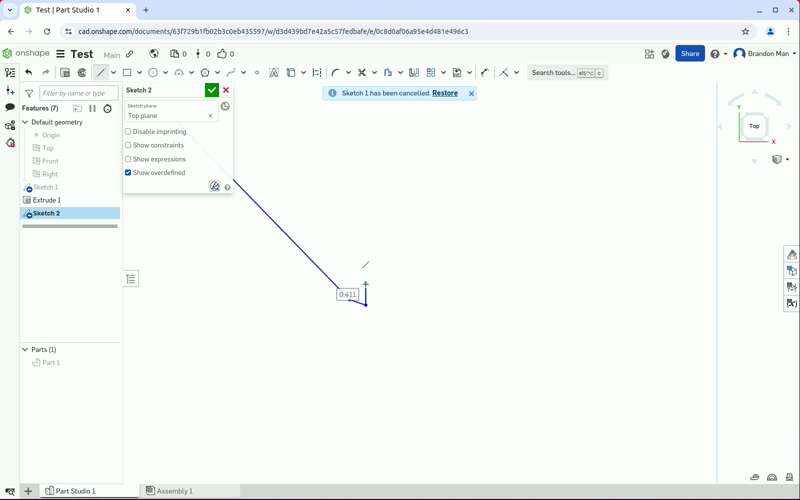
scroll(-6)
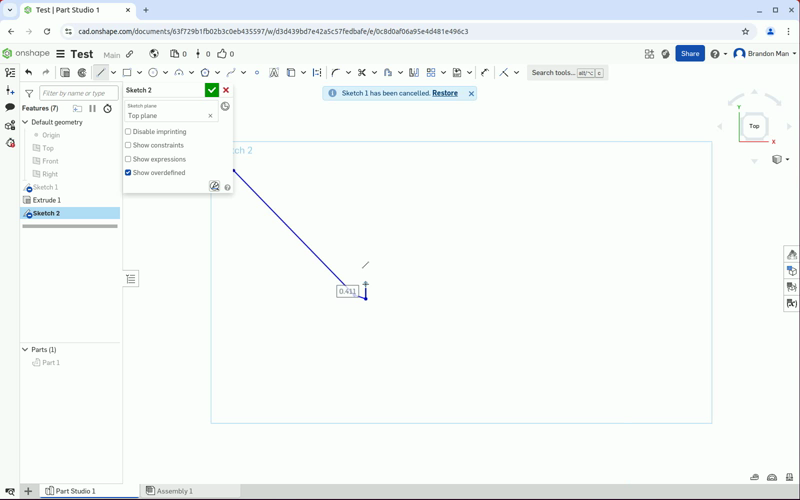
scroll(-6)
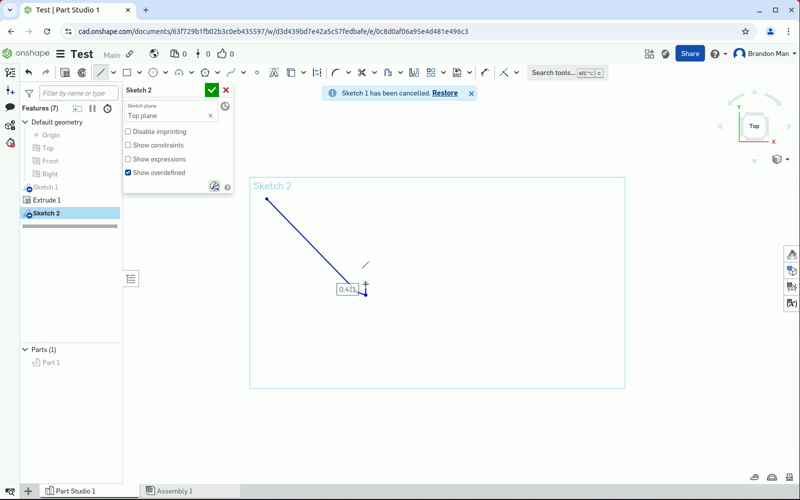
scroll(-6)
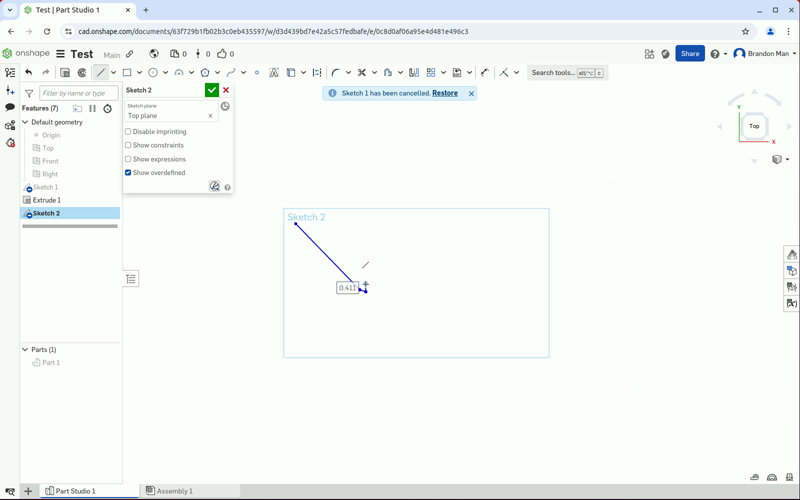
scroll(-6)
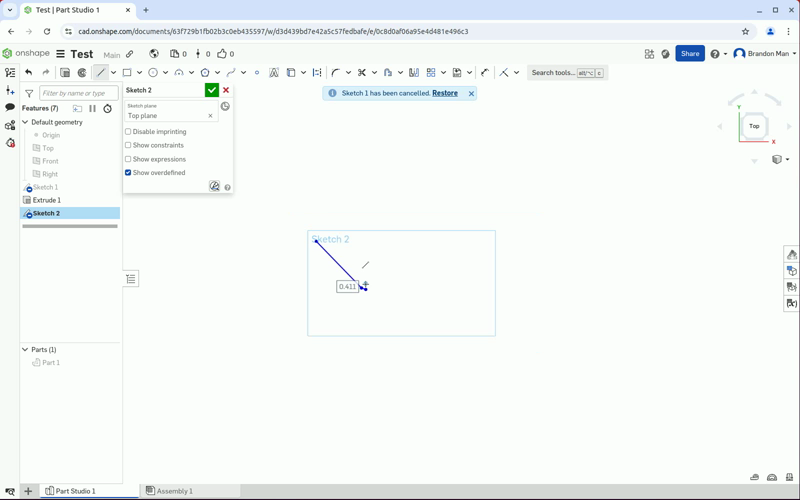
scroll(-6)
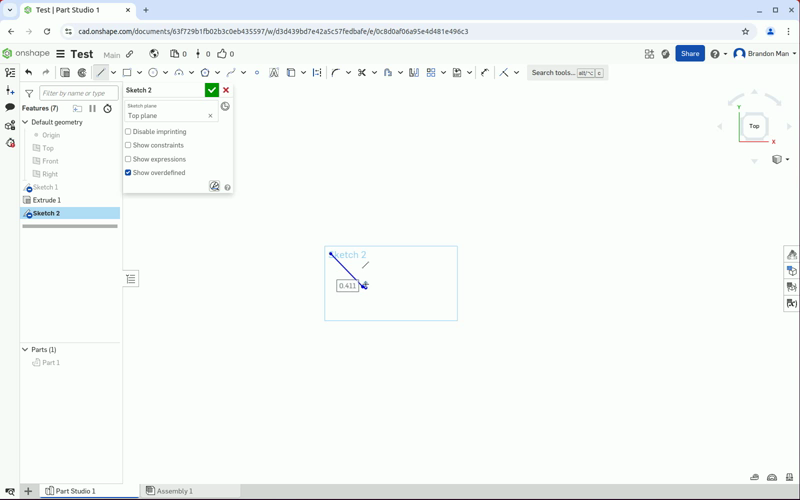
scroll(-6)
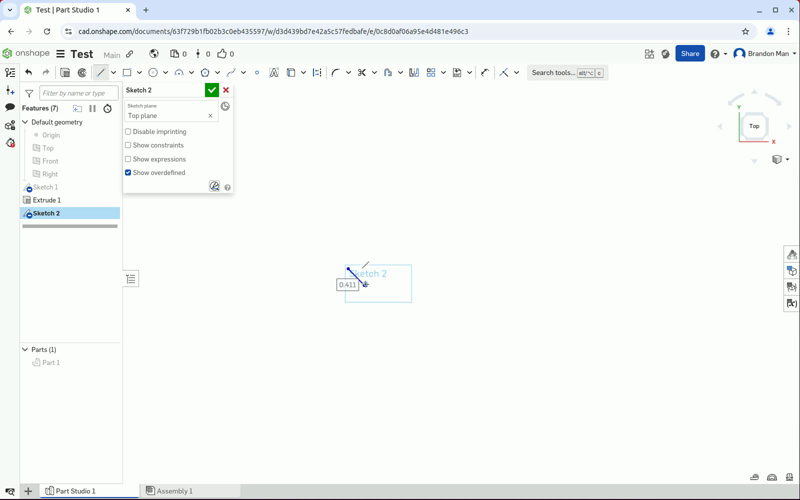
key_up(shift)
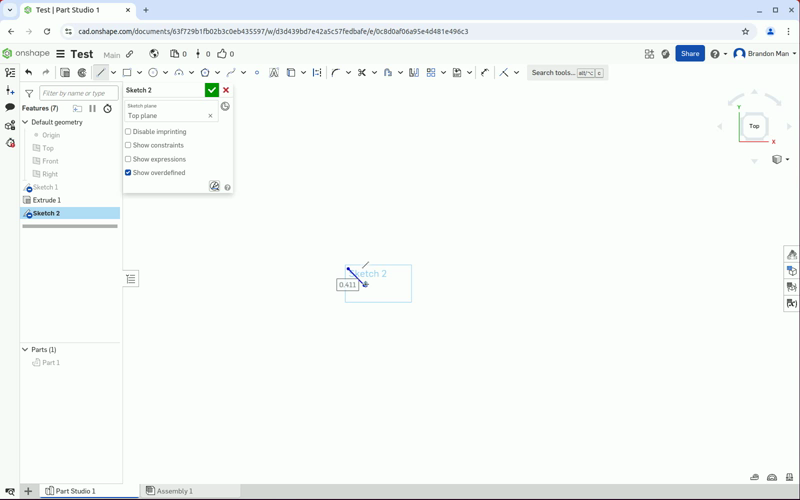
key_down(shift)
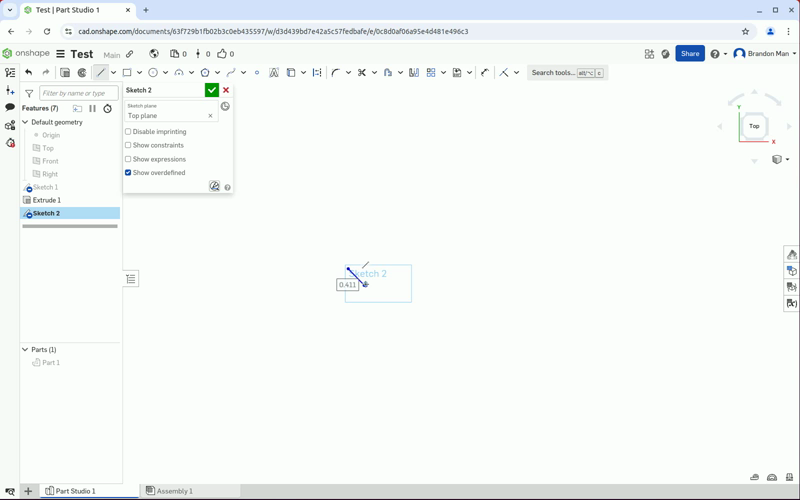
mouse_move(395, 283)
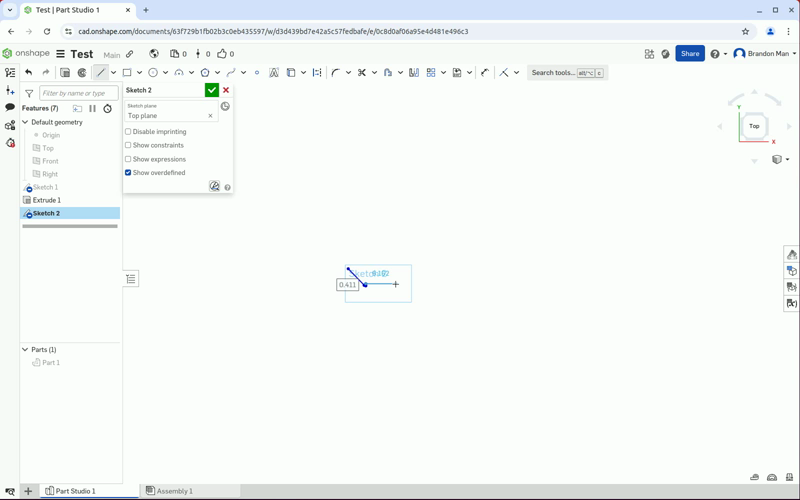
mouse_move(349, 267)
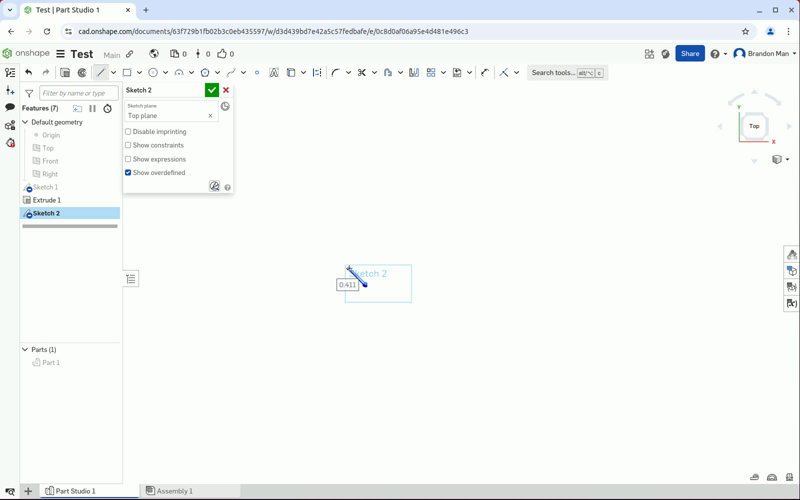
scroll(6)
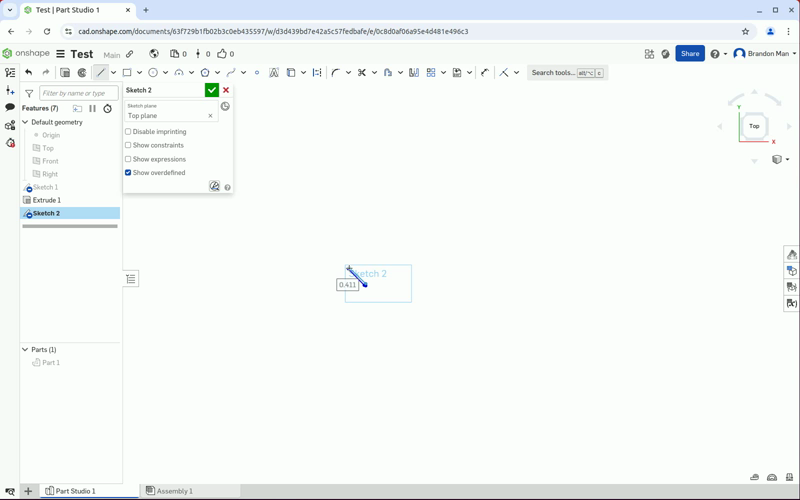
scroll(6)
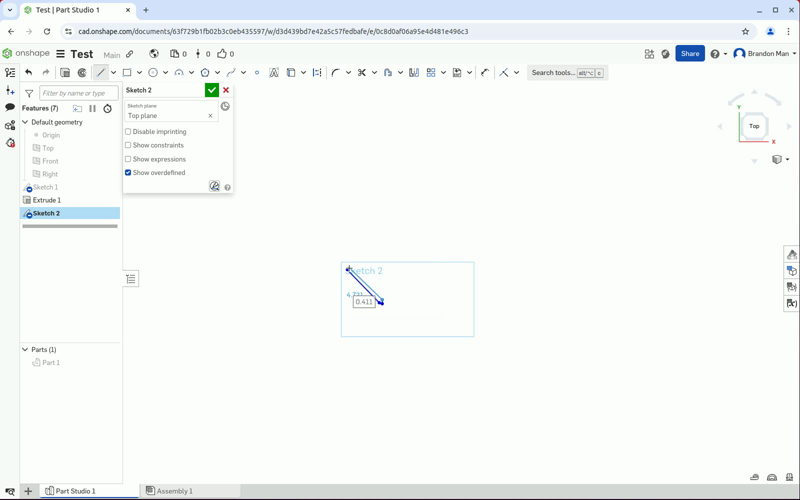
scroll(6)
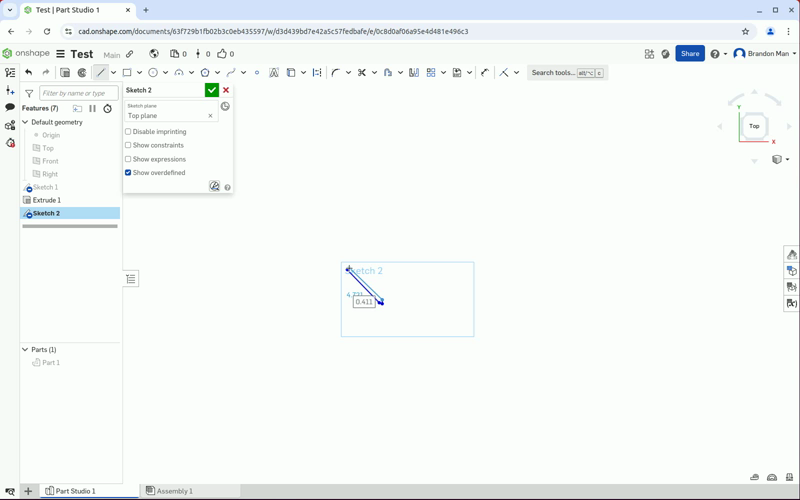
scroll(6)
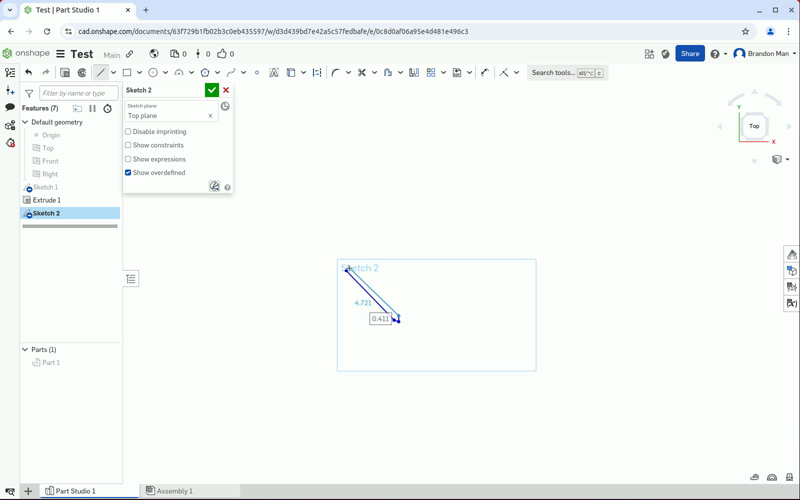
scroll(6)
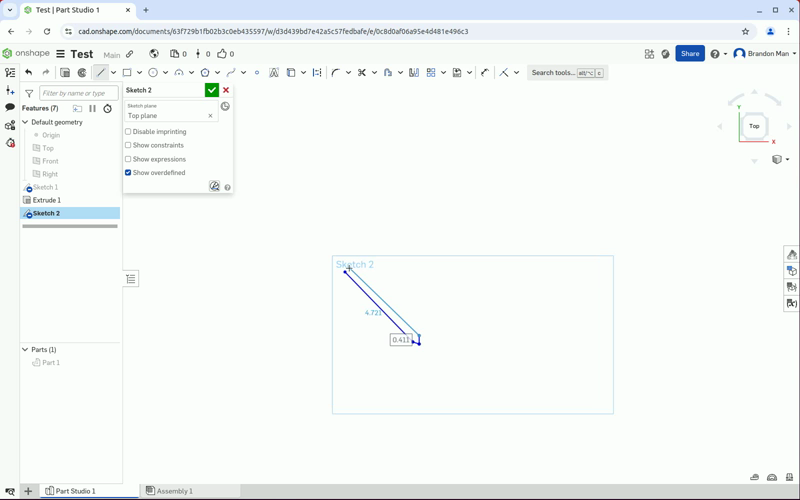
scroll(6)
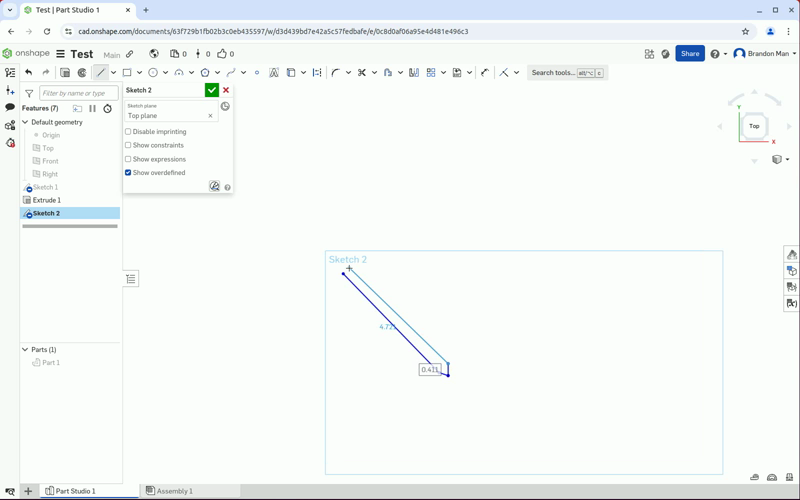
scroll(6)
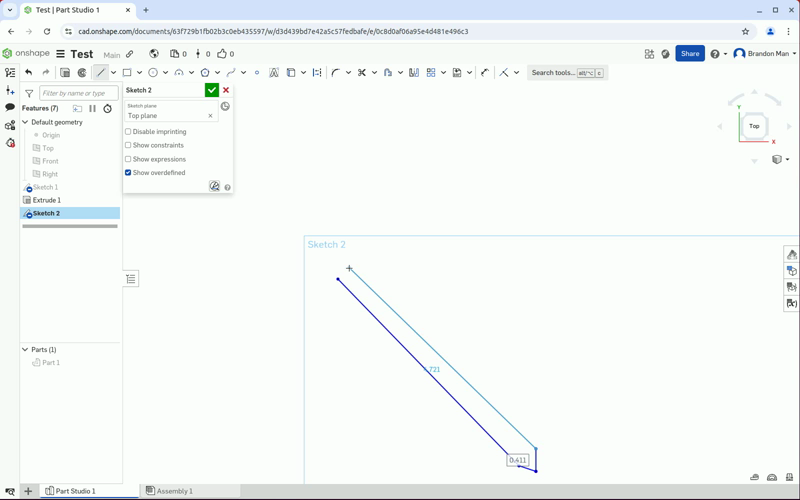
click(349, 267)
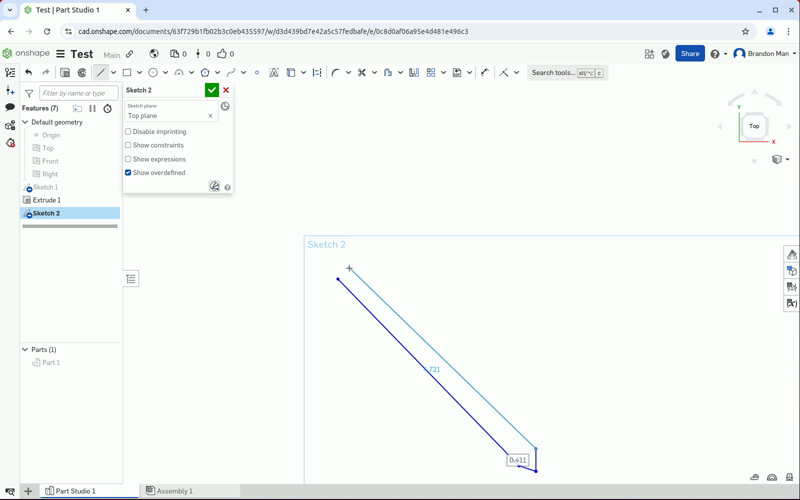
scroll(-6)
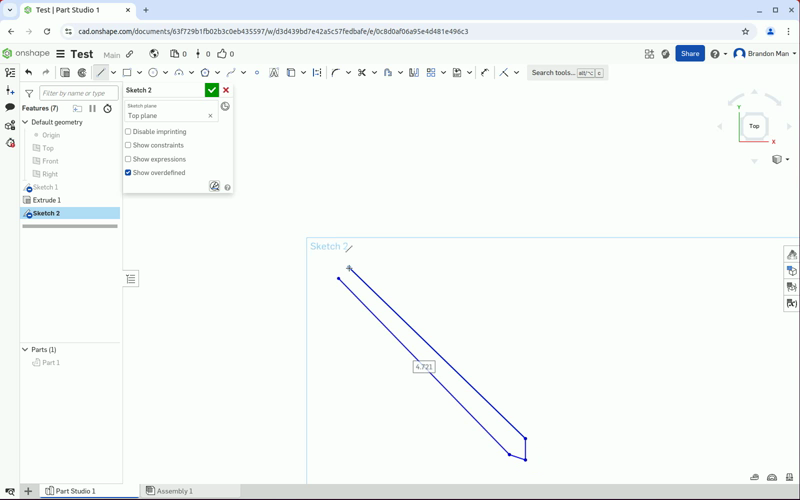
scroll(-6)
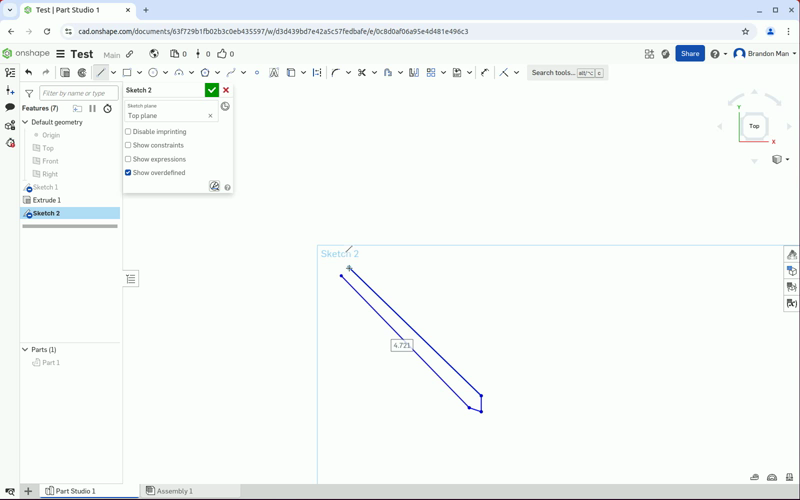
scroll(-6)
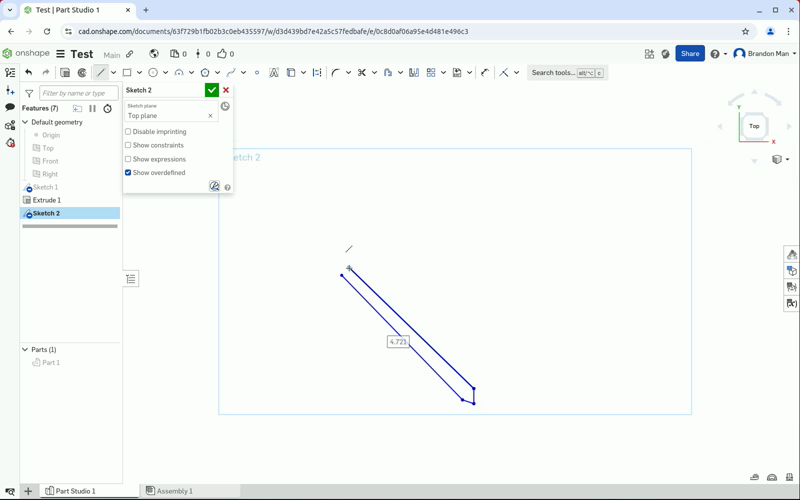
scroll(-6)
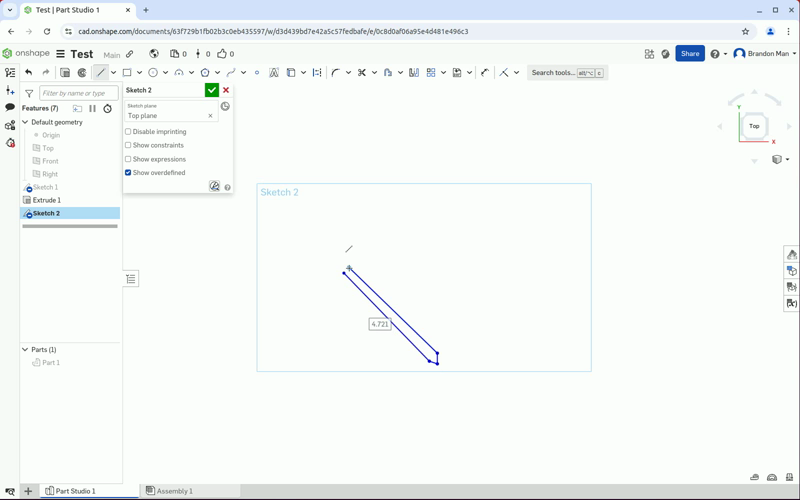
scroll(-6)
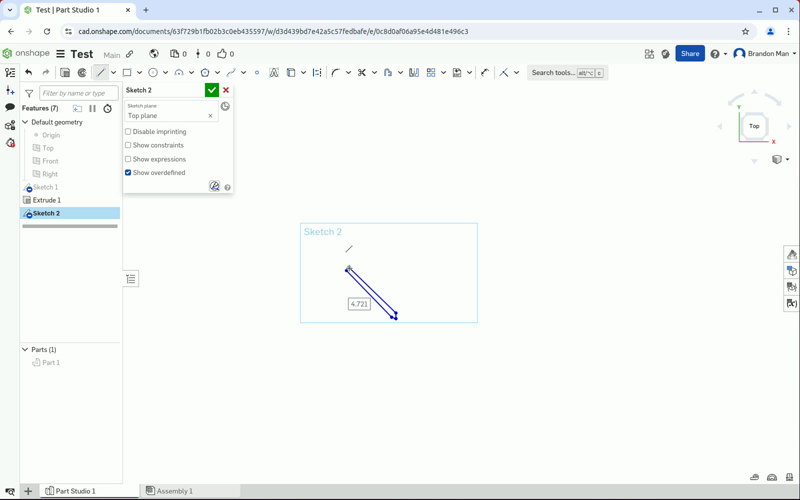
scroll(-6)
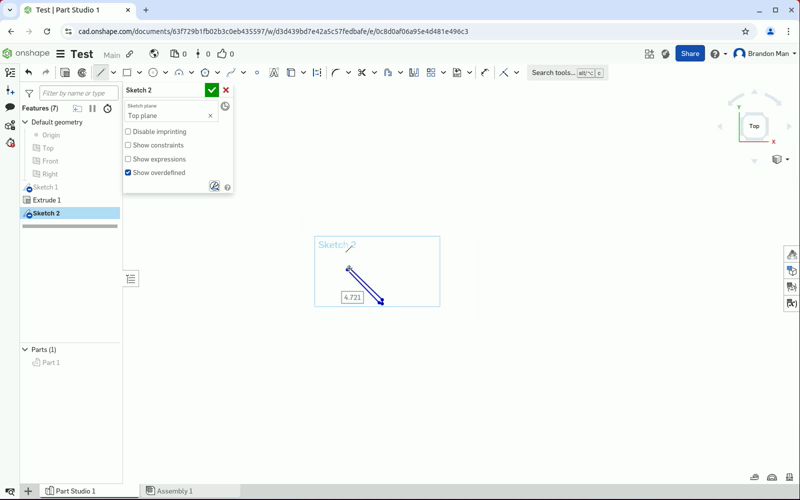
scroll(-6)
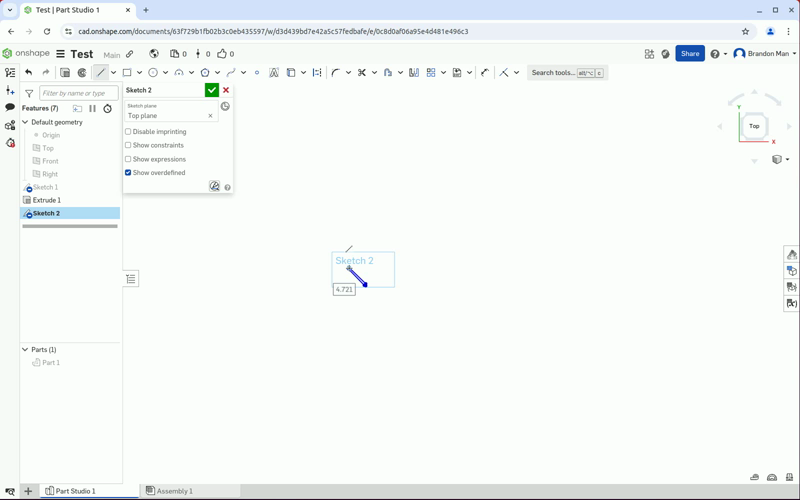
key_up(shift)
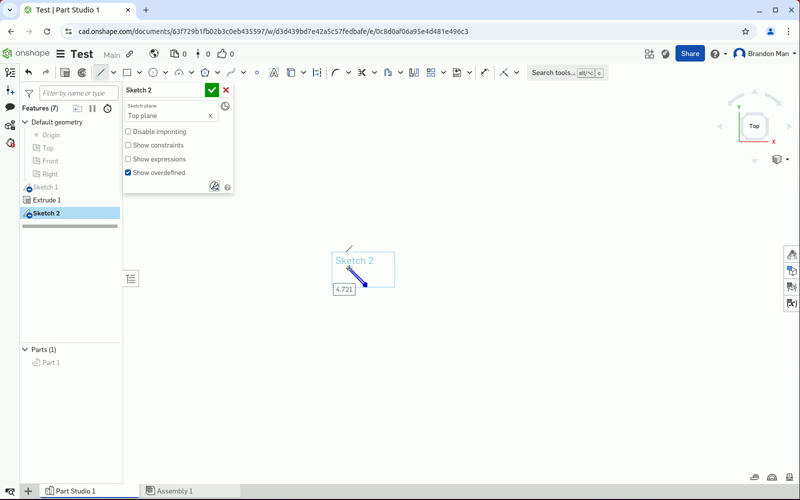
mouse_move(379, 267)
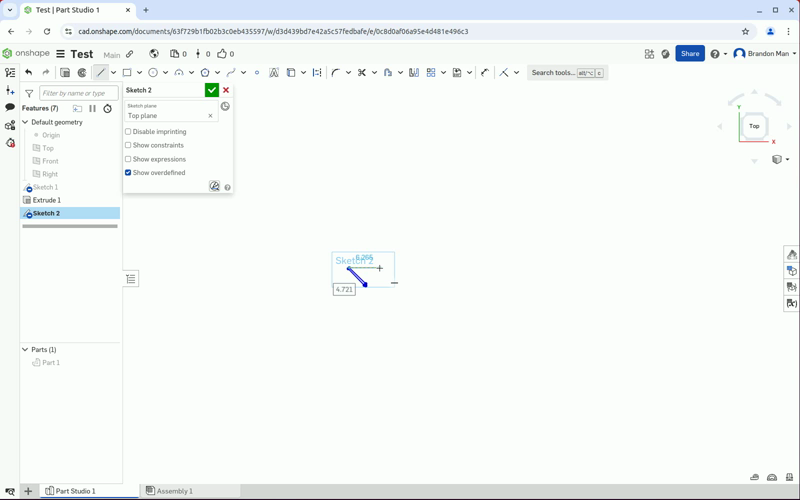
key_down(shift)
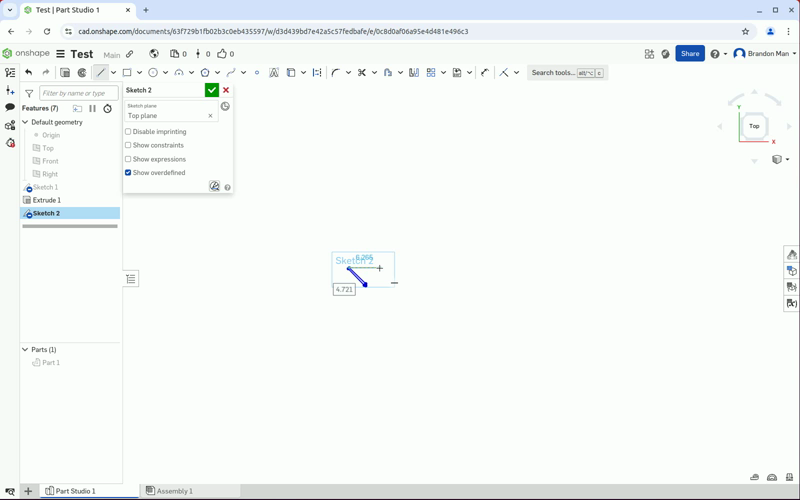
mouse_move(348, 268)
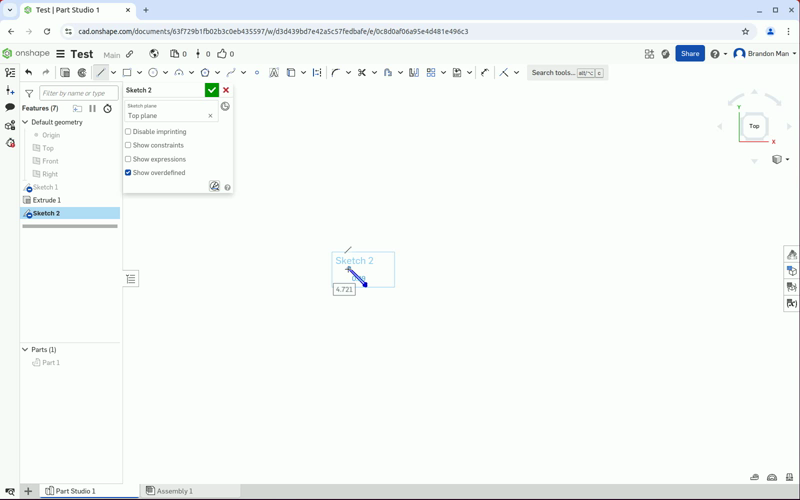
scroll(6)
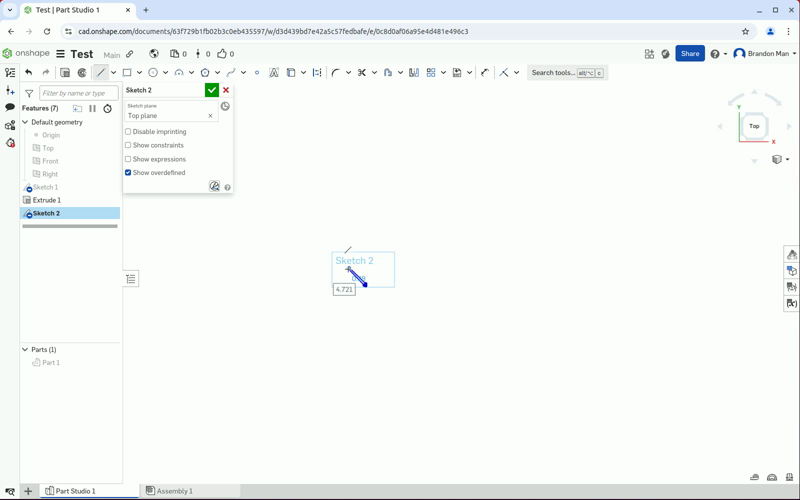
scroll(6)
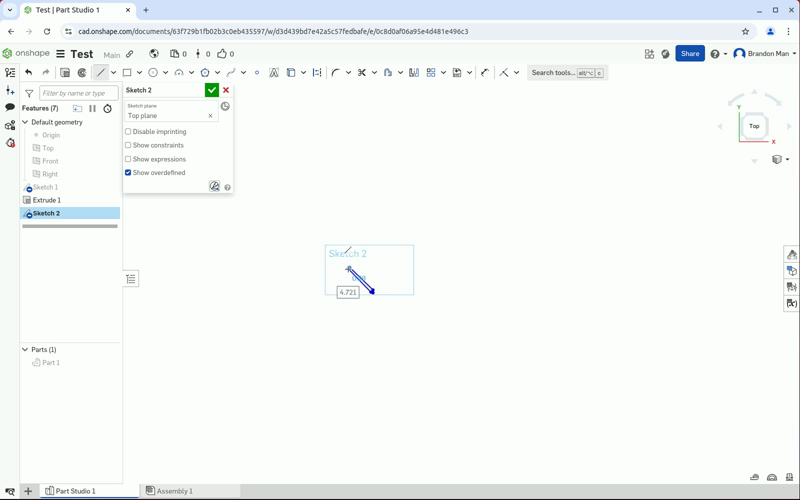
scroll(6)
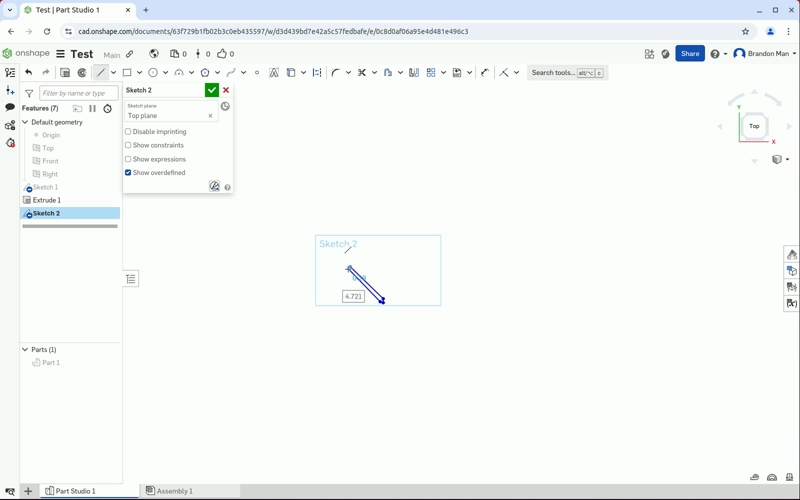
scroll(6)
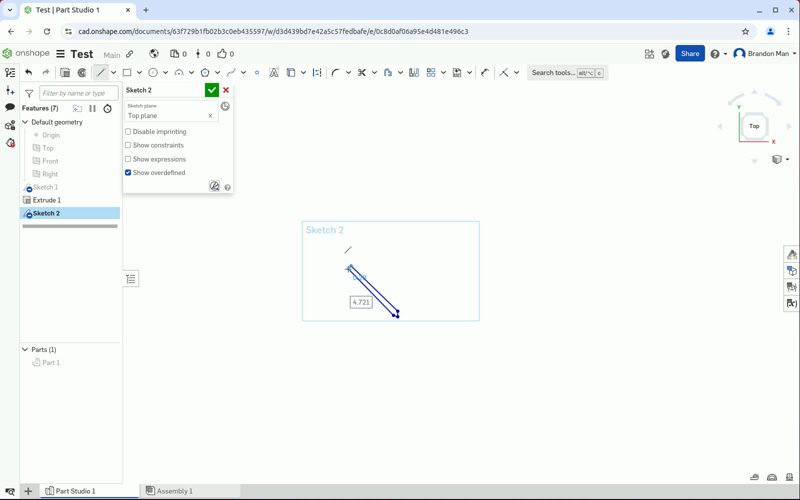
scroll(6)
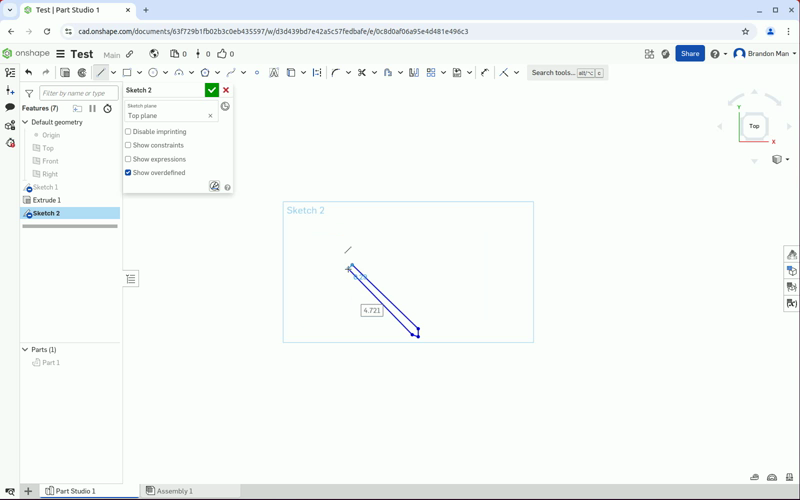
scroll(6)
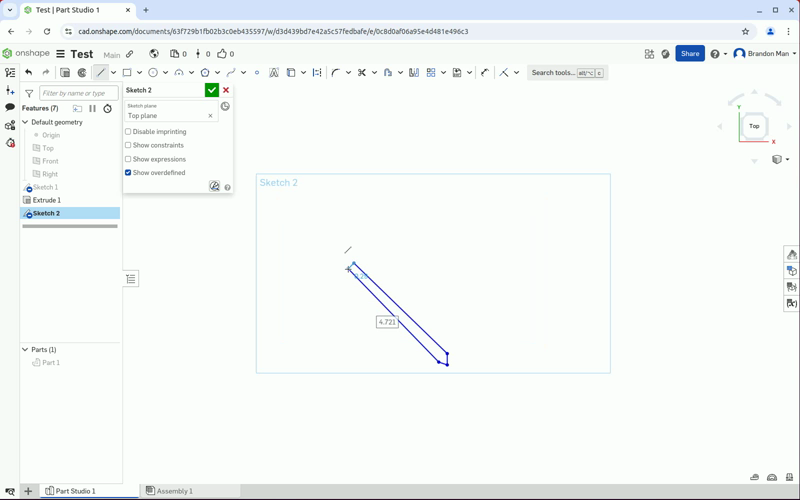
scroll(6)
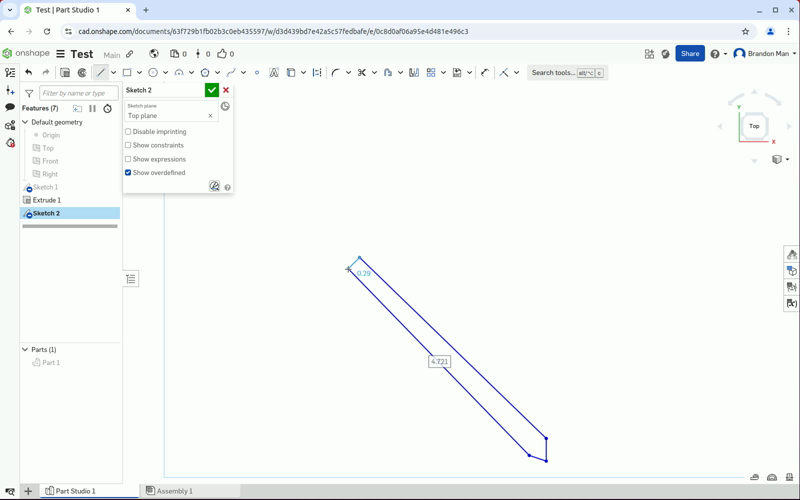
key_up(shift)
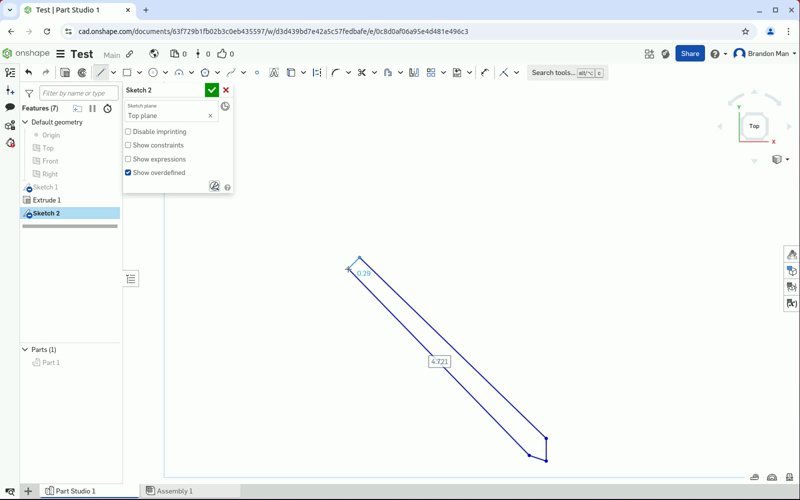
click(348, 268)
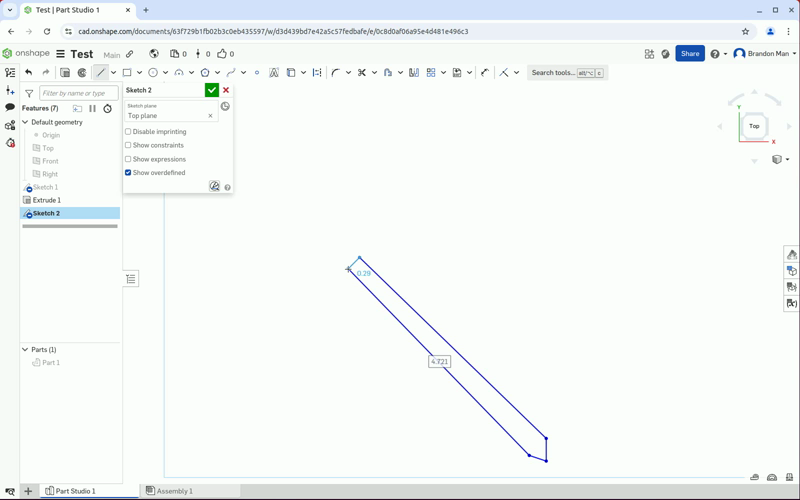
scroll(-6)
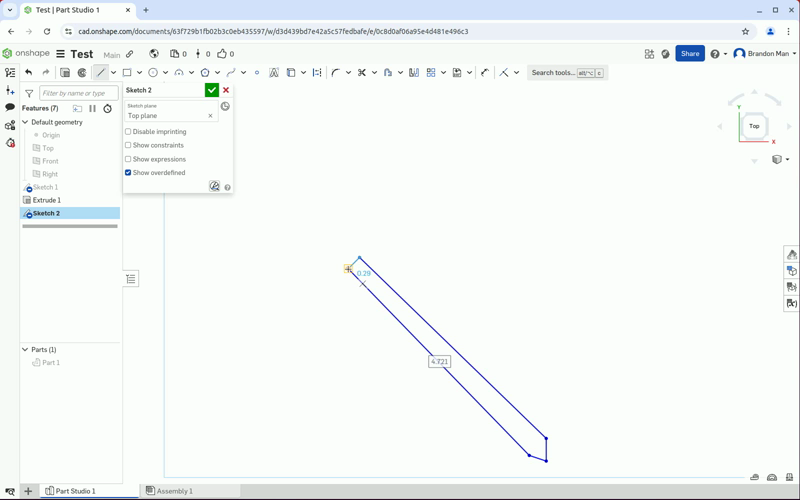
scroll(-6)
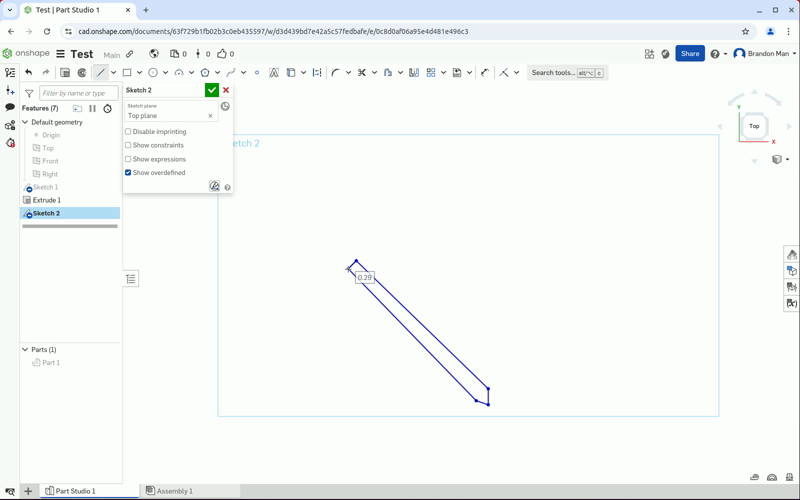
scroll(-6)
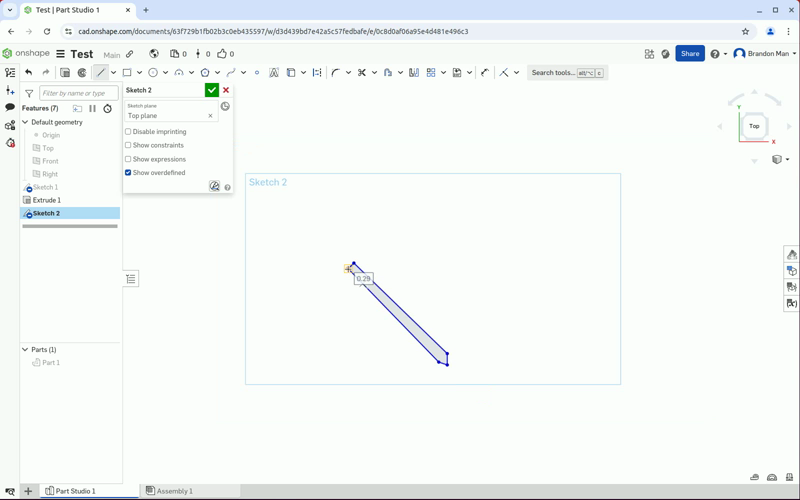
scroll(-6)
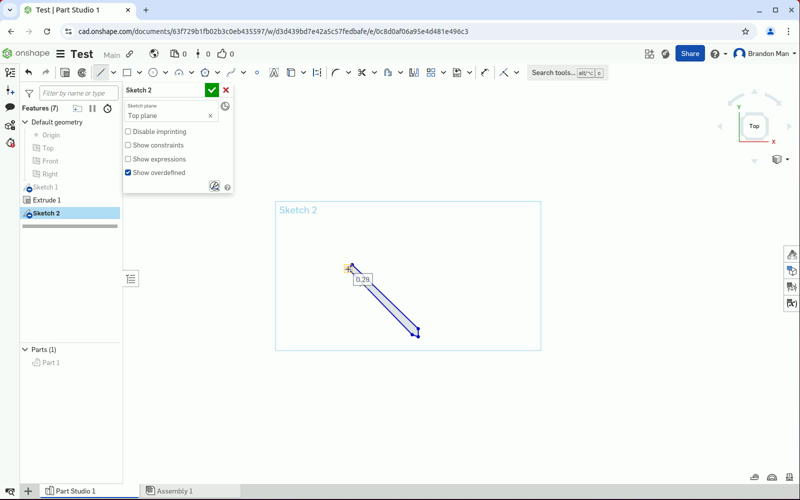
scroll(-6)
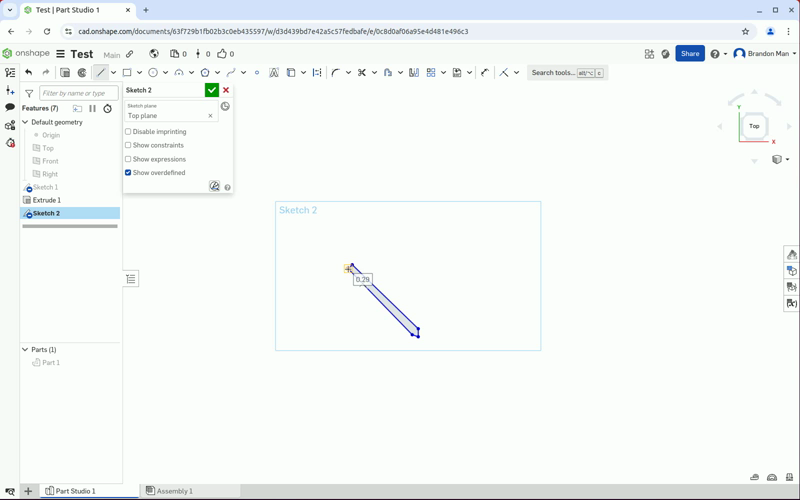
scroll(-6)
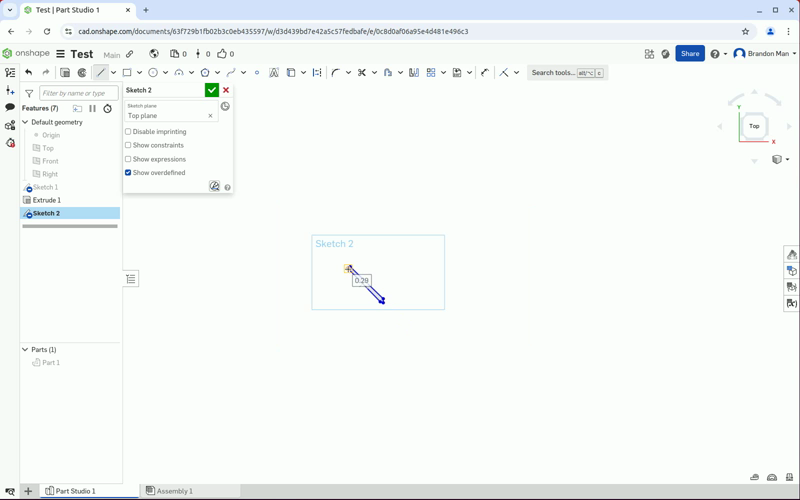
scroll(-6)
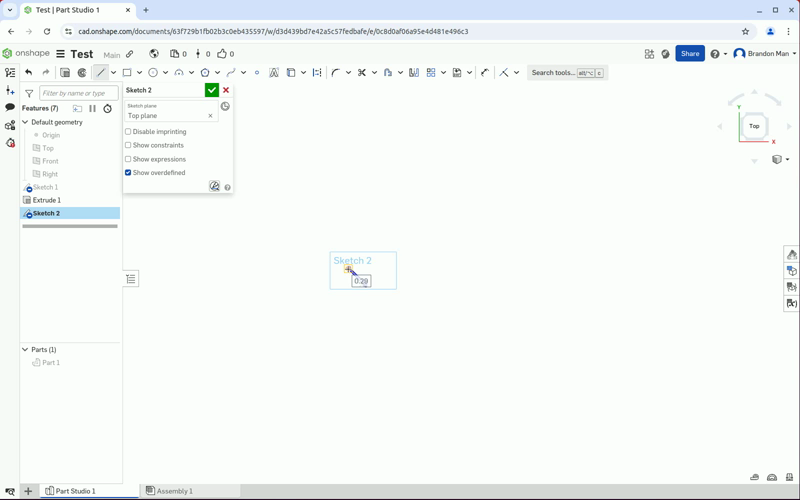
key(esc)
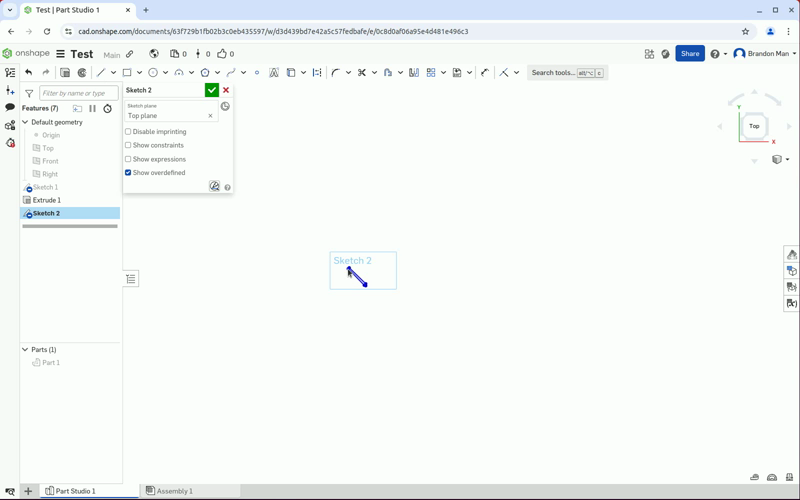
mouse_move(359, 277)
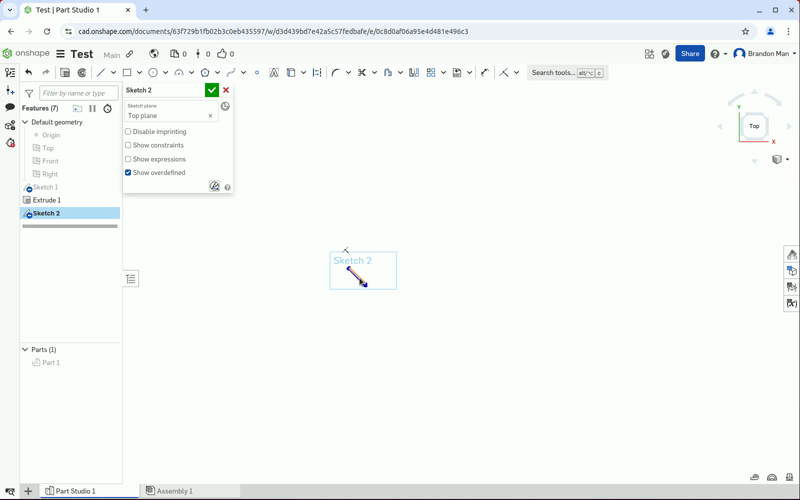
scroll(6)
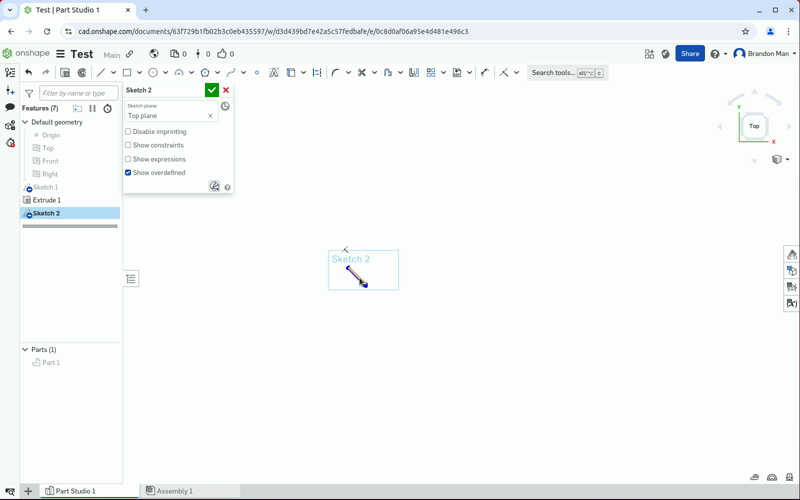
scroll(6)
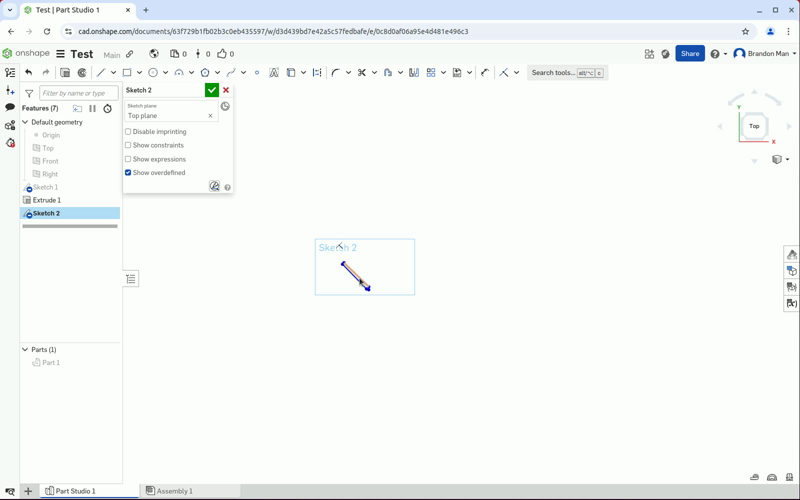
scroll(6)
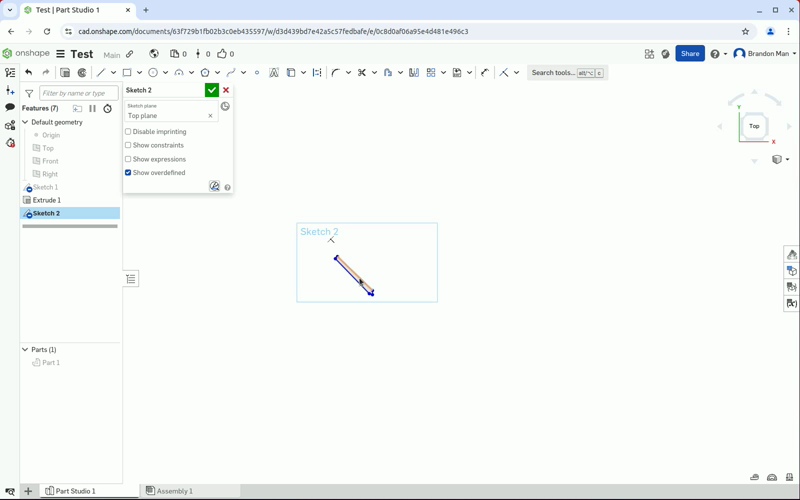
scroll(6)
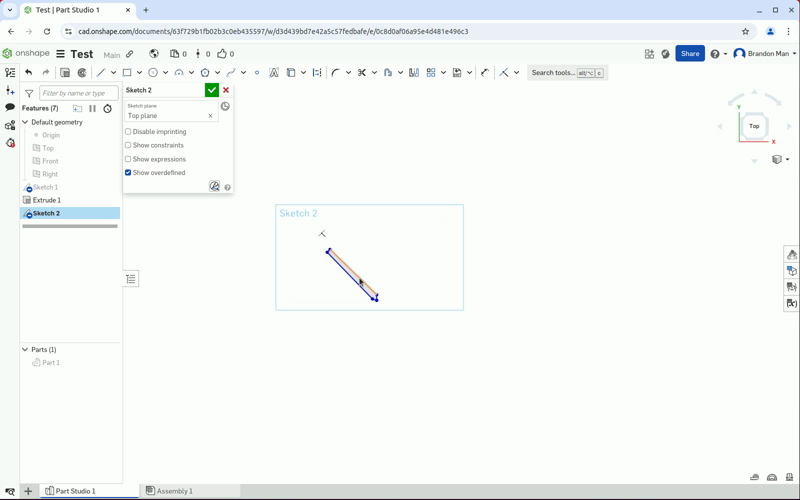
scroll(6)
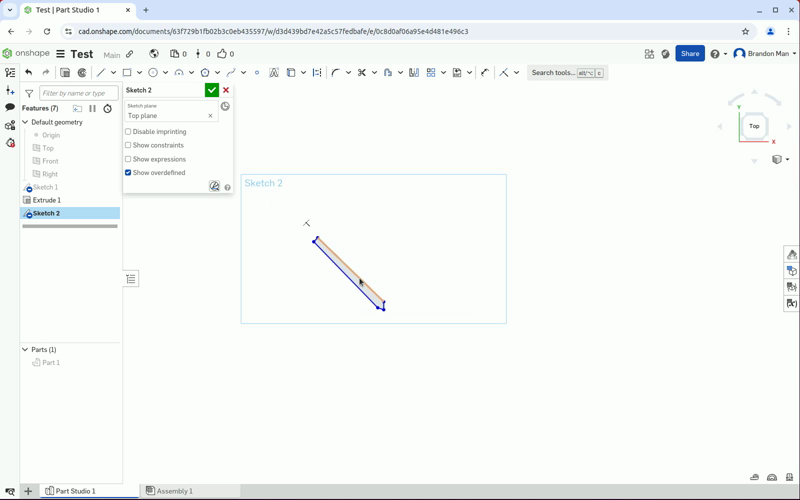
scroll(6)
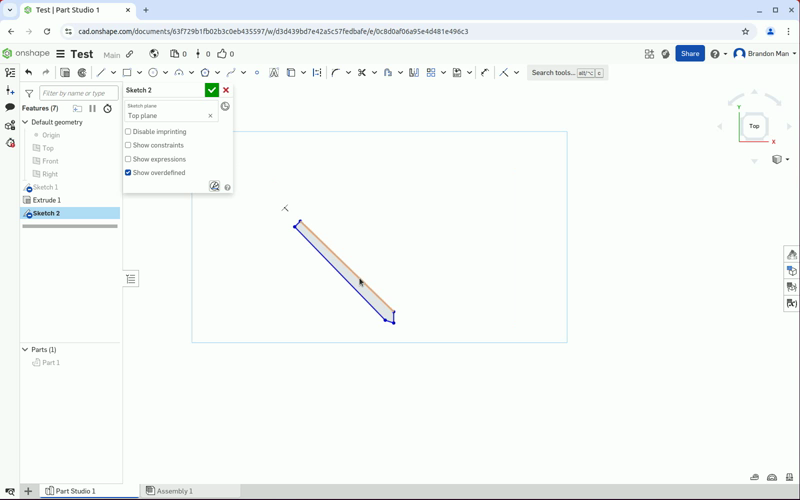
scroll(6)
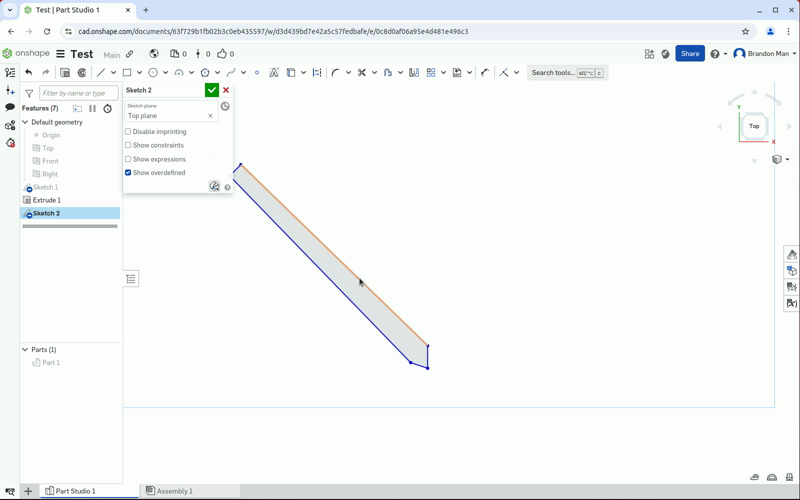
click(359, 277)
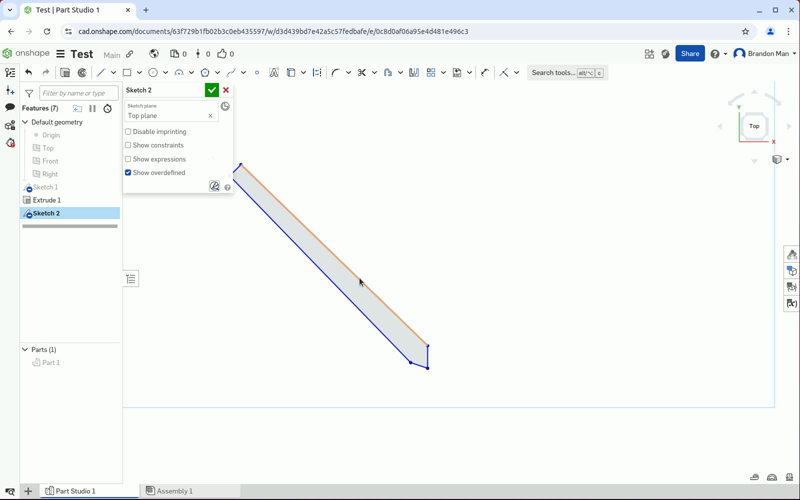
scroll(-6)
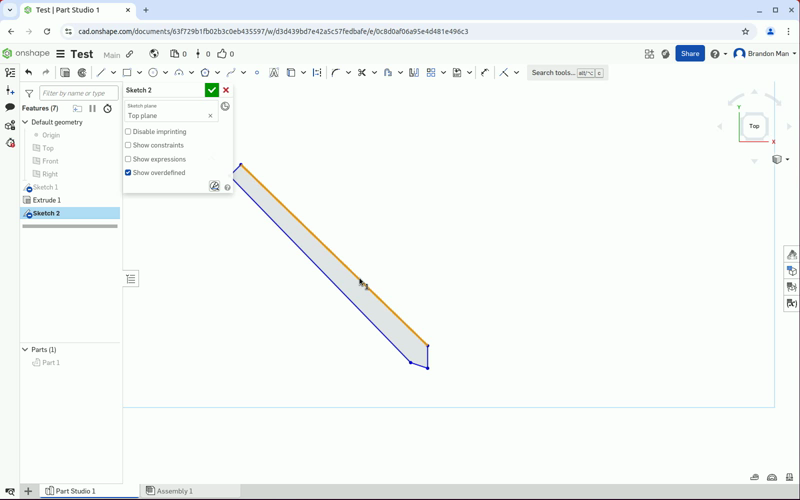
scroll(-6)
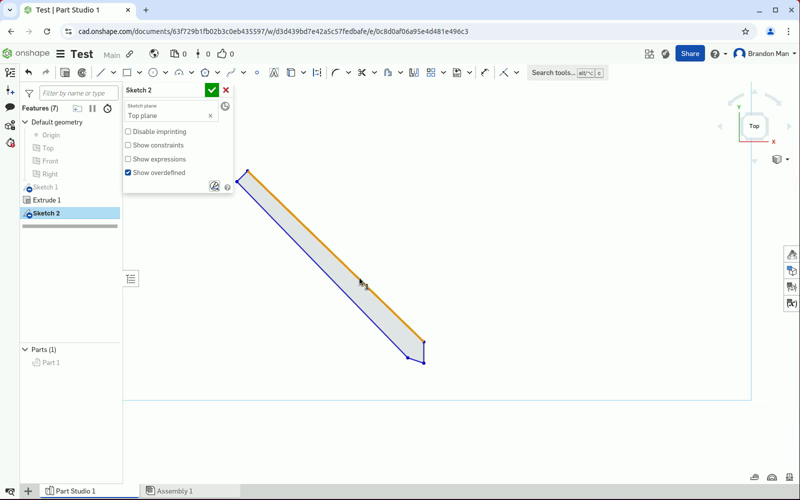
scroll(-6)
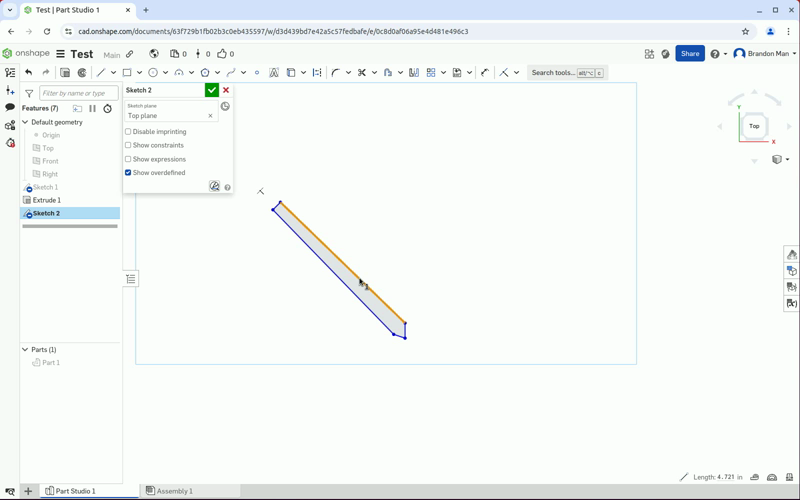
scroll(-6)
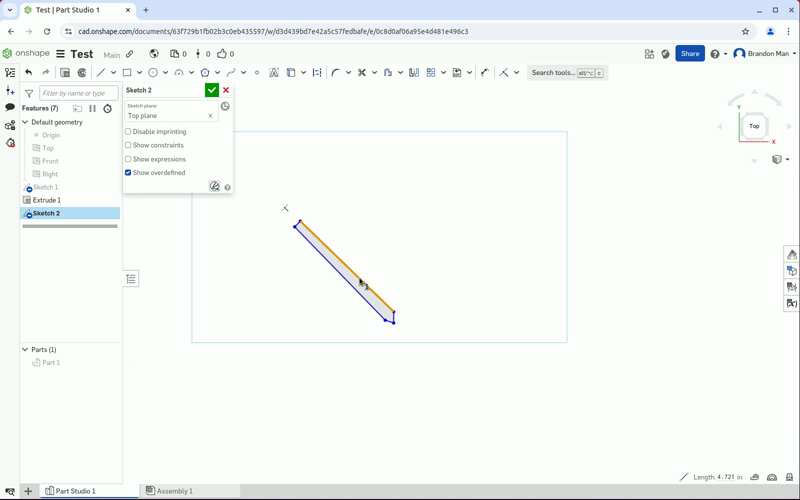
scroll(-6)
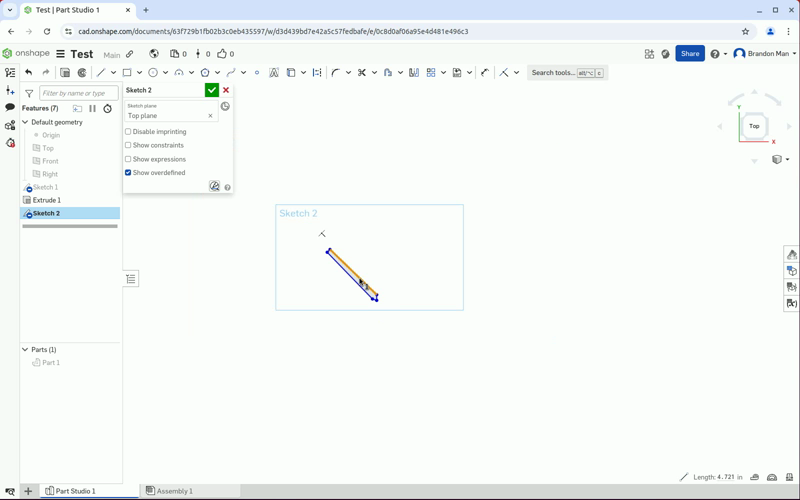
scroll(-6)
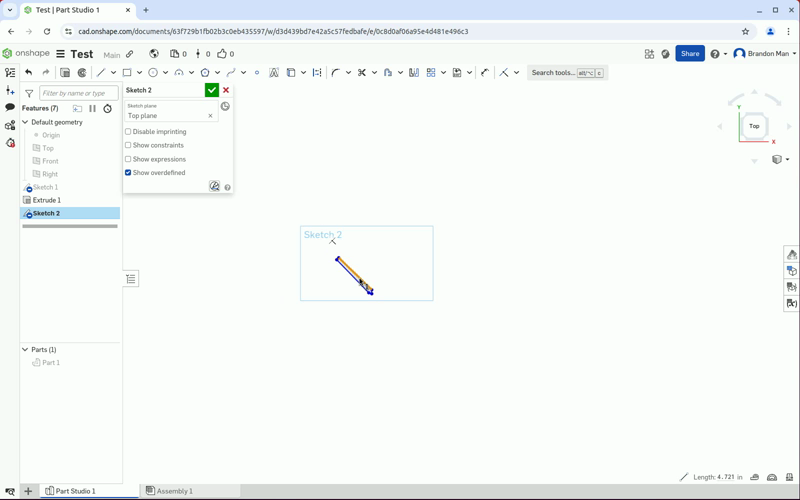
scroll(-6)
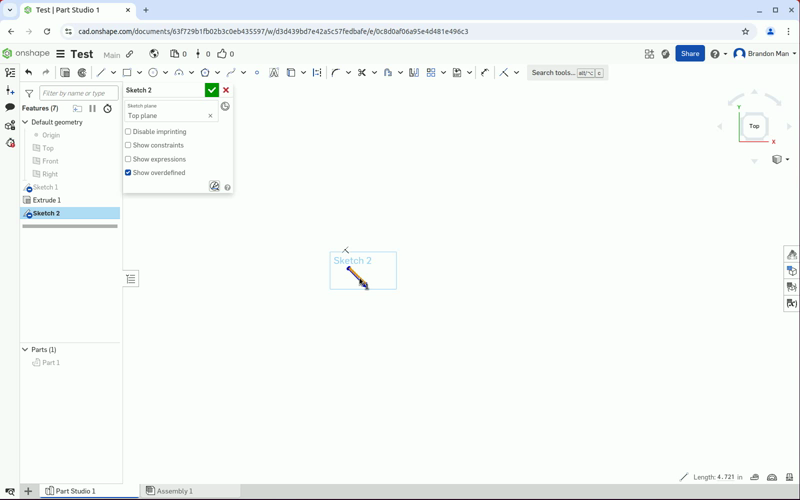
mouse_move(73, 352)
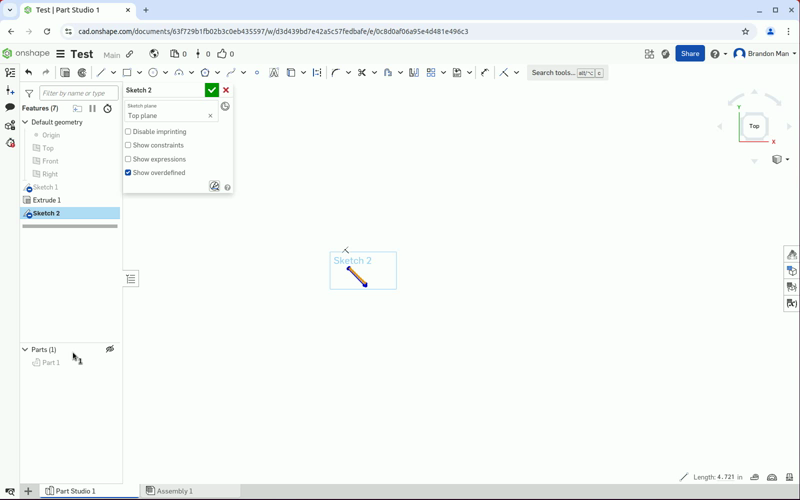
key(shift+y)
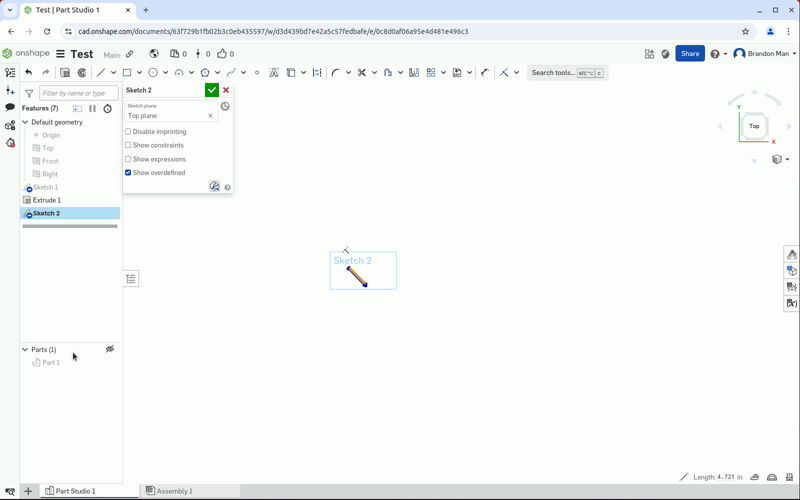
key(shift+e)
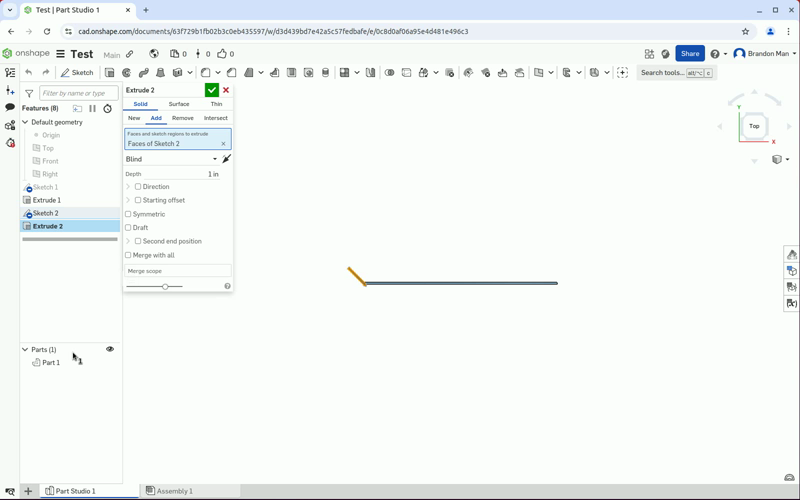
mouse_move(143, 106)
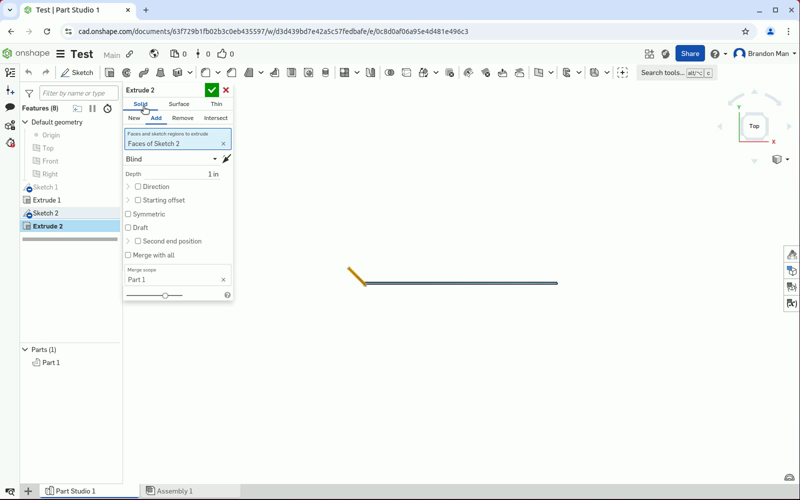
click(143, 106)
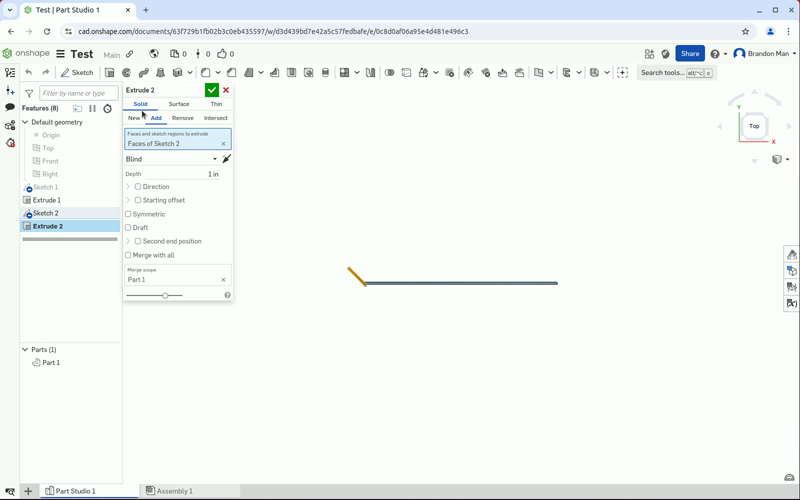
mouse_move(137, 120)
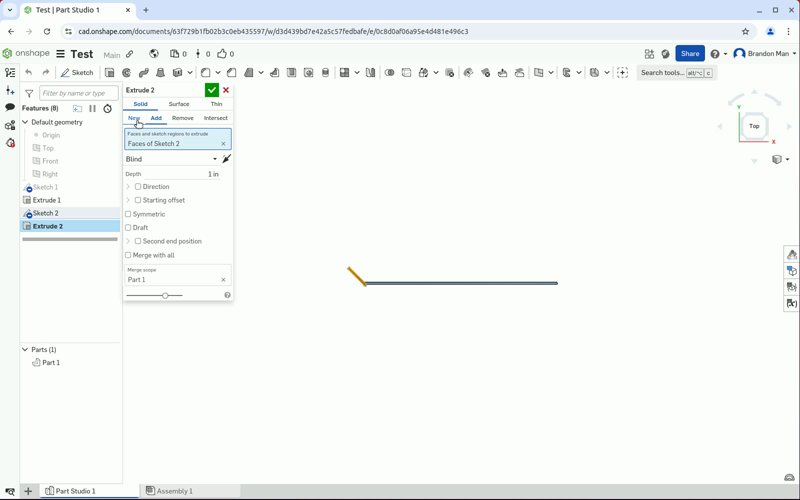
click(137, 120)
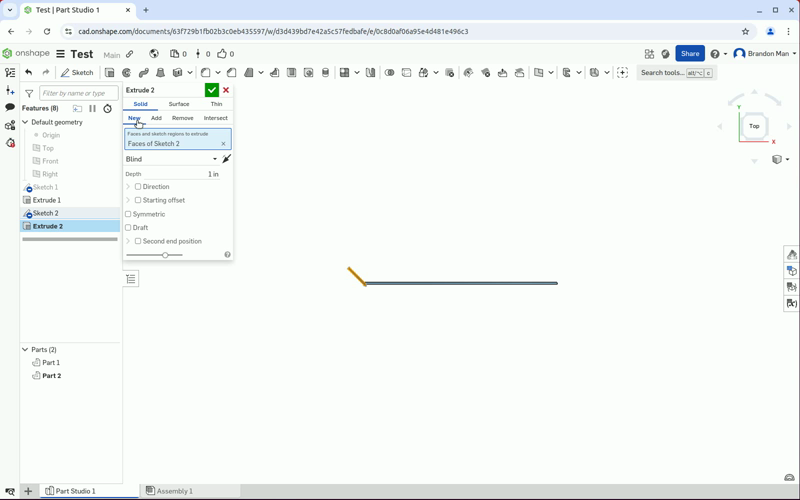
key(tab, 4)
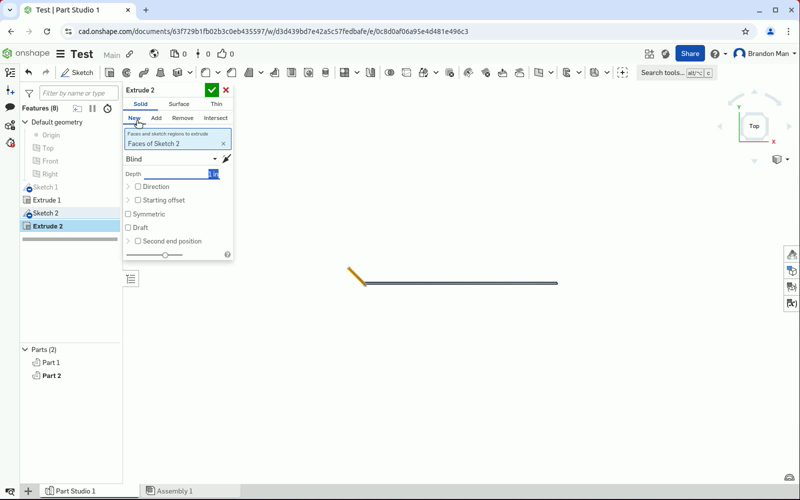
text(3.129)
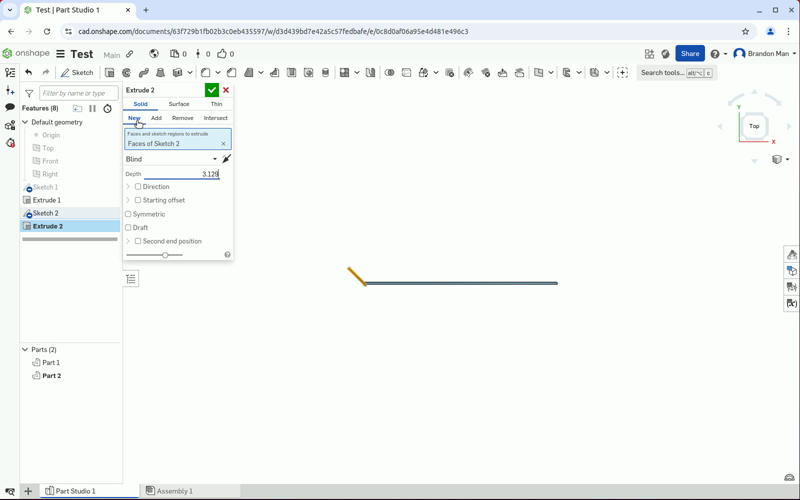
key(enter)
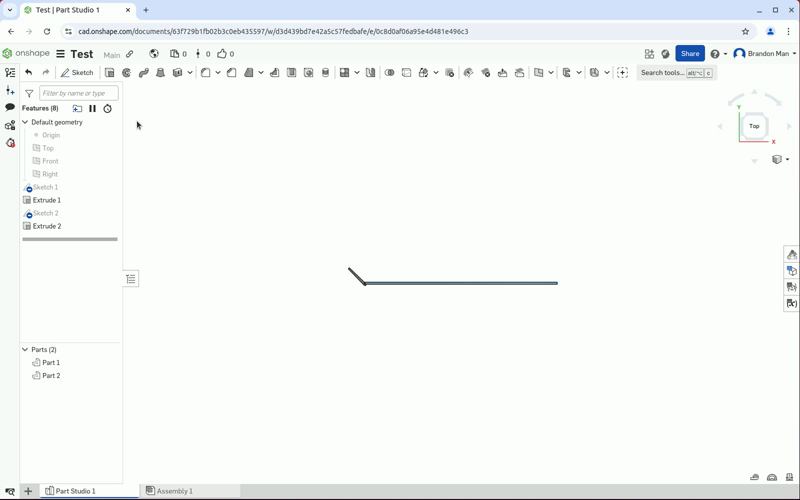
key(shift+h)
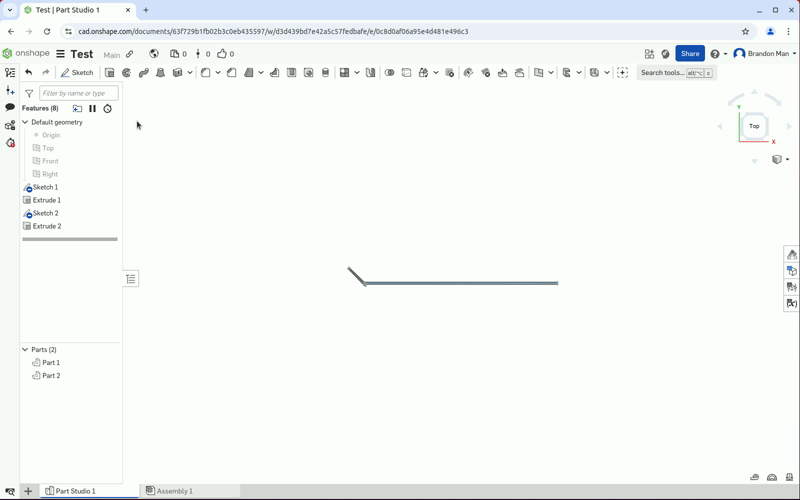
key(shift+h)
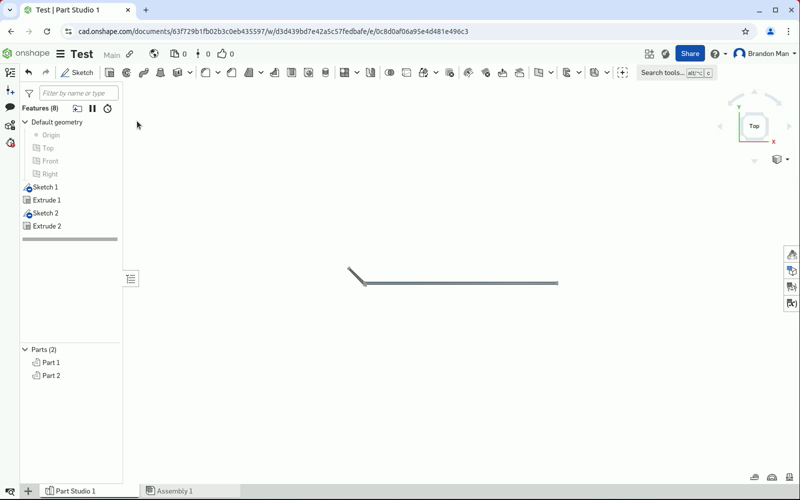
key(shift+7)
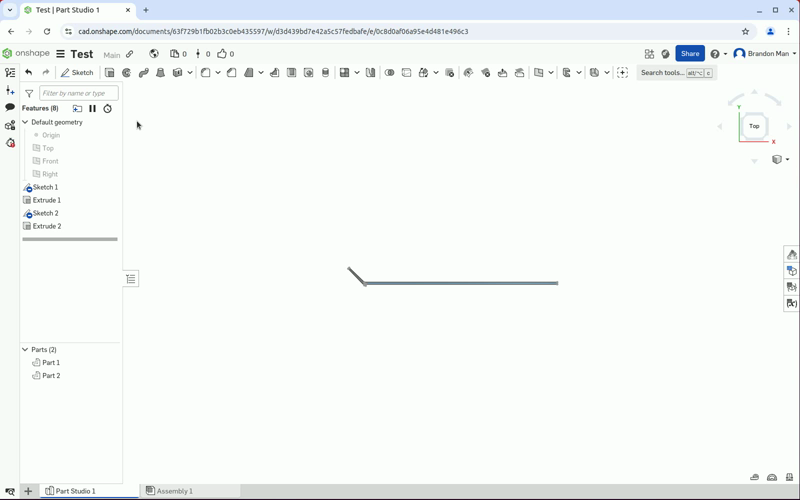
key(up, 3)
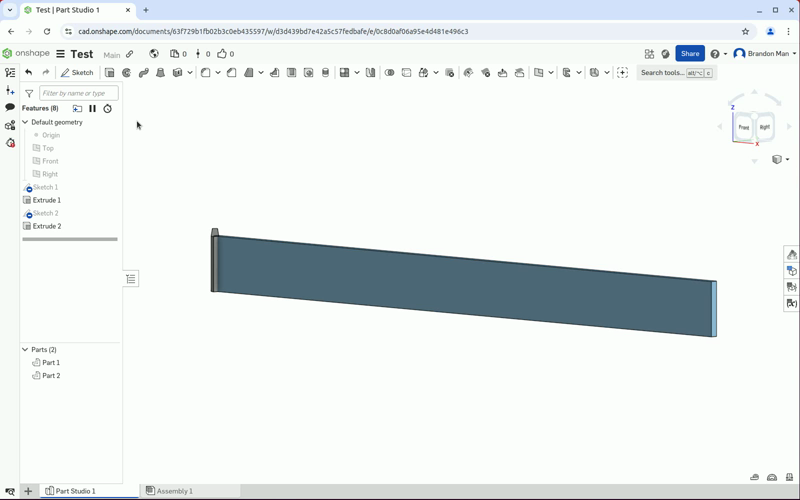
key(left, 3)
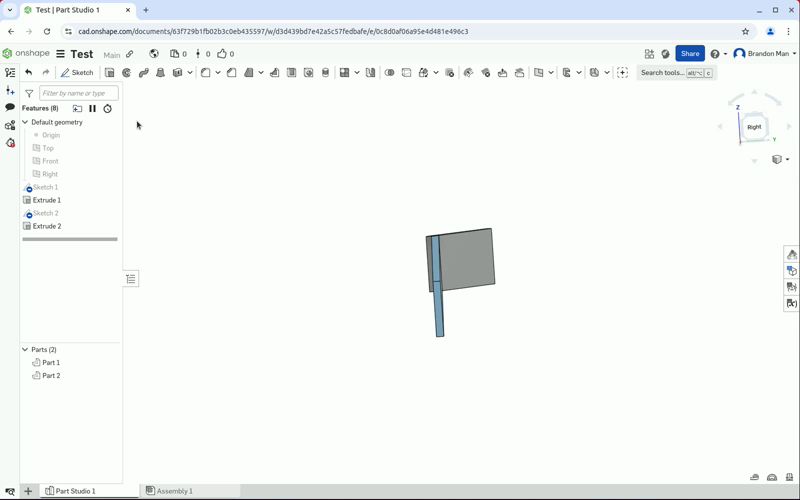
key(right, 3)
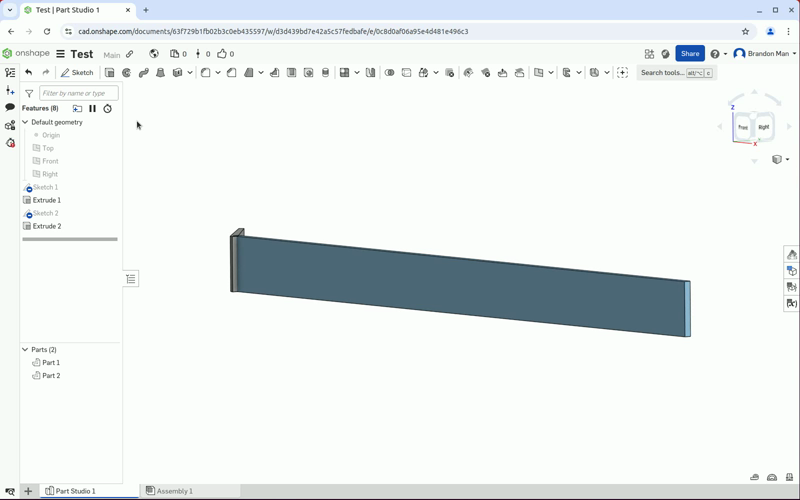
key(down, 3)
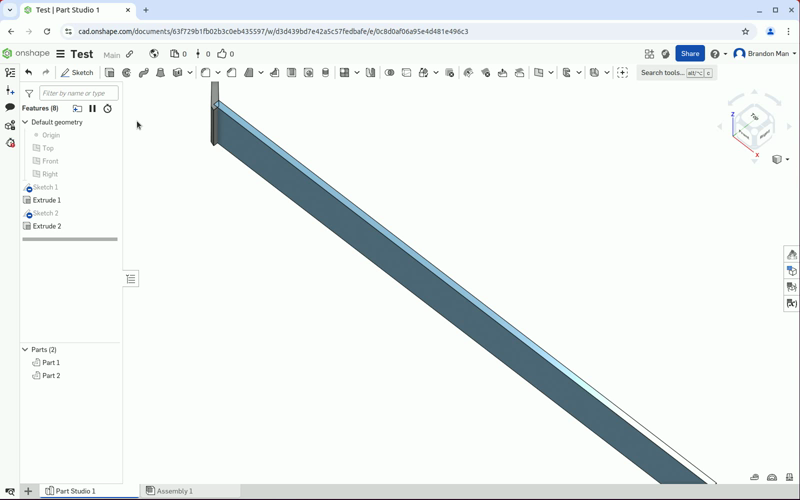
mouse_move(73, 189)
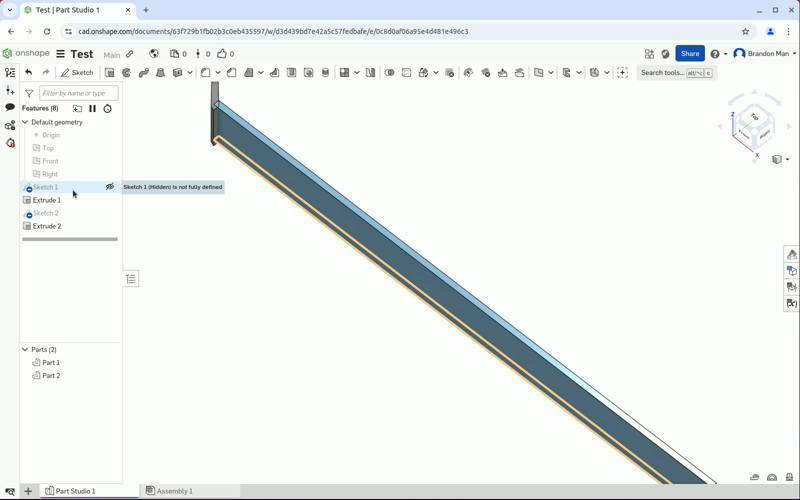
click(73, 189)